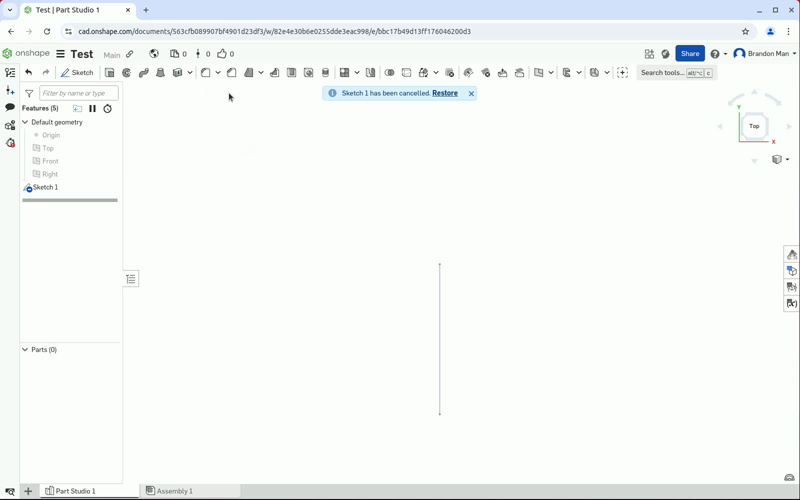
key(shift+h)
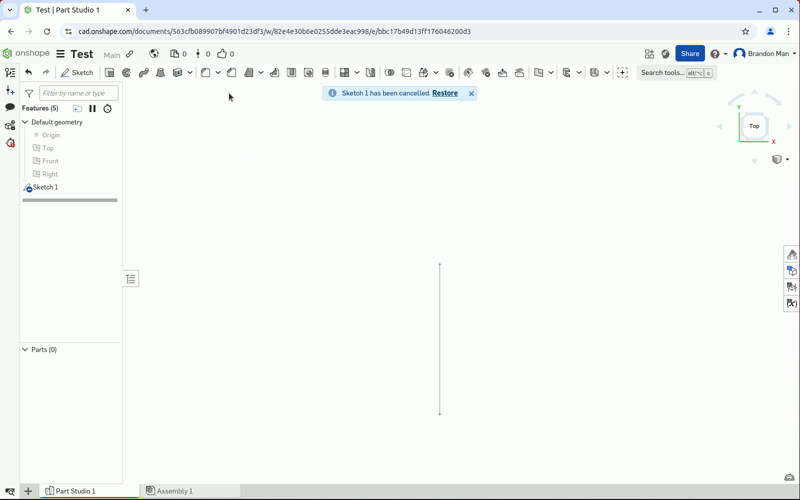
key(shift+s)
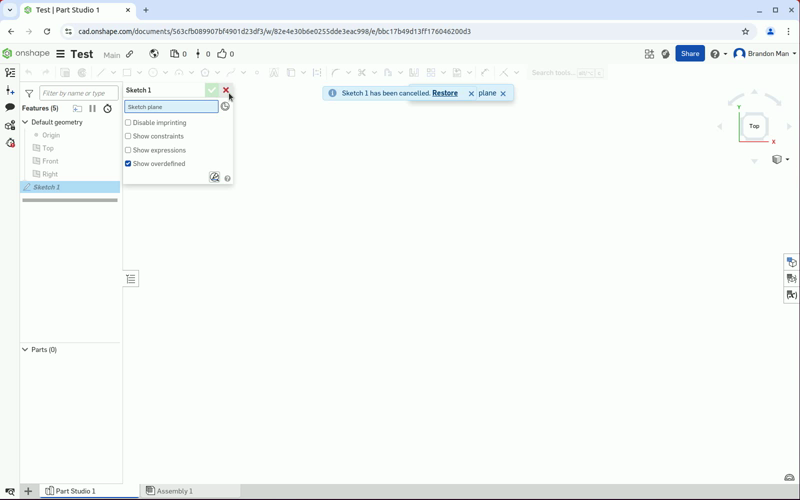
mouse_move(73, 150)
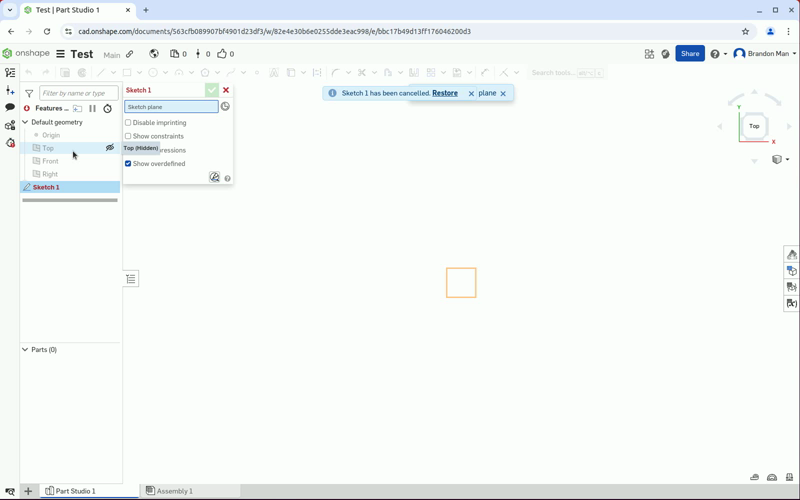
click(73, 150)
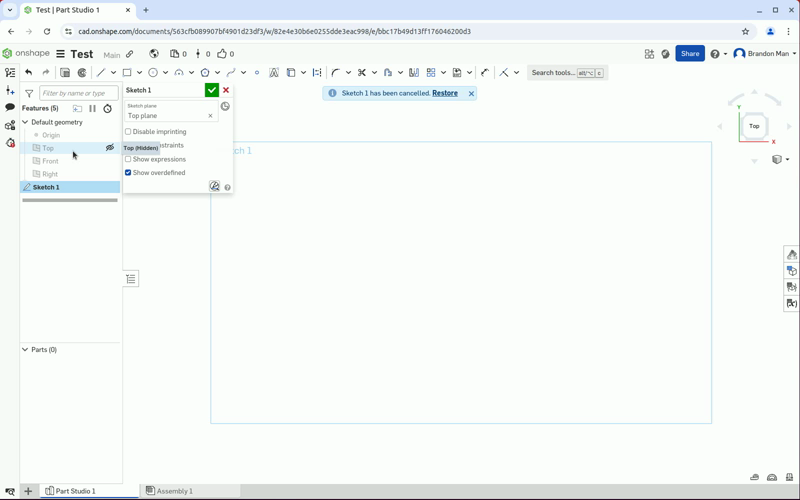
mouse_move(73, 352)
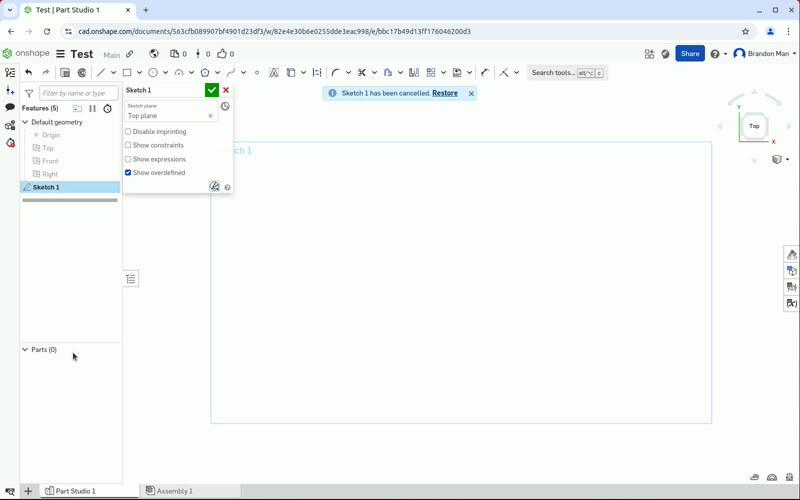
key(y)
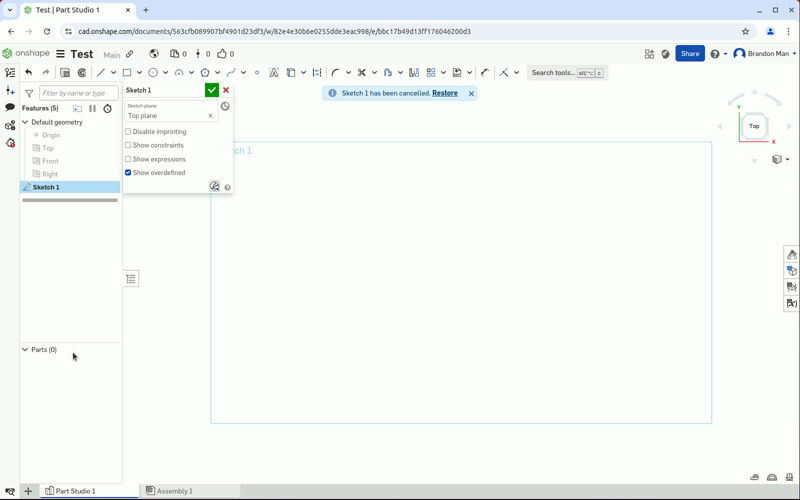
key(l)
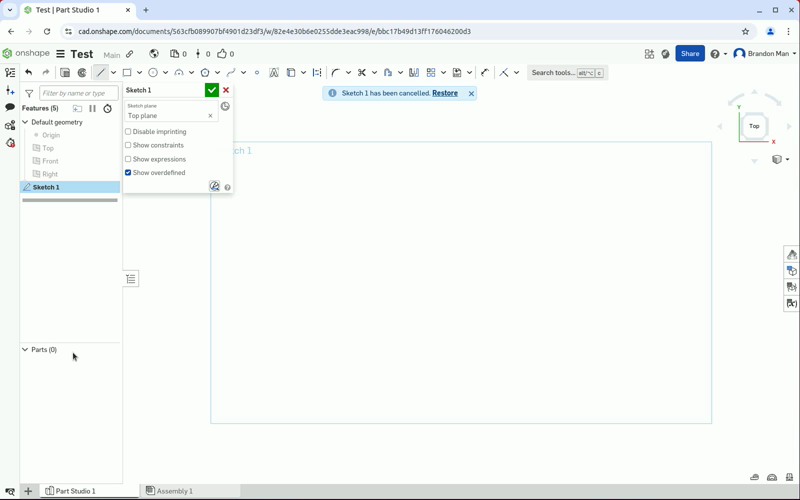
key_down(shift)
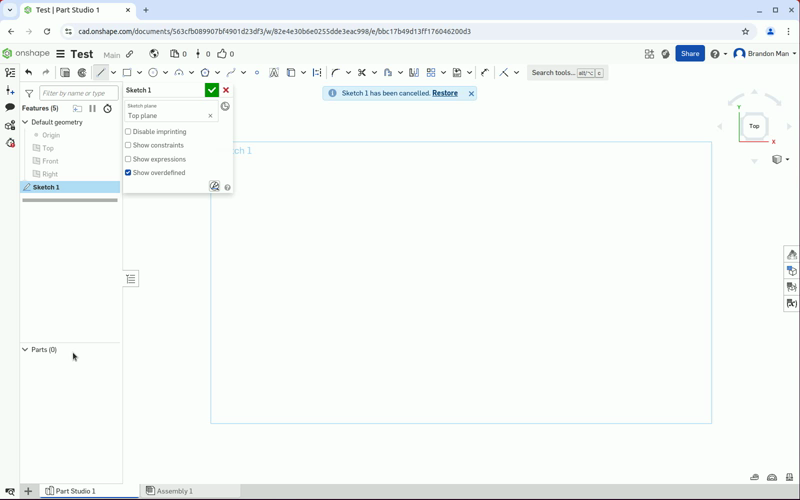
mouse_move(427, 321)
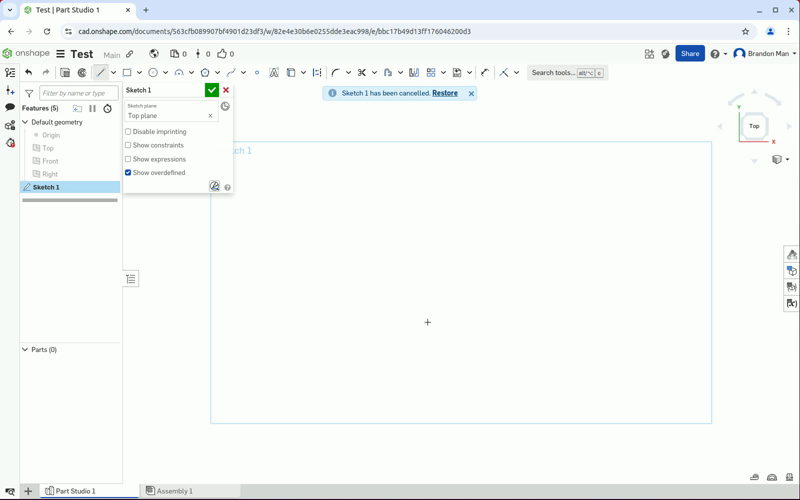
click(427, 321)
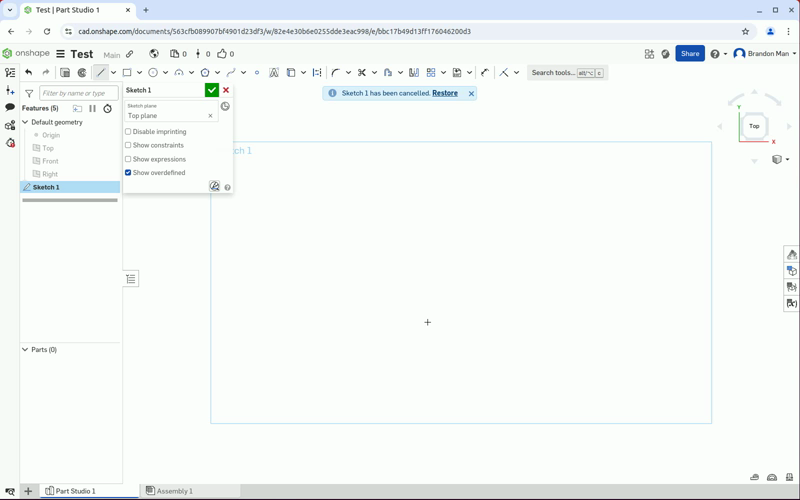
key_up(shift)
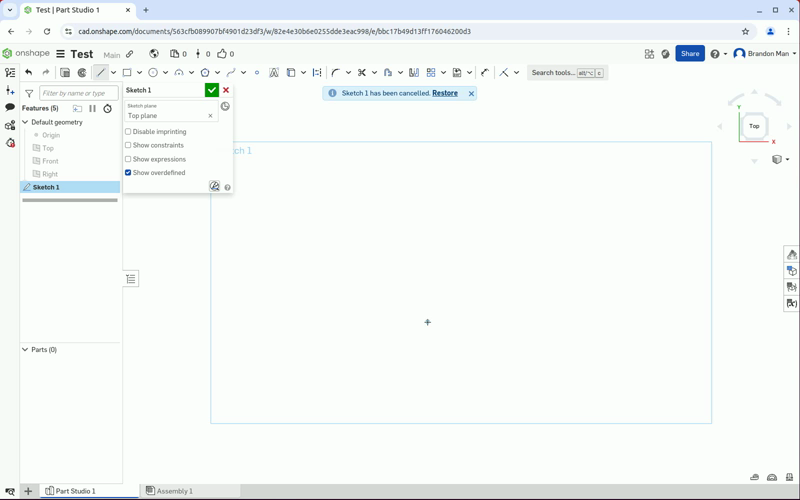
key_down(shift)
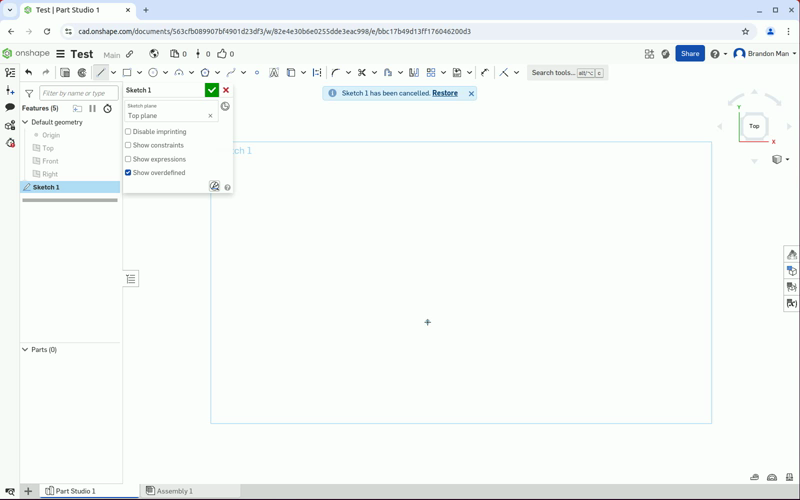
mouse_move(545, 321)
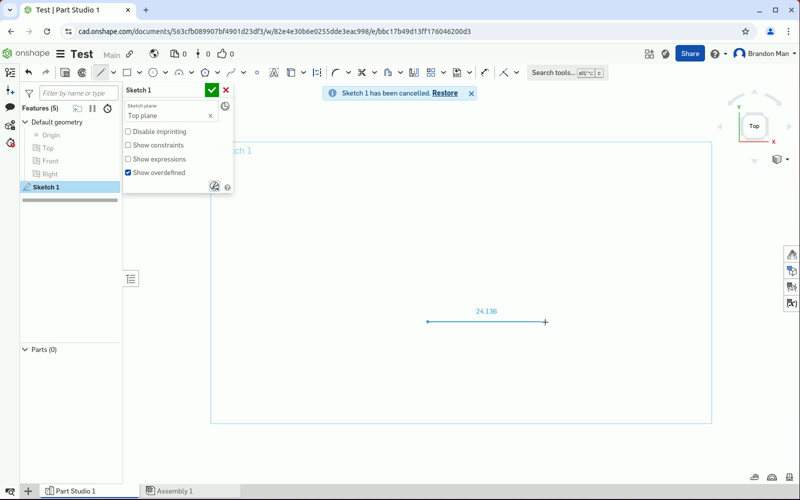
click(545, 321)
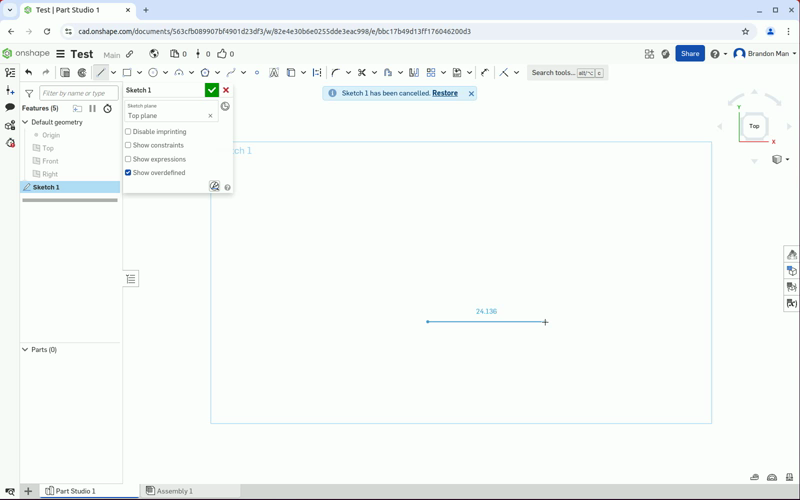
key_up(shift)
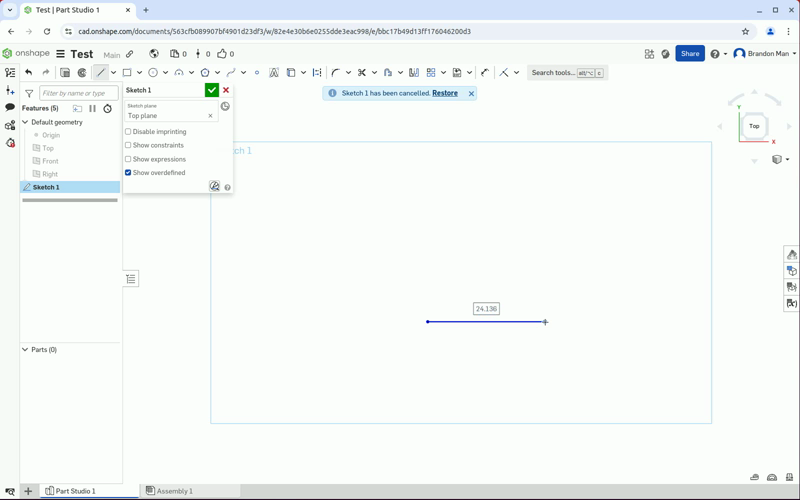
key_down(shift)
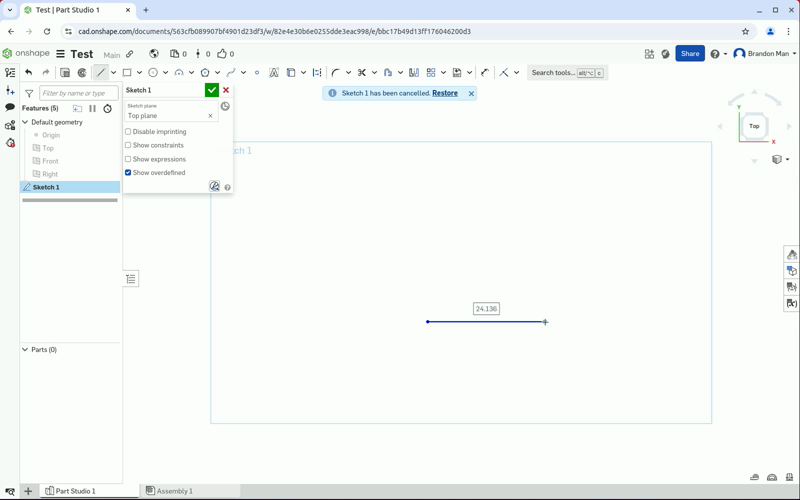
mouse_move(575, 321)
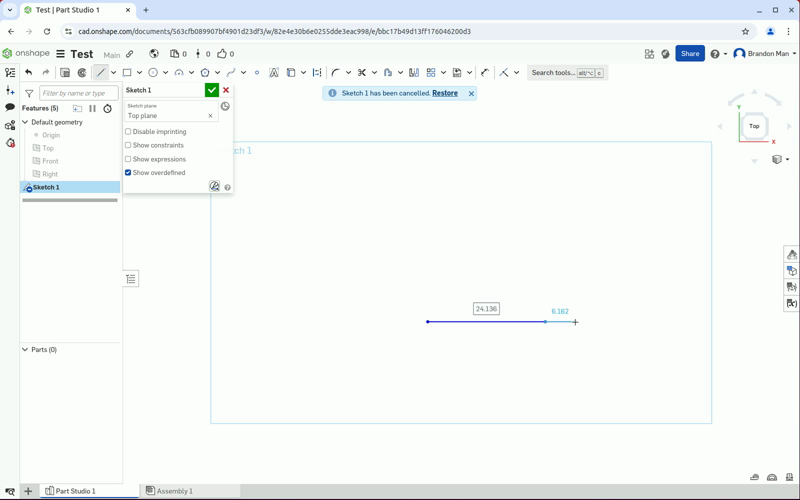
mouse_move(545, 291)
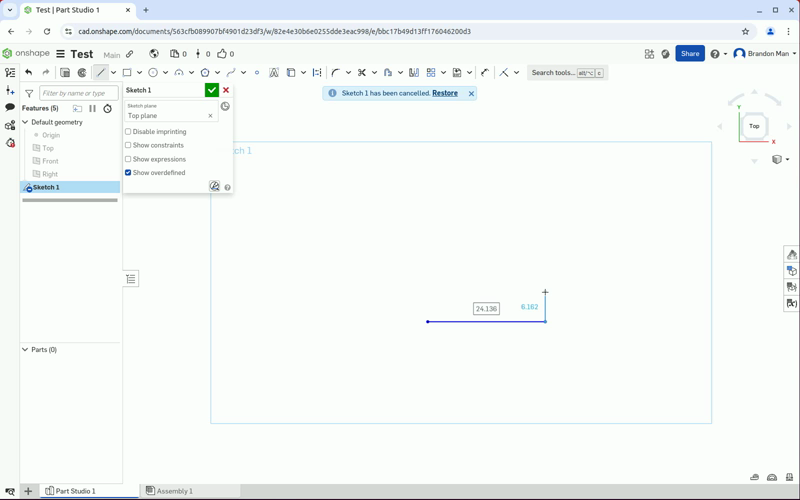
click(545, 291)
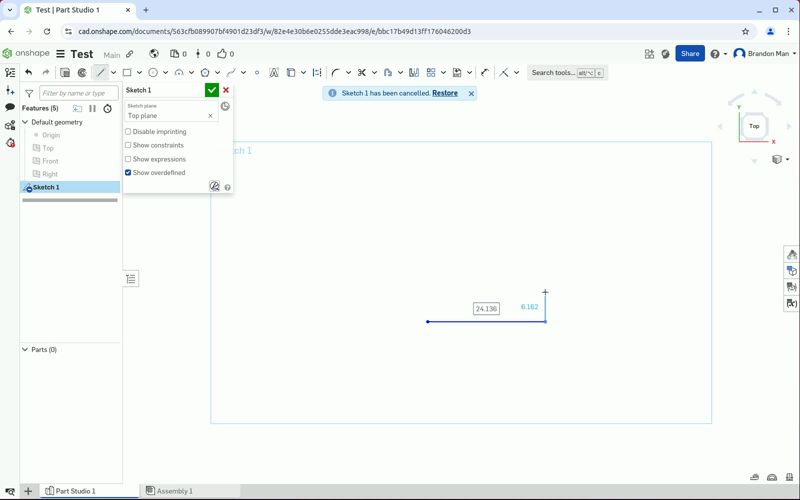
key_up(shift)
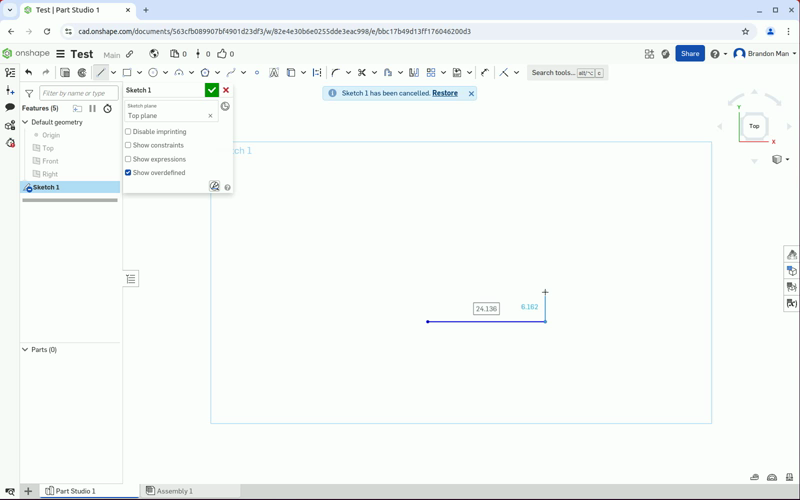
key_down(shift)
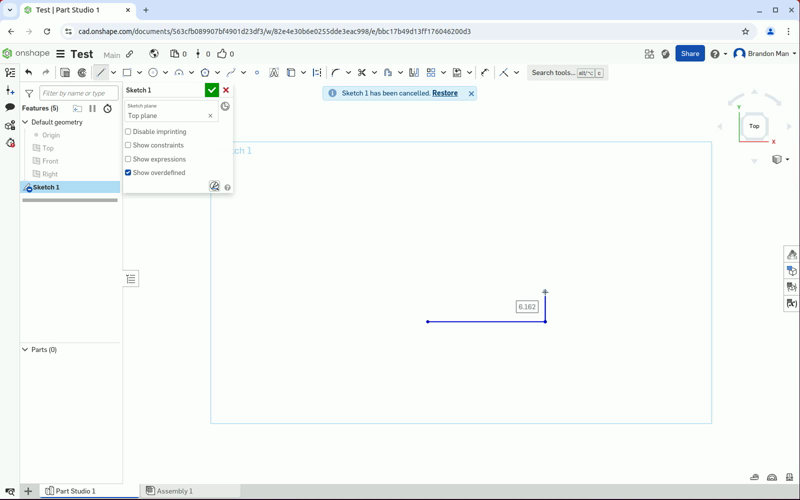
mouse_move(575, 291)
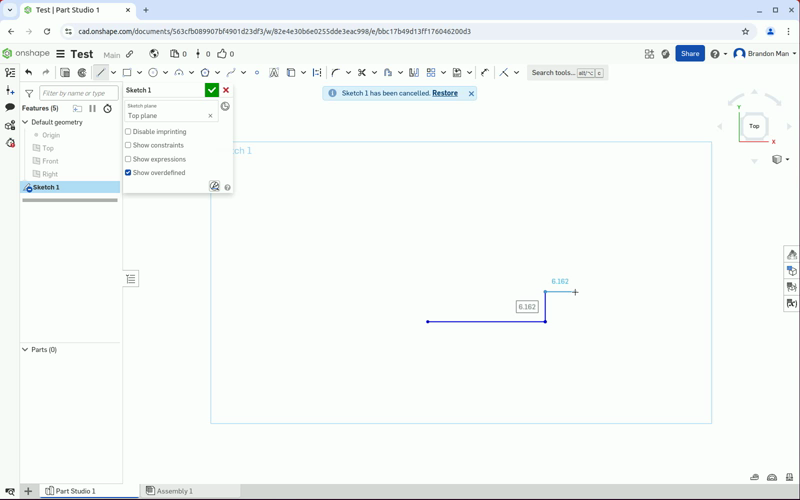
mouse_move(545, 262)
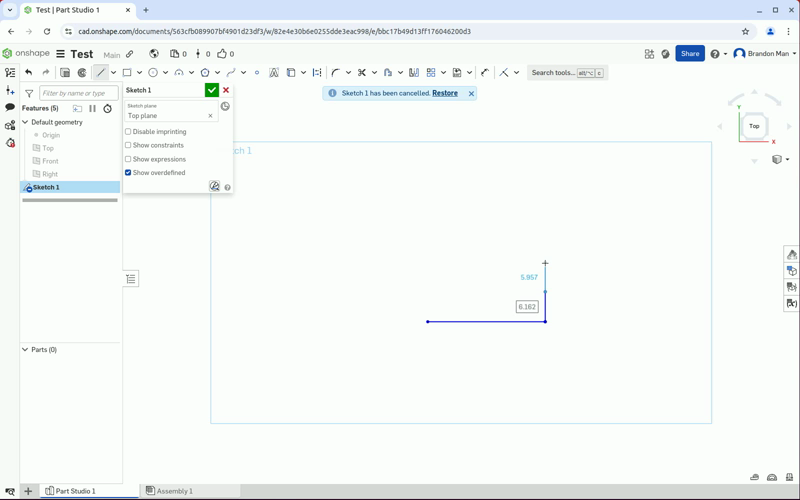
click(545, 262)
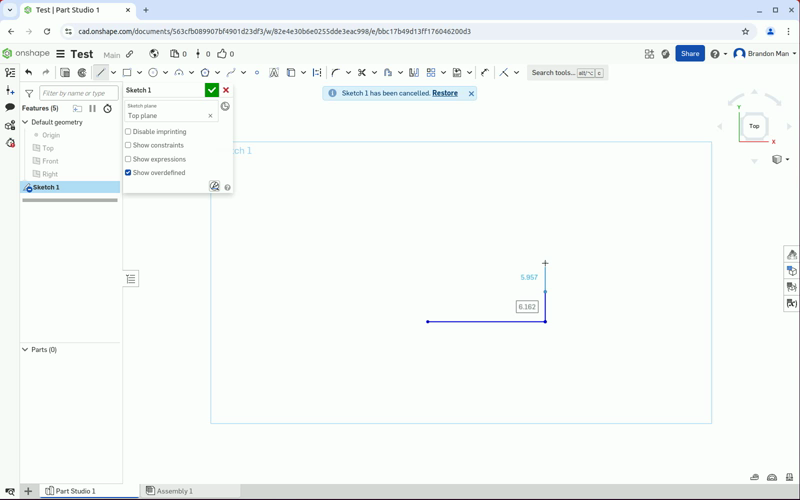
key_up(shift)
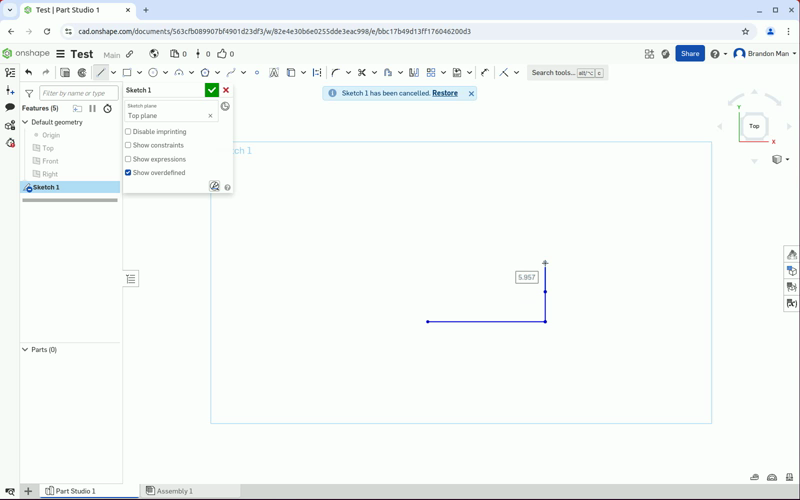
key_down(shift)
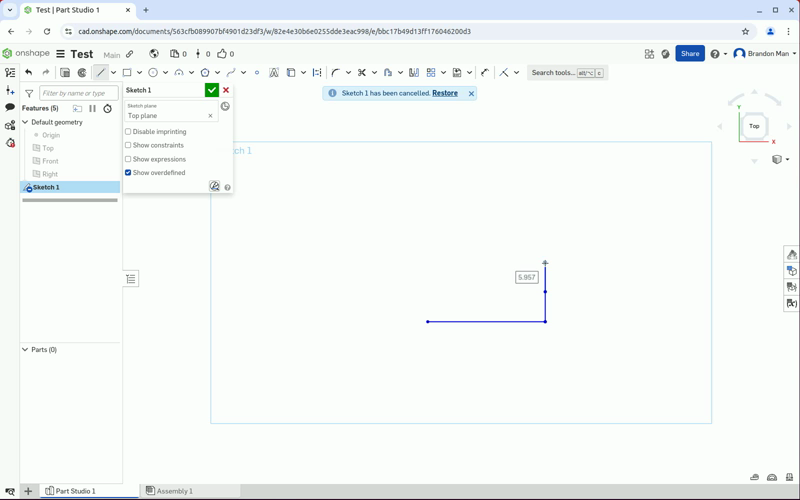
mouse_move(575, 262)
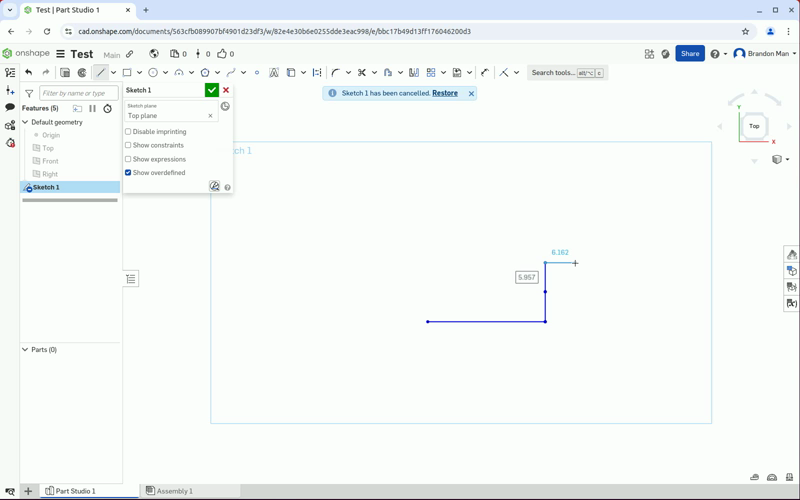
mouse_move(545, 234)
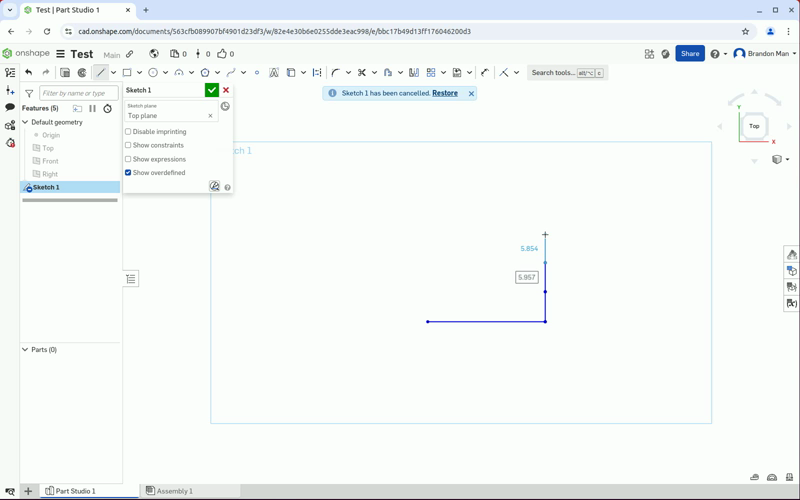
click(545, 234)
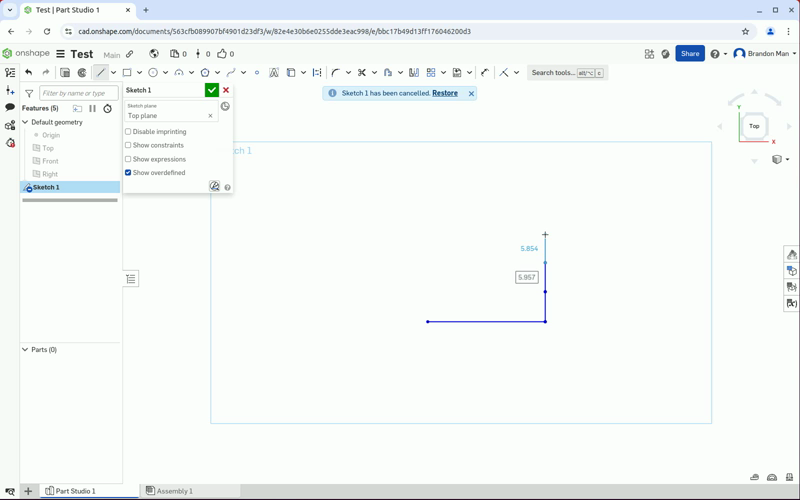
key_up(shift)
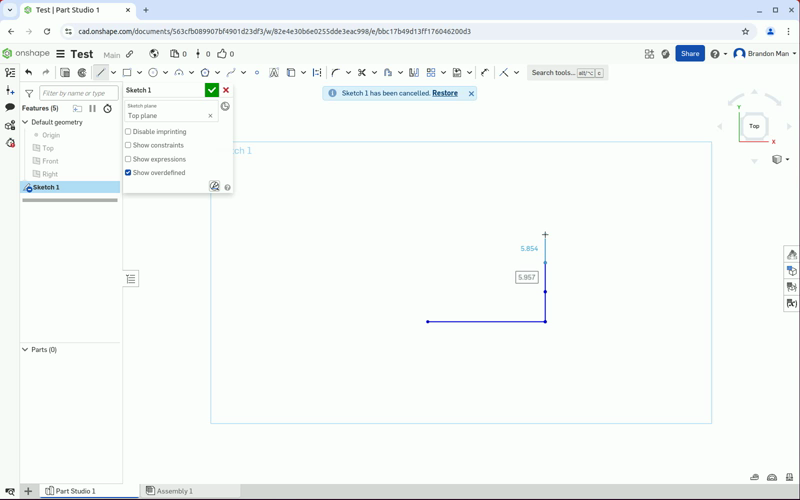
key_down(shift)
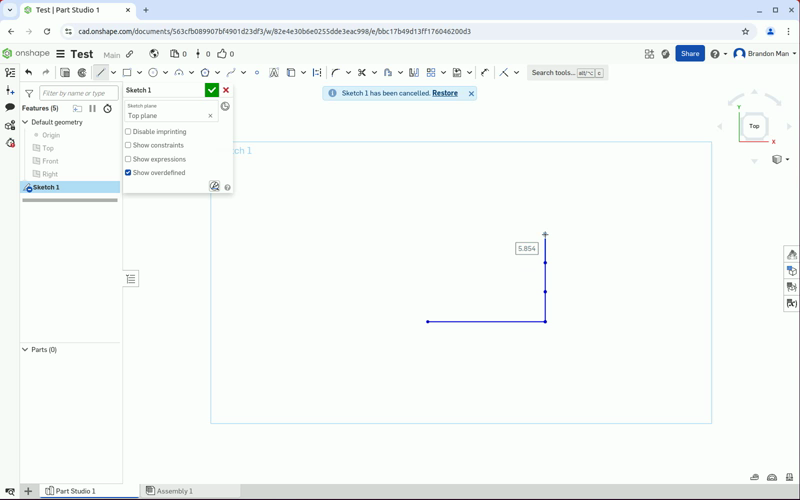
mouse_move(427, 234)
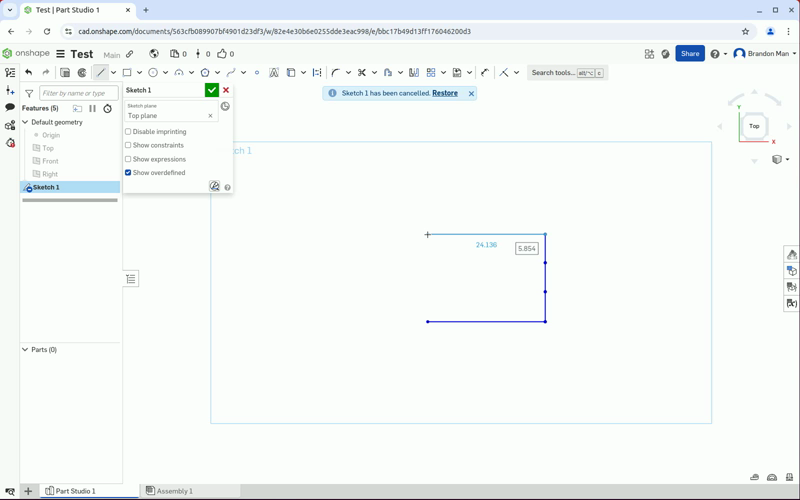
click(427, 234)
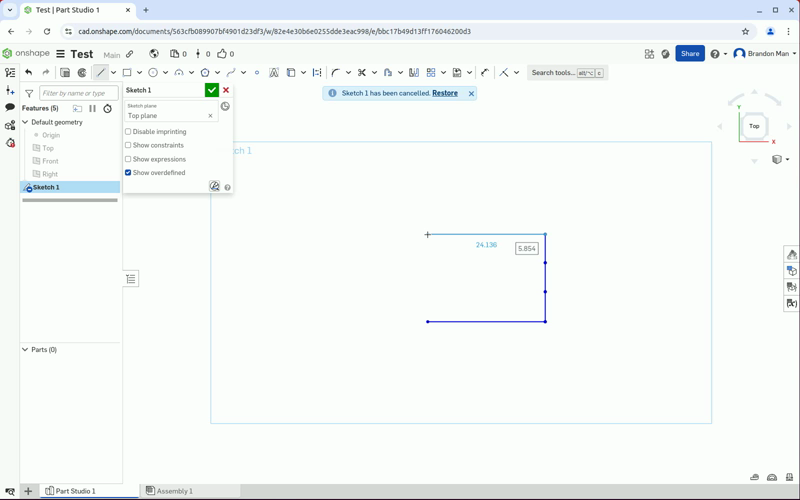
key_up(shift)
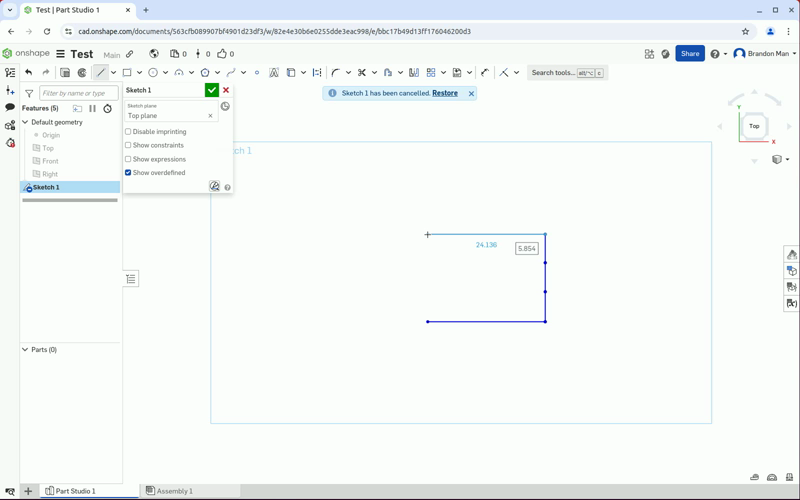
key_down(shift)
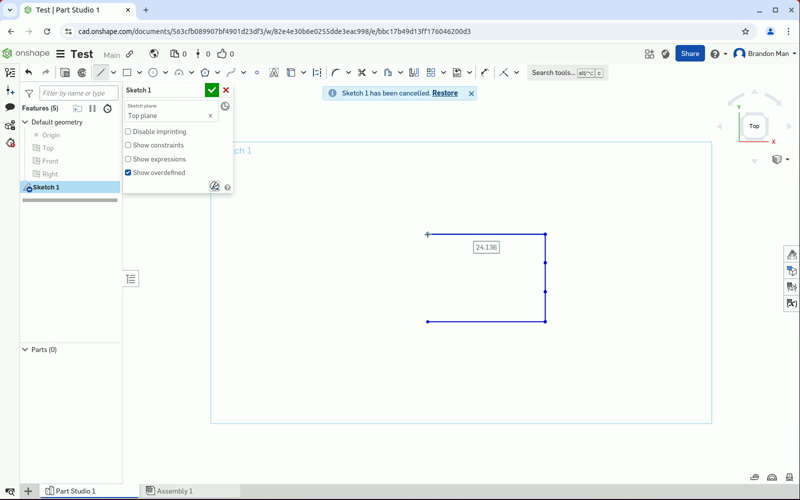
mouse_move(427, 321)
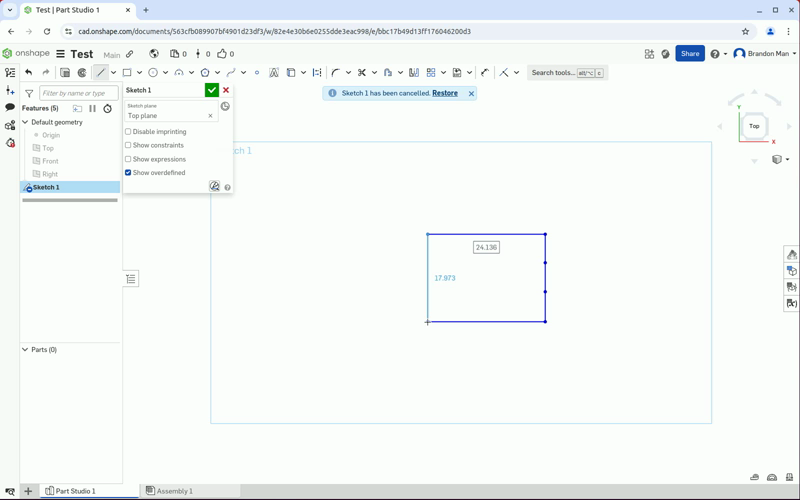
key_up(shift)
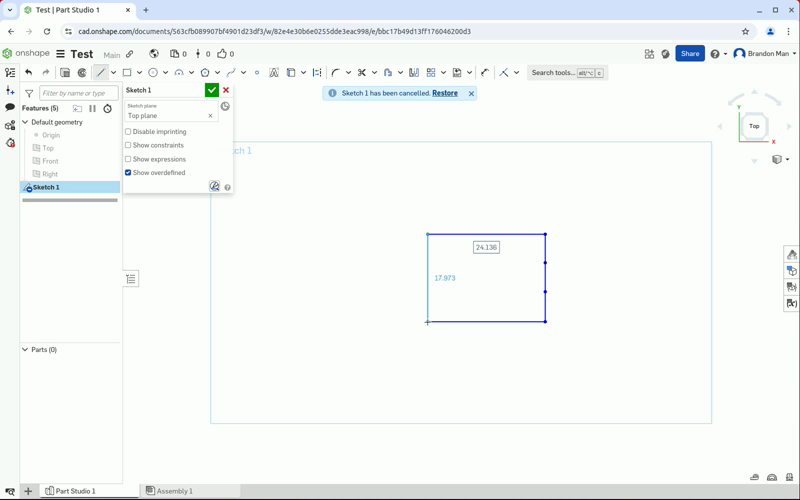
click(427, 321)
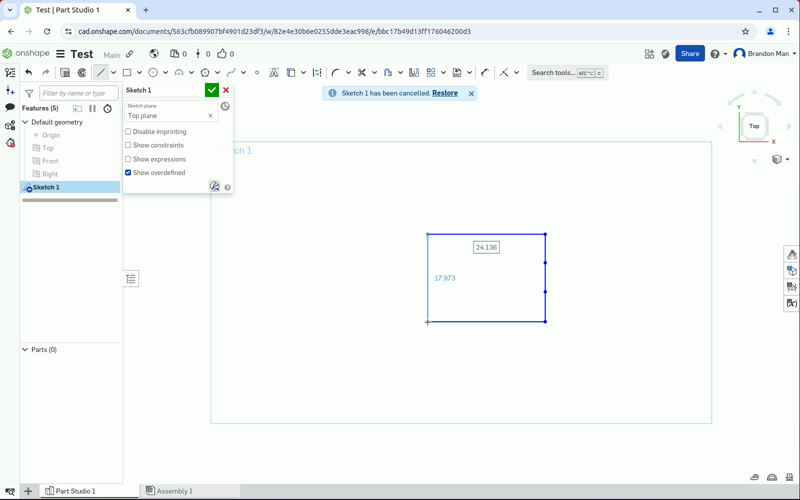
key(esc)
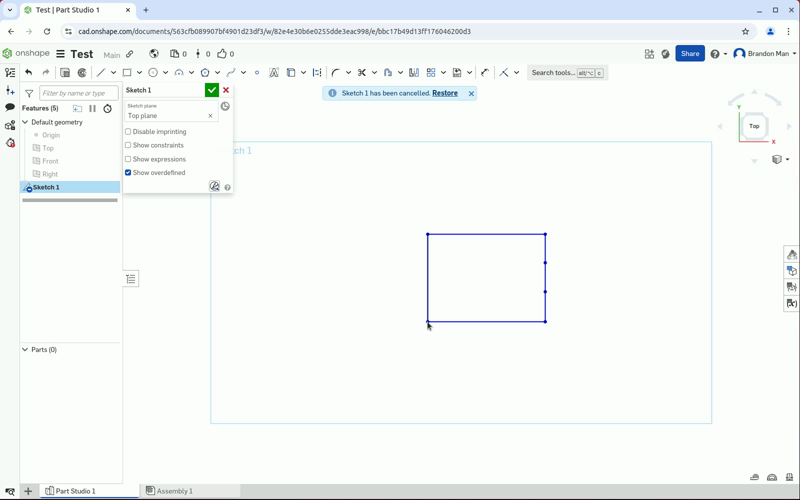
mouse_move(447, 259)
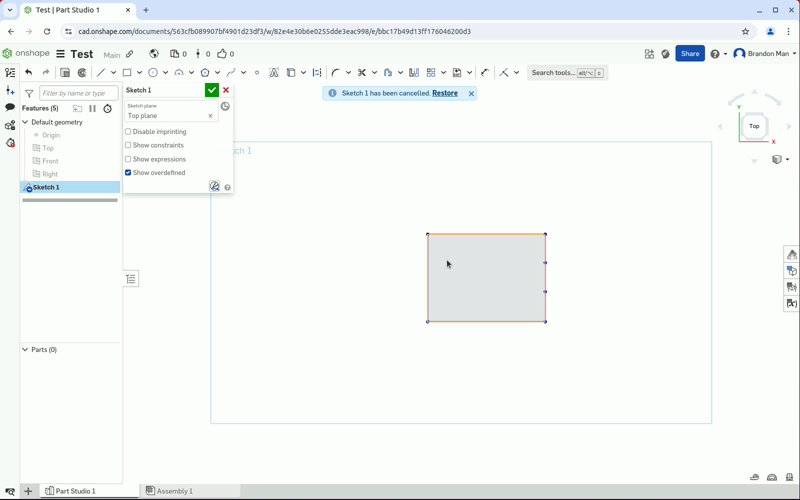
click(447, 259)
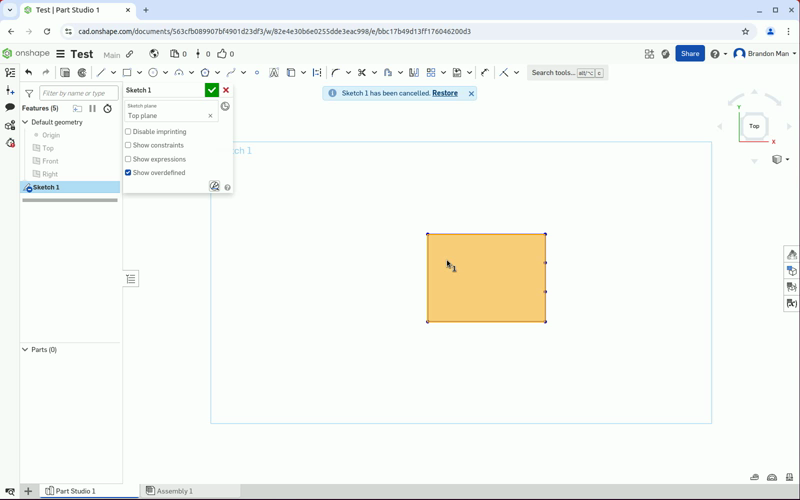
mouse_move(73, 352)
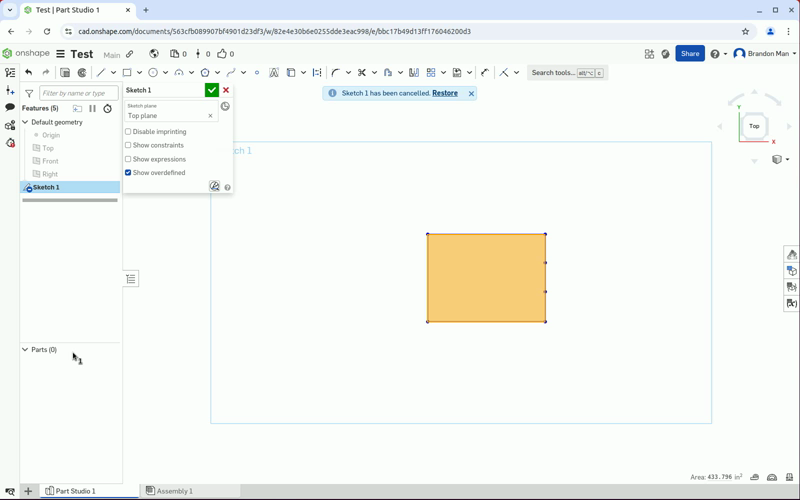
key(shift+y)
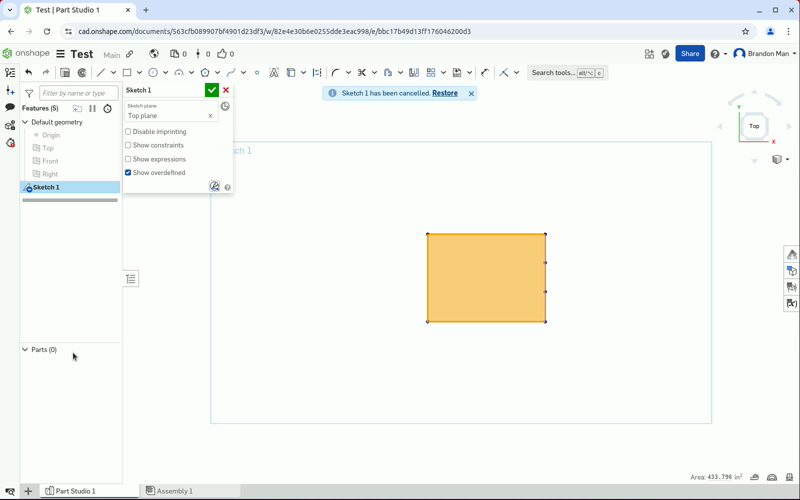
key(shift+e)
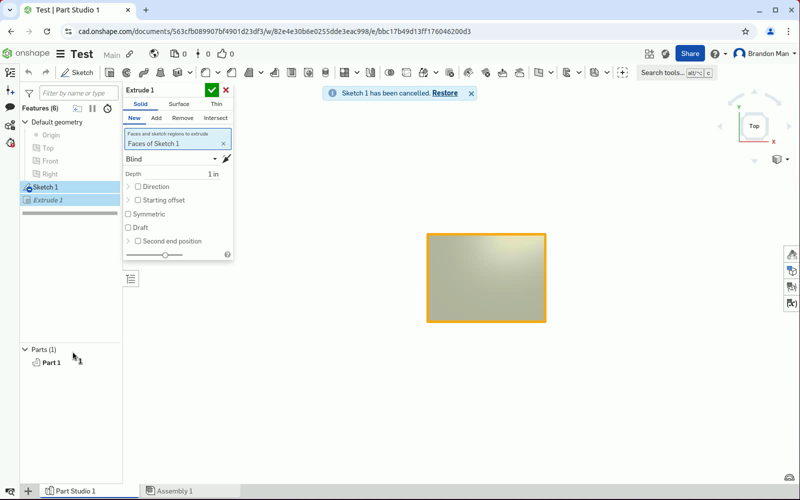
mouse_move(143, 106)
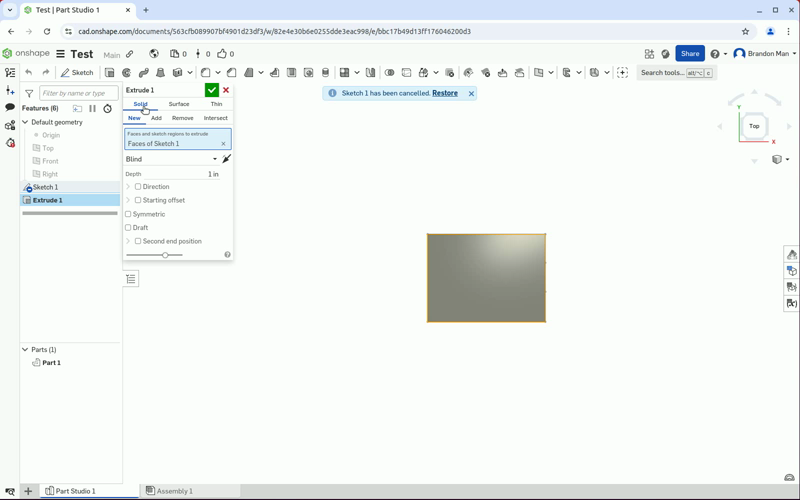
click(143, 106)
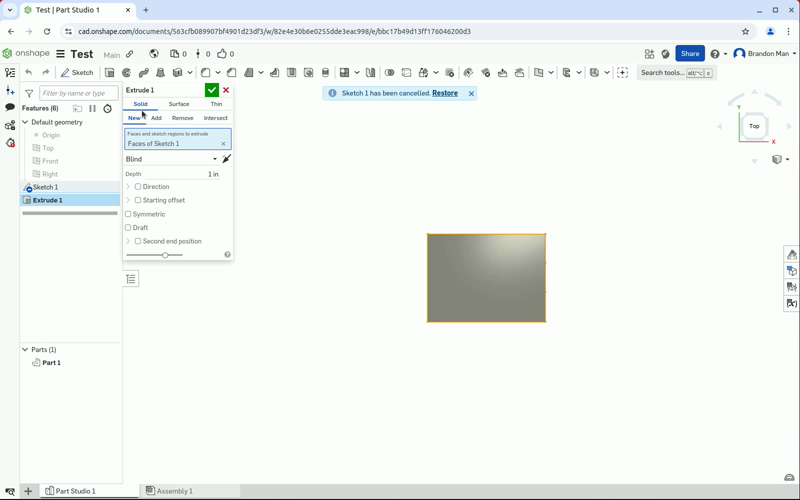
mouse_move(137, 120)
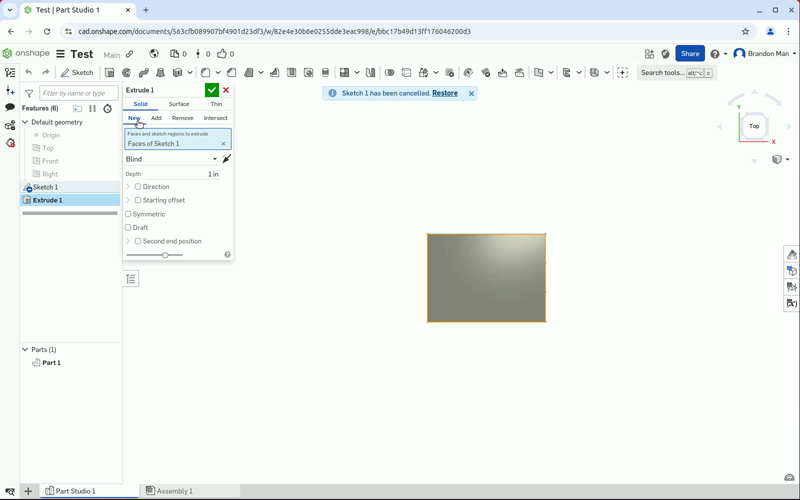
click(137, 120)
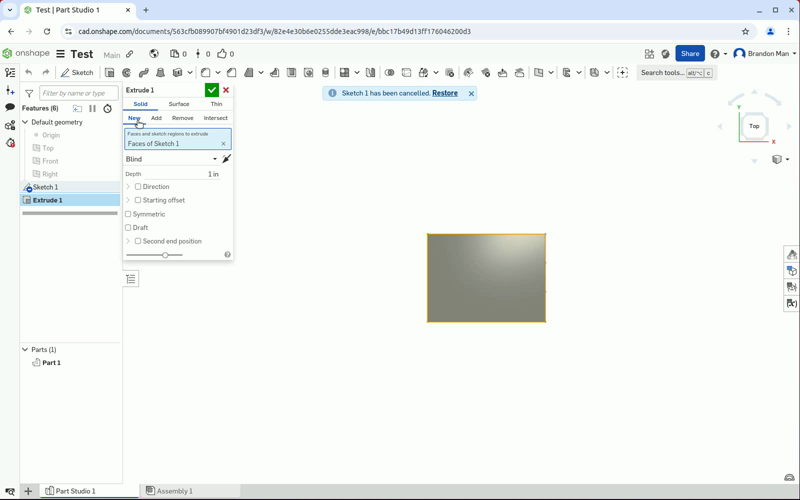
key(tab, 4)
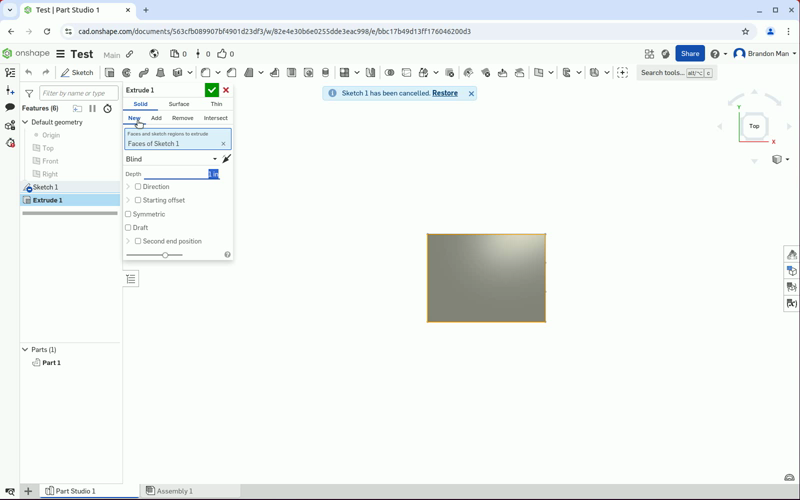
text(12.036)
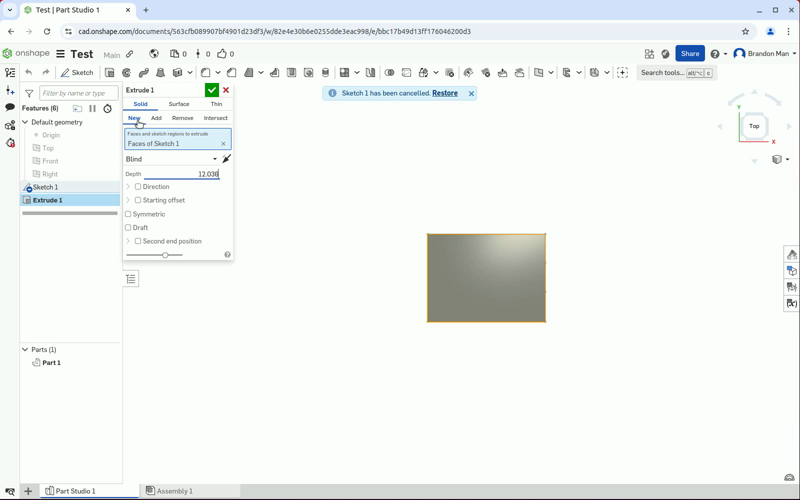
key(enter)
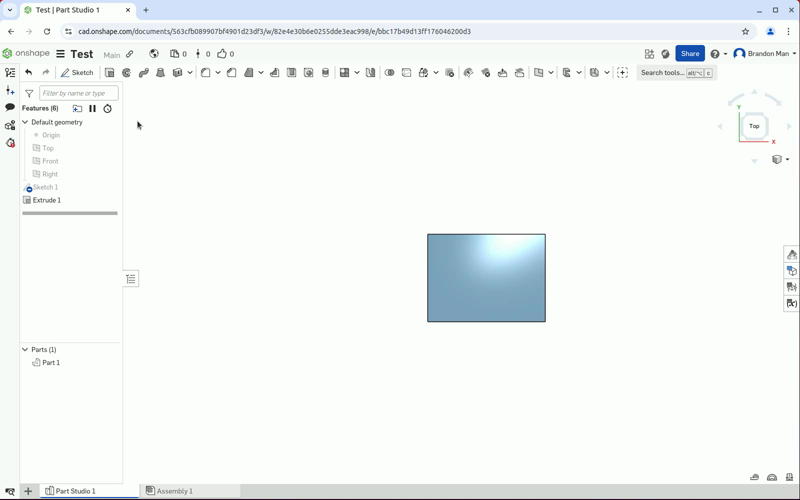
key(shift+h)
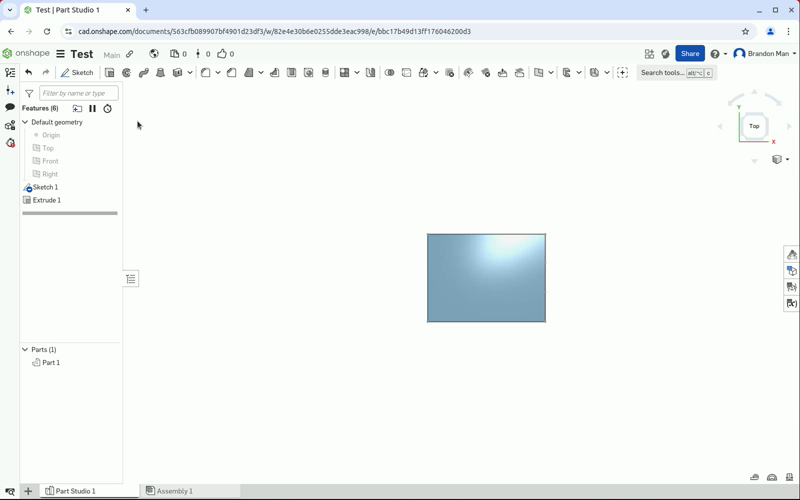
key(shift+h)
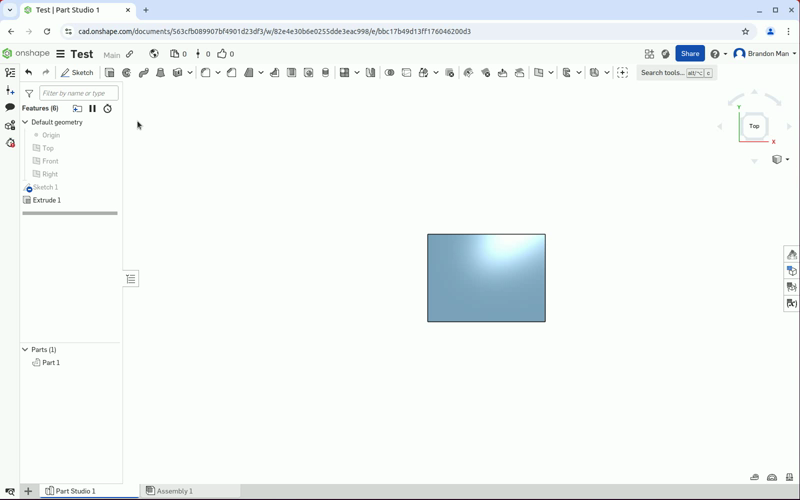
mouse_move(73, 189)
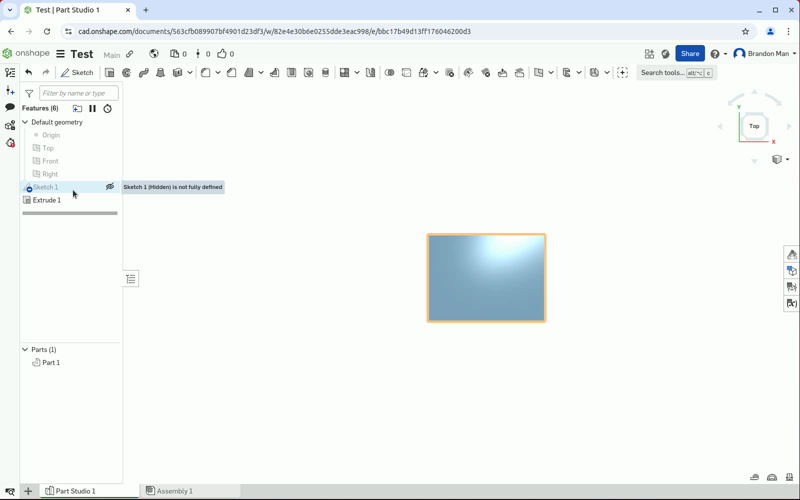
click(73, 189)
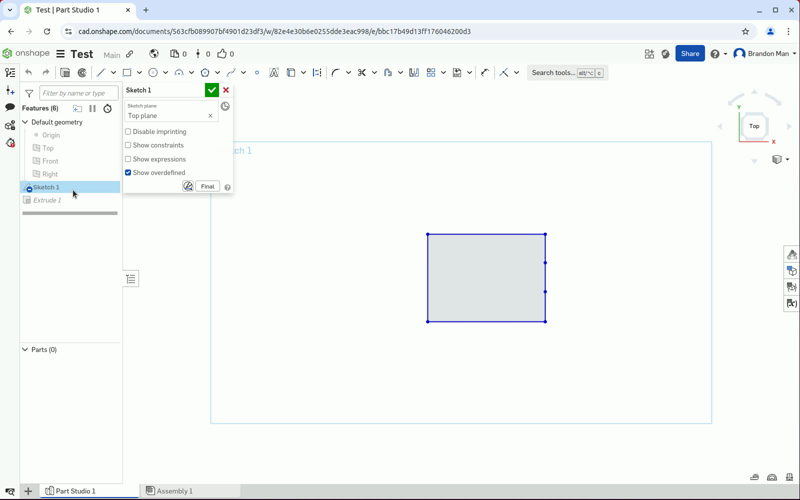
mouse_move(229, 92)
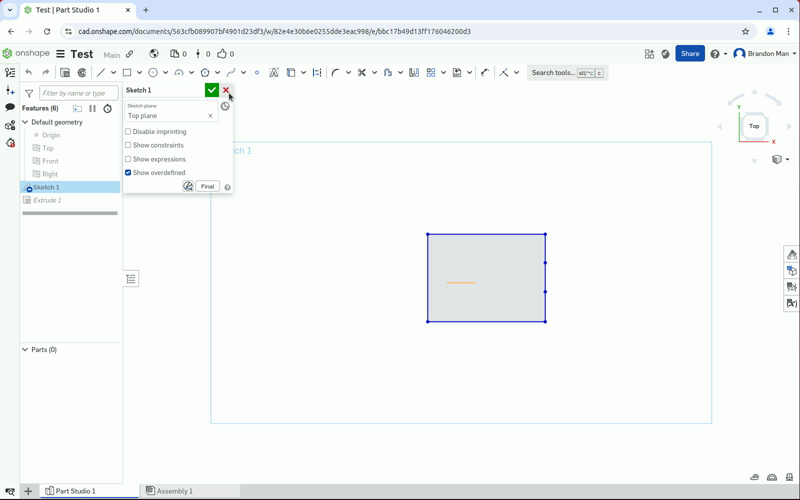
click(229, 92)
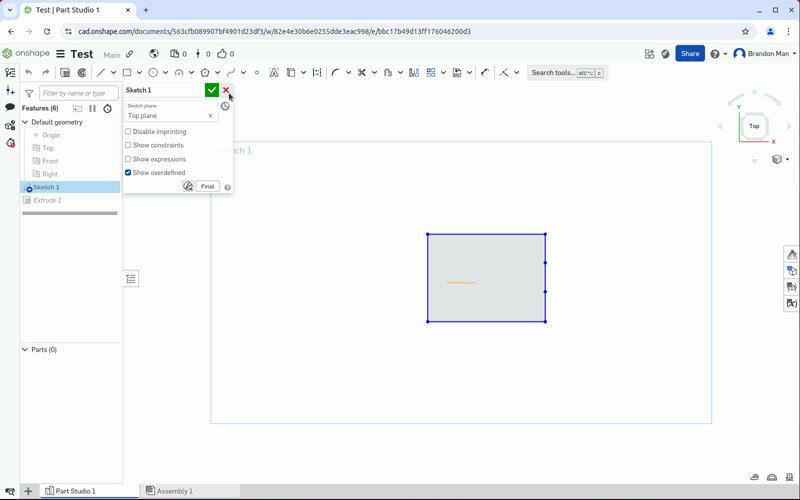
key(shift+s)
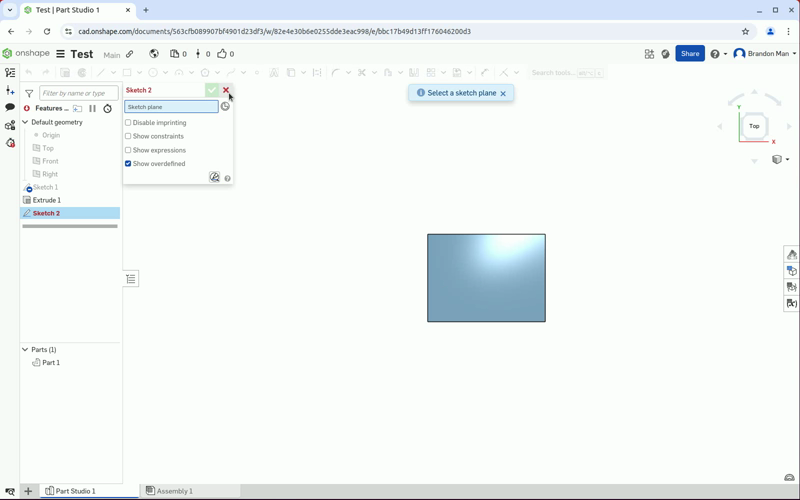
mouse_move(73, 150)
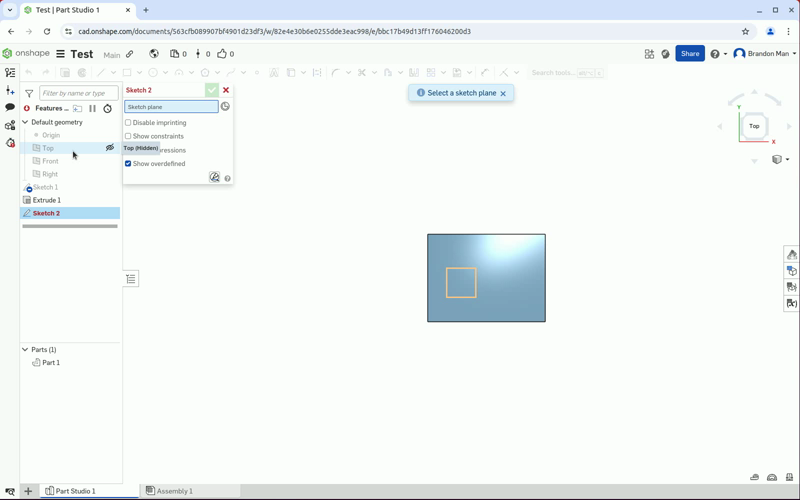
click(73, 150)
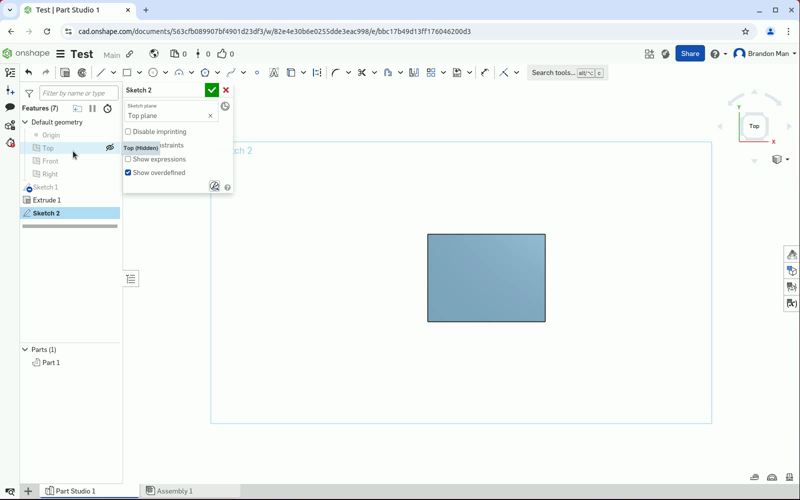
mouse_move(73, 352)
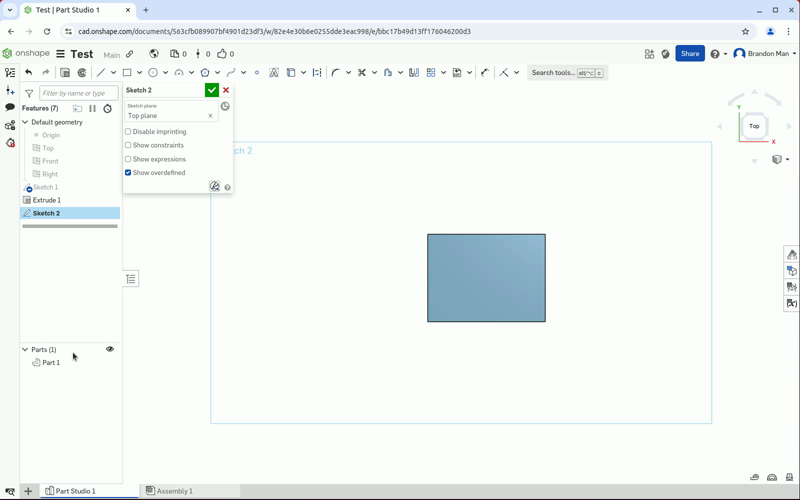
key(y)
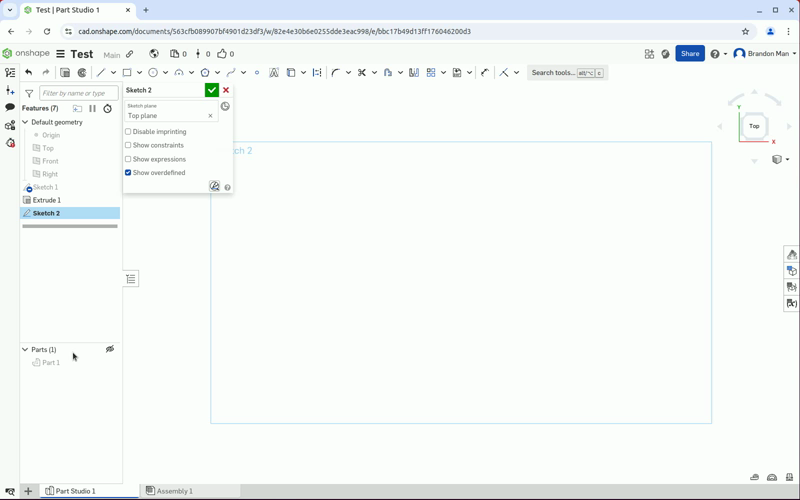
key(l)
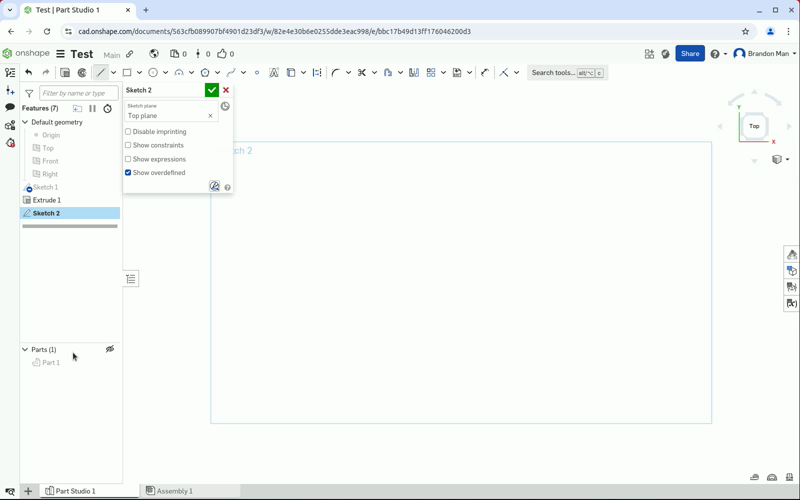
key_down(shift)
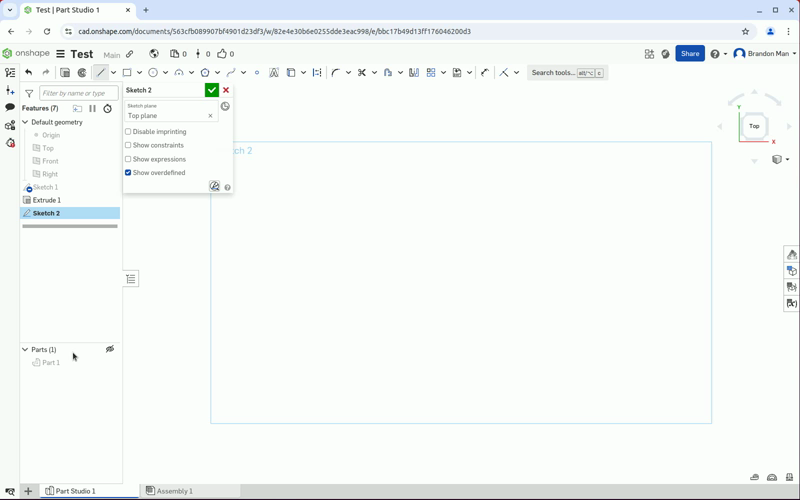
mouse_move(398, 321)
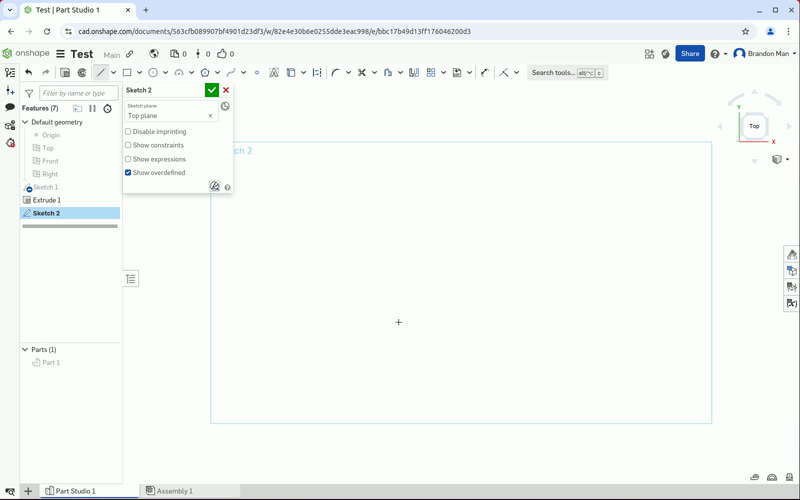
click(398, 321)
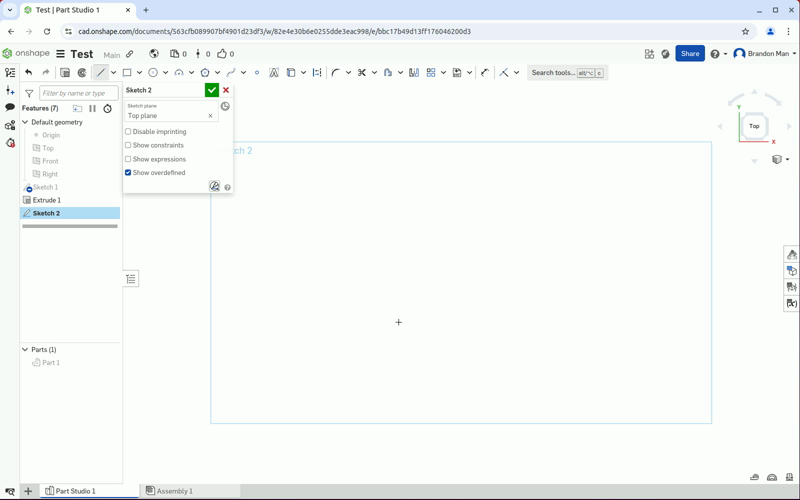
key_up(shift)
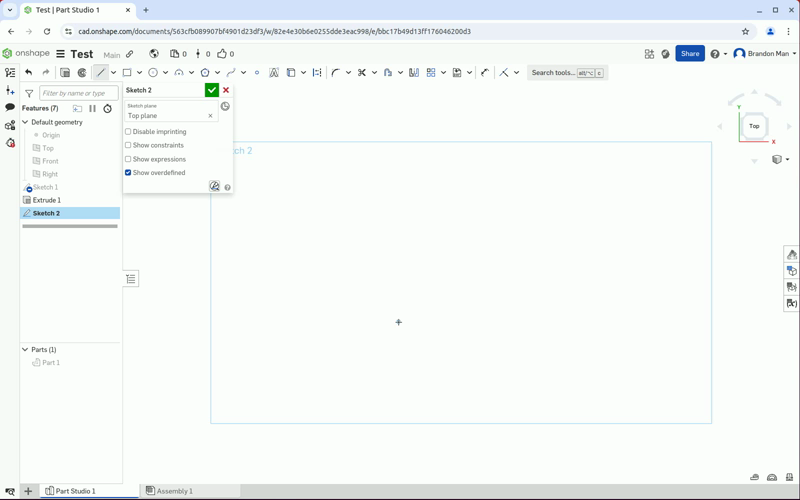
key_down(shift)
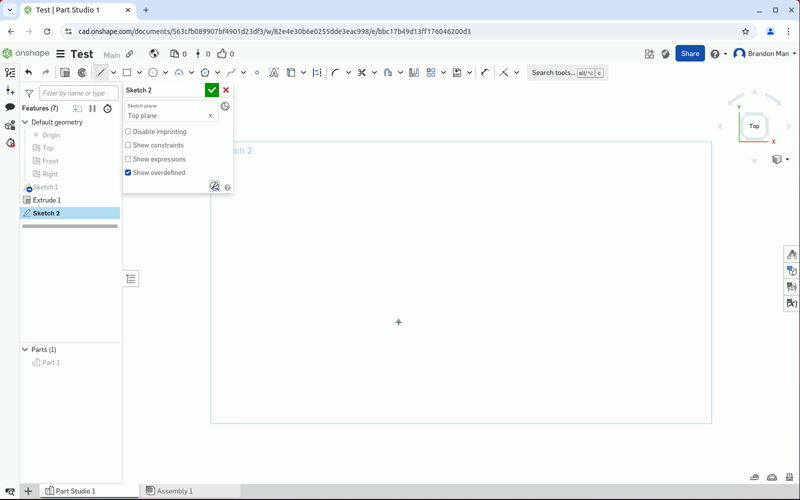
mouse_move(428, 321)
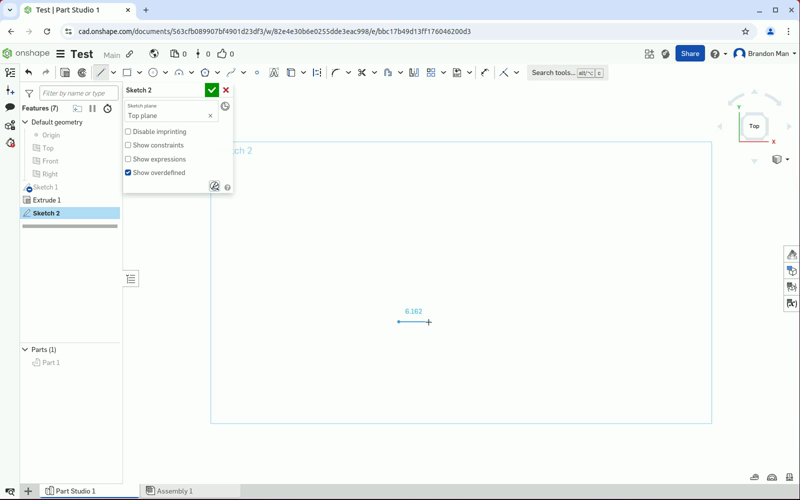
mouse_move(428, 321)
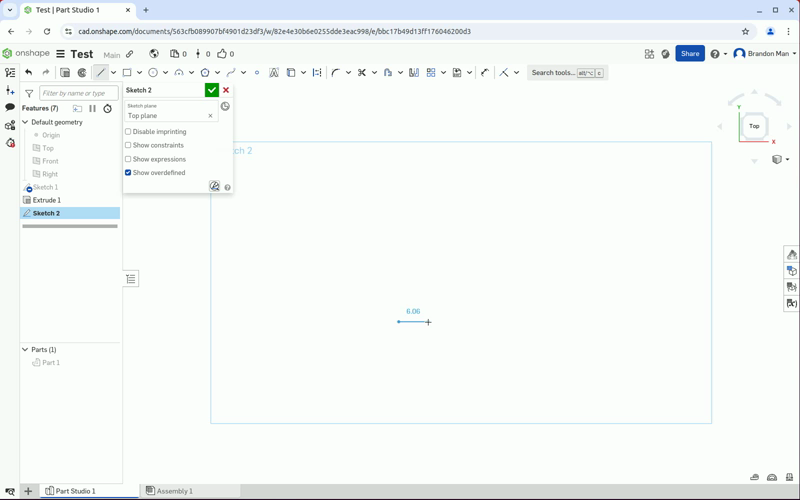
click(428, 321)
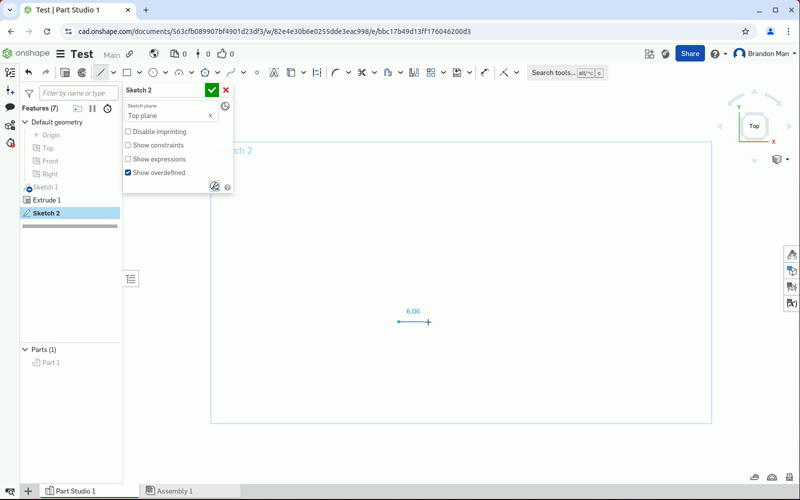
key_up(shift)
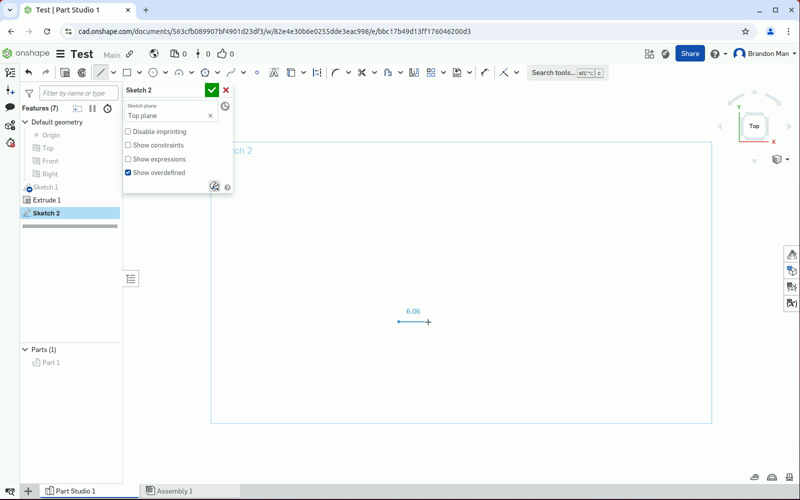
key_down(shift)
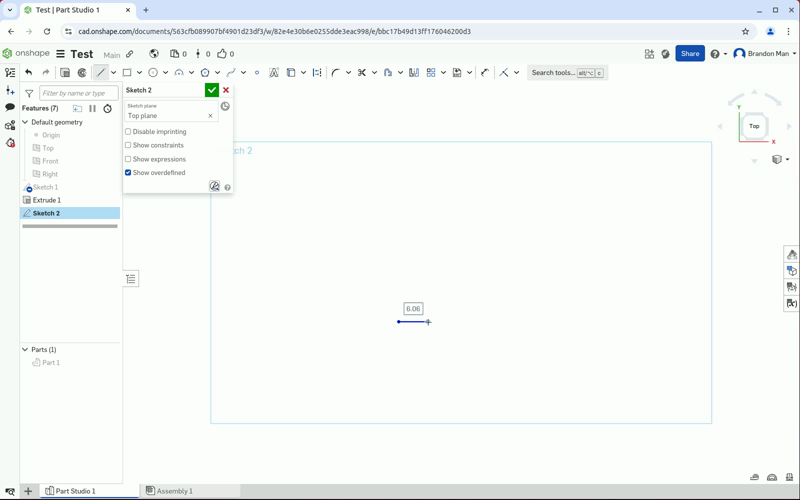
mouse_move(428, 233)
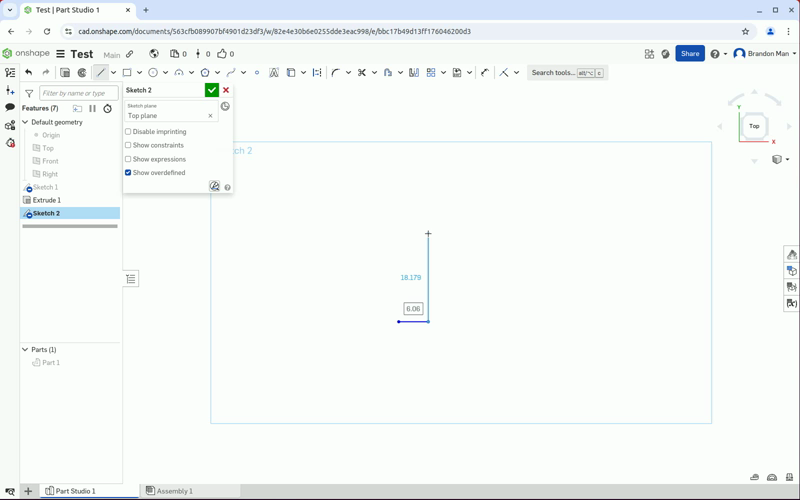
click(428, 233)
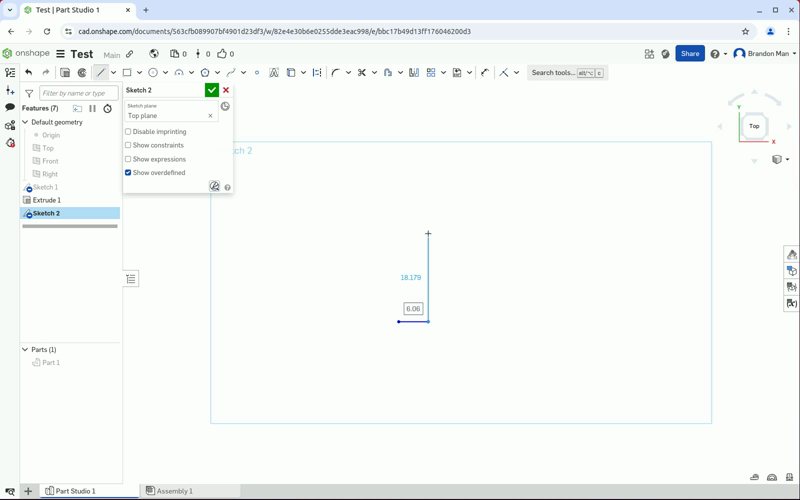
key_up(shift)
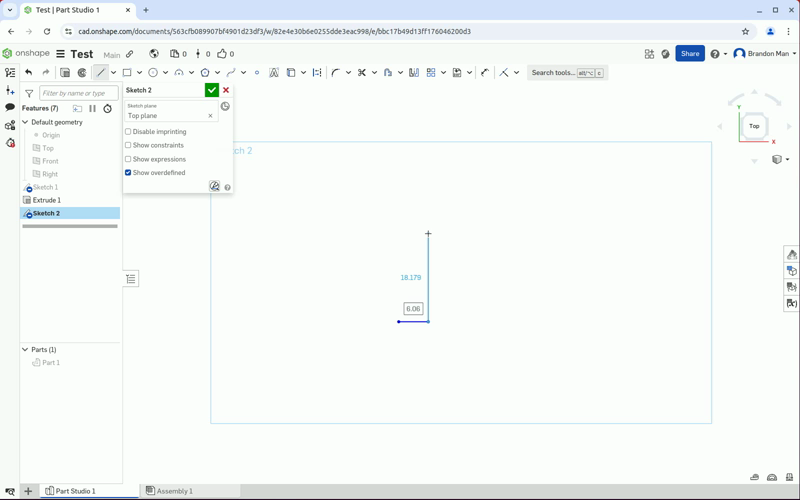
key_down(shift)
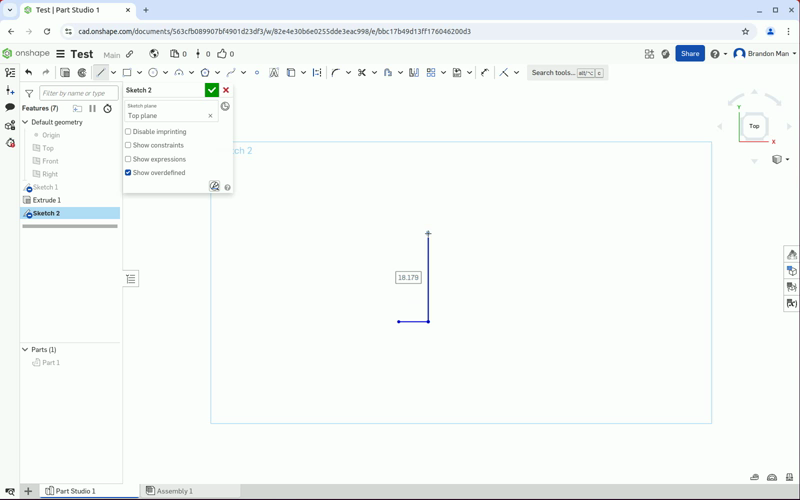
mouse_move(458, 233)
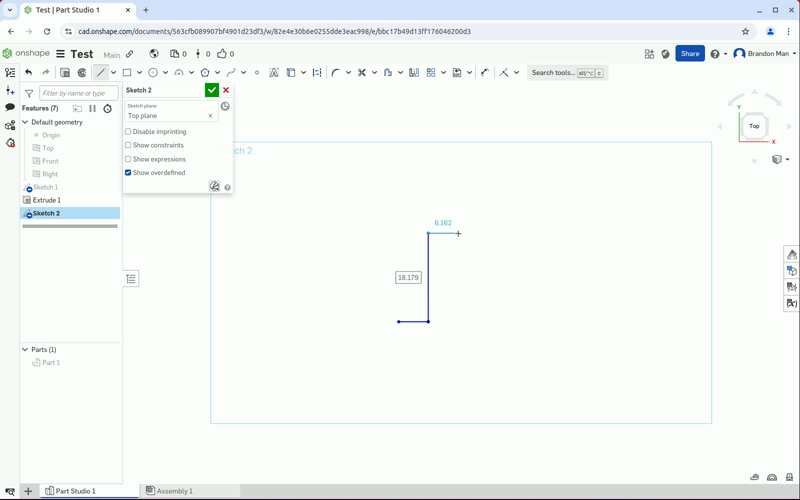
mouse_move(398, 233)
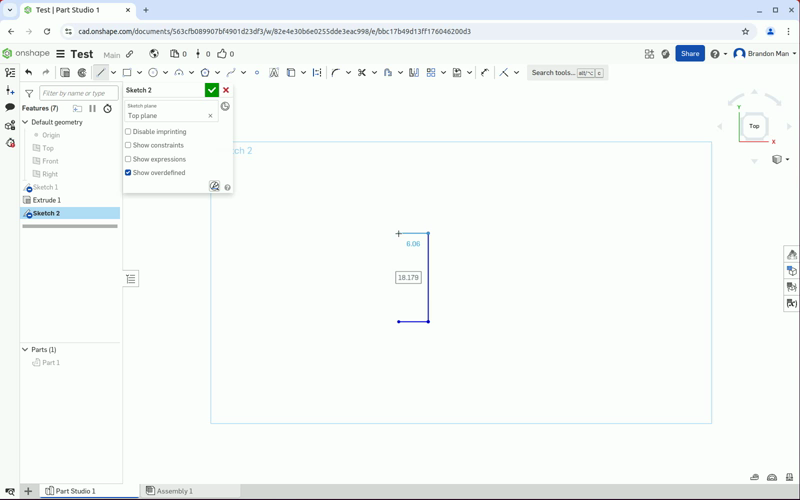
click(398, 233)
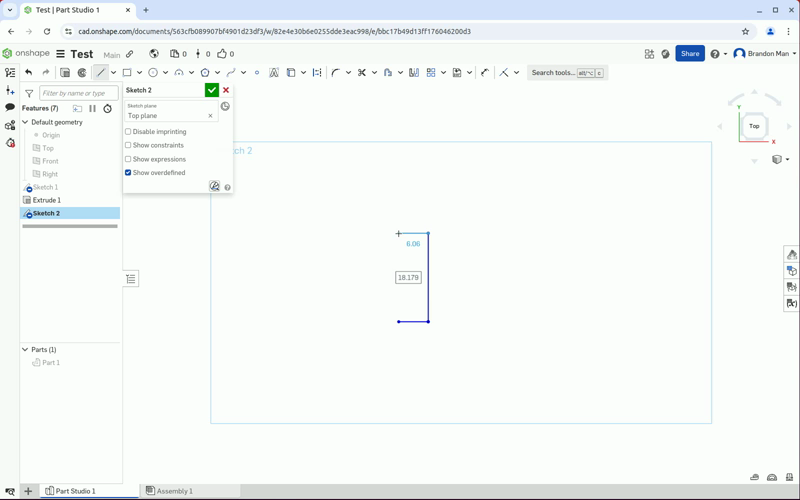
key_up(shift)
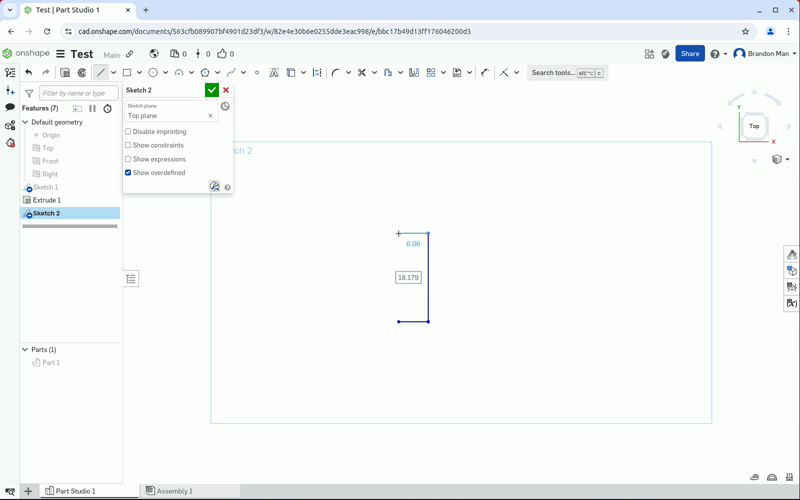
key_down(shift)
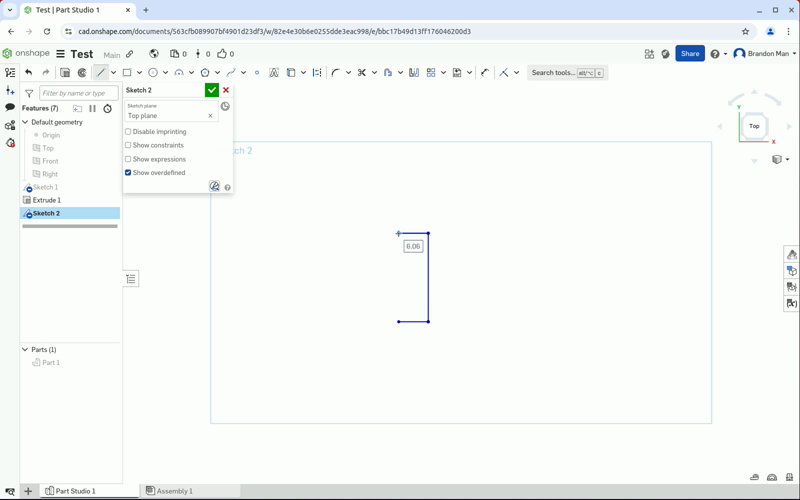
mouse_move(398, 321)
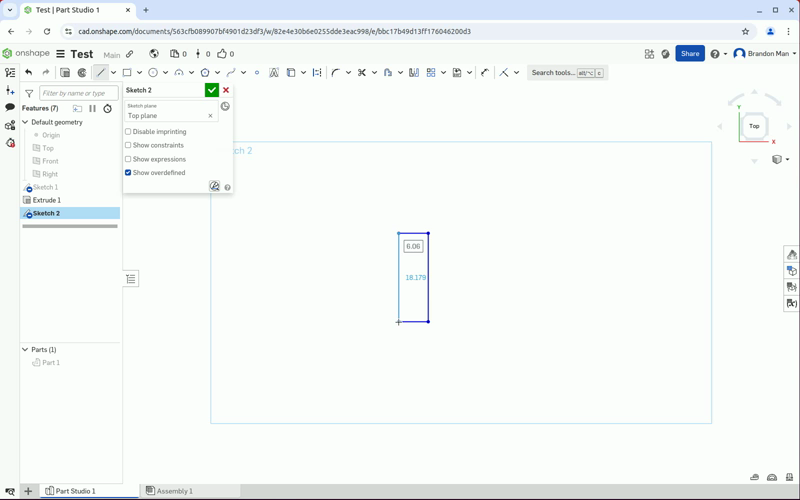
key_up(shift)
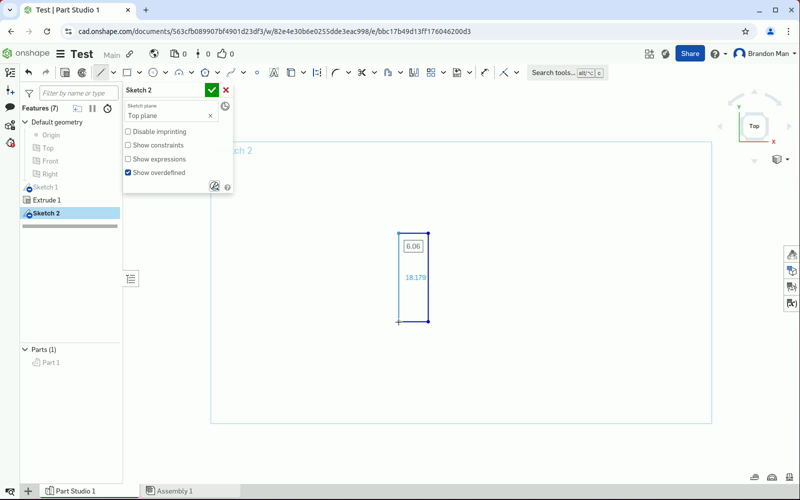
click(398, 321)
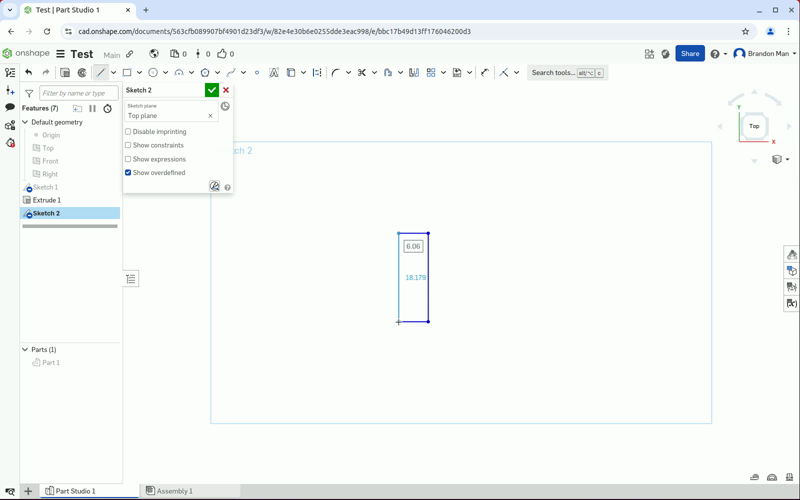
key(esc)
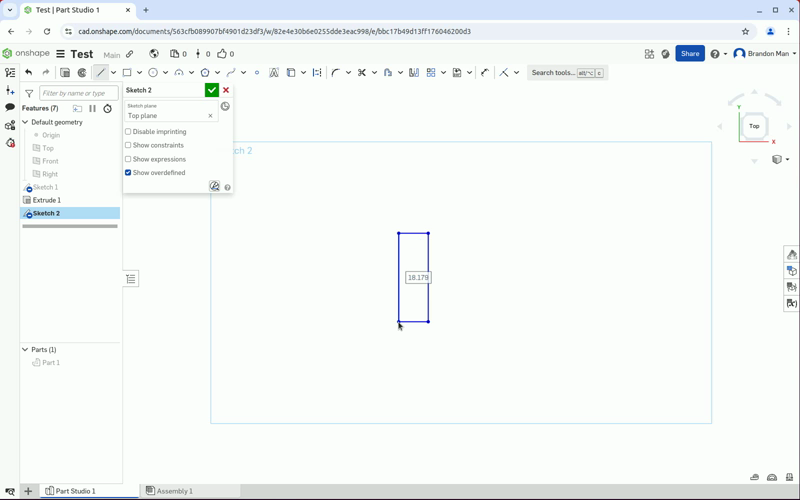
mouse_move(402, 238)
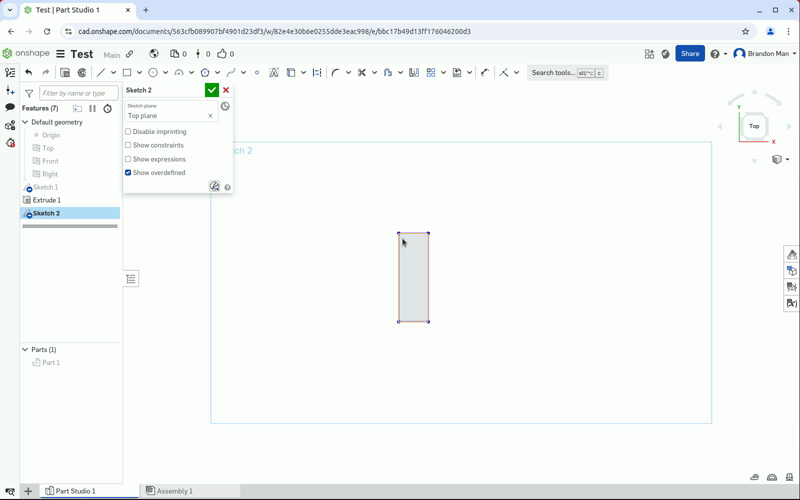
click(402, 238)
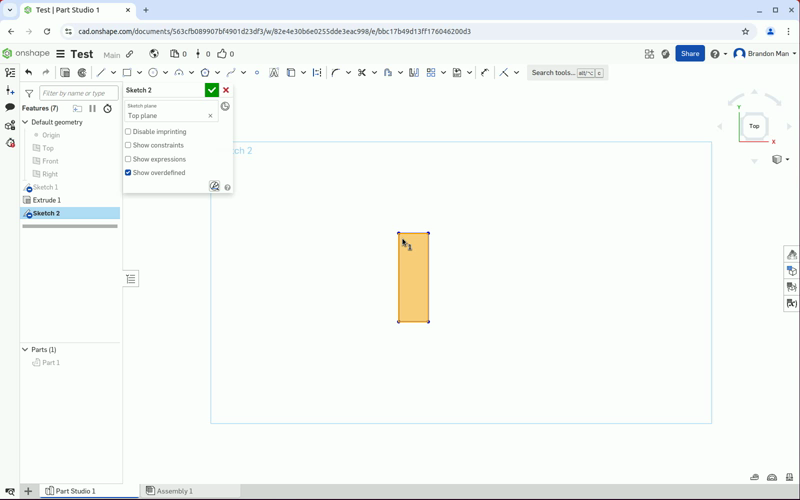
mouse_move(73, 352)
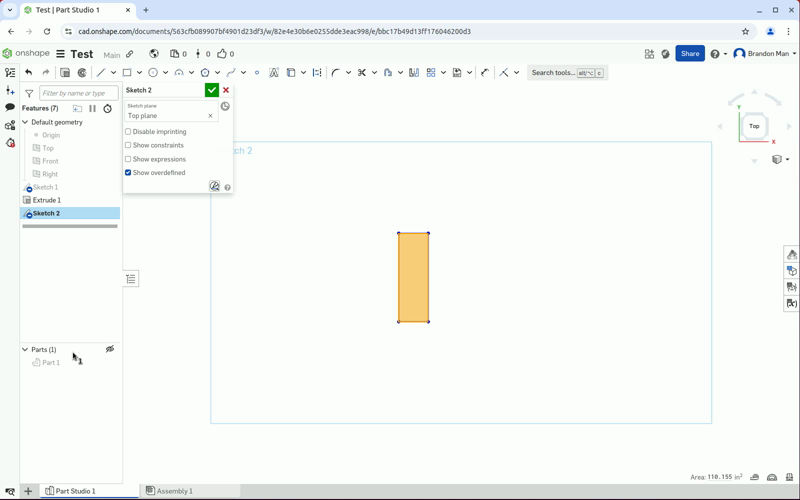
key(shift+y)
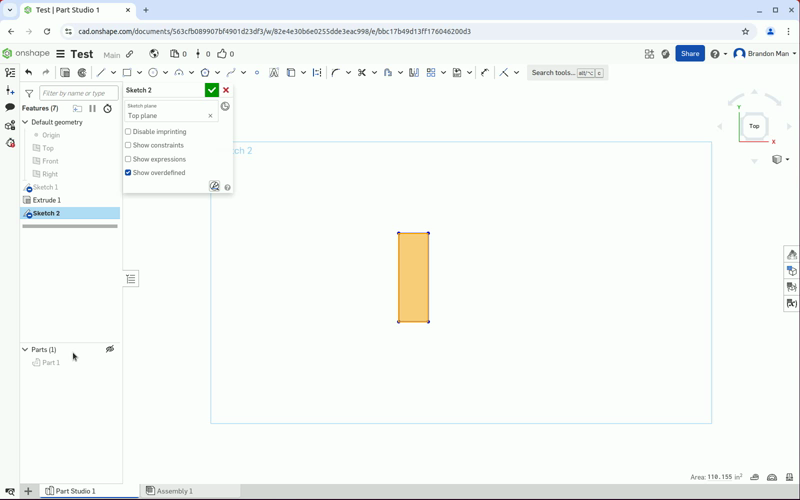
key(shift+e)
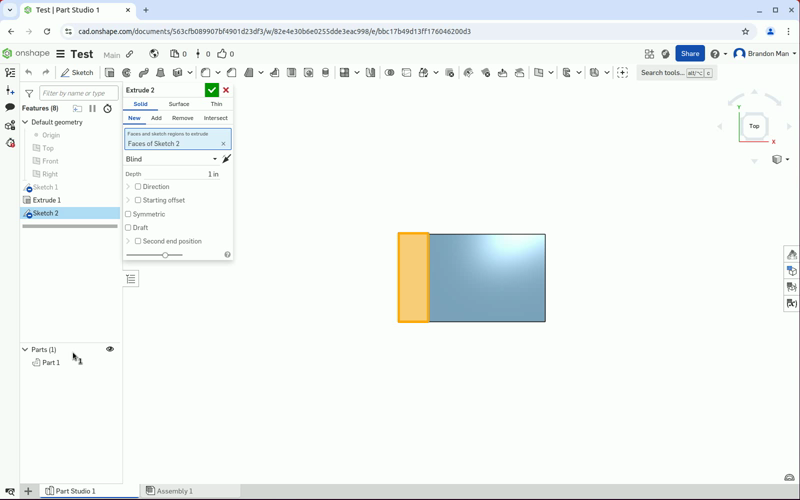
mouse_move(143, 106)
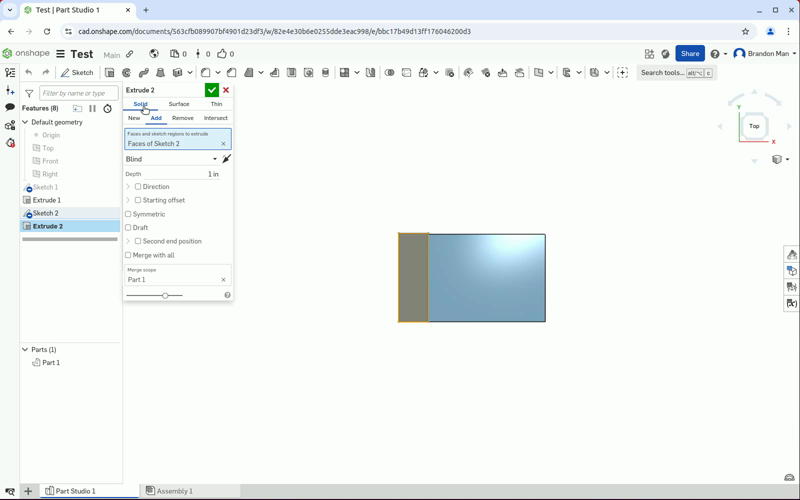
click(143, 106)
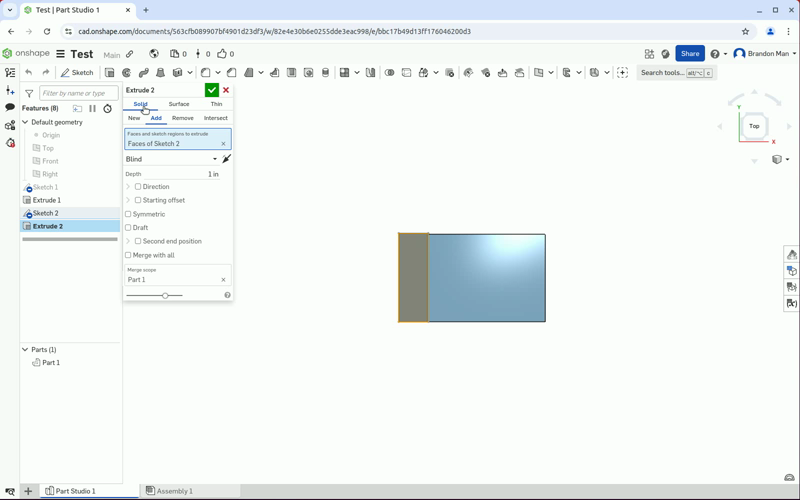
mouse_move(137, 120)
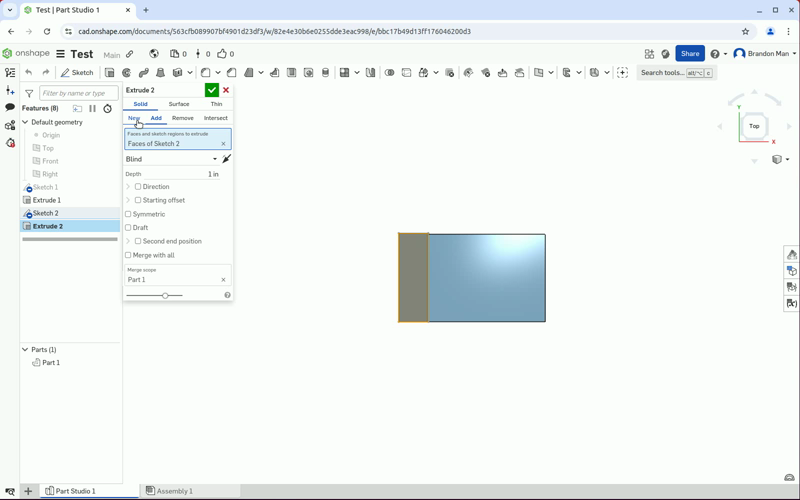
click(137, 120)
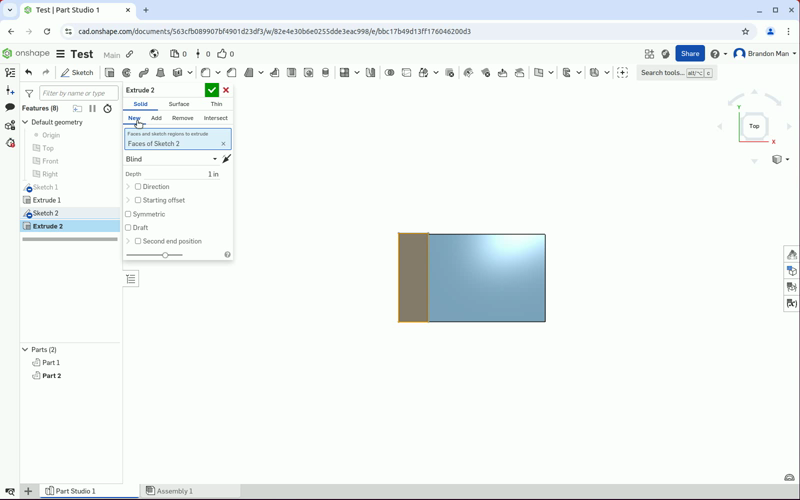
key(tab, 4)
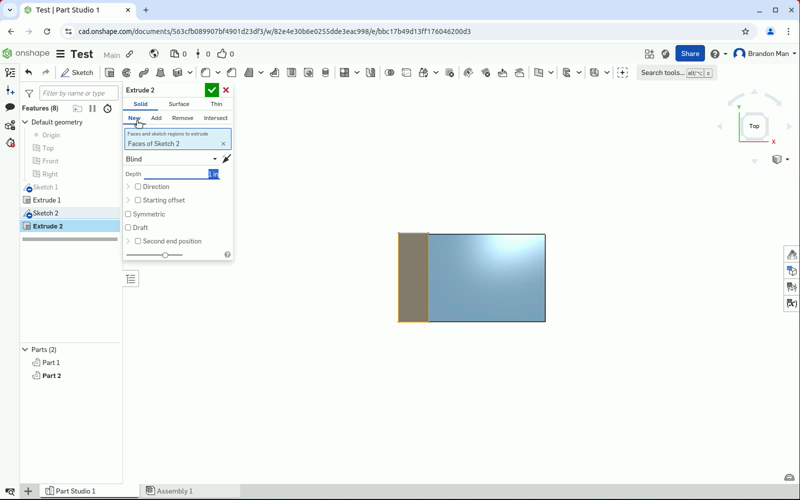
text(2.889)
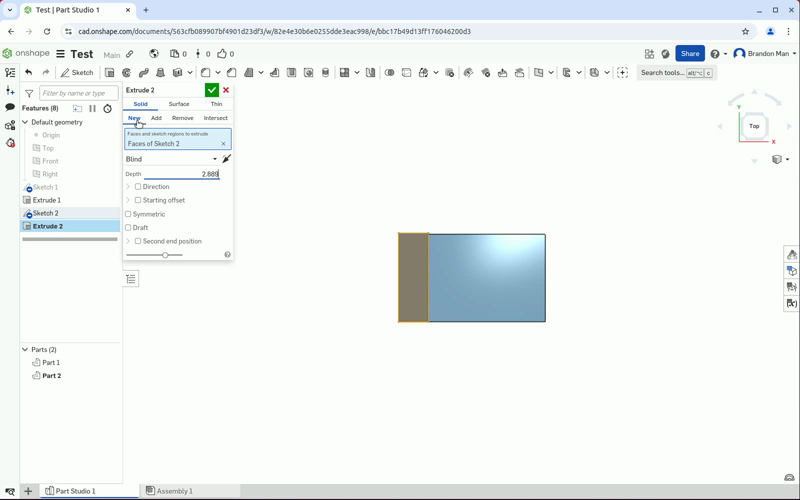
key(enter)
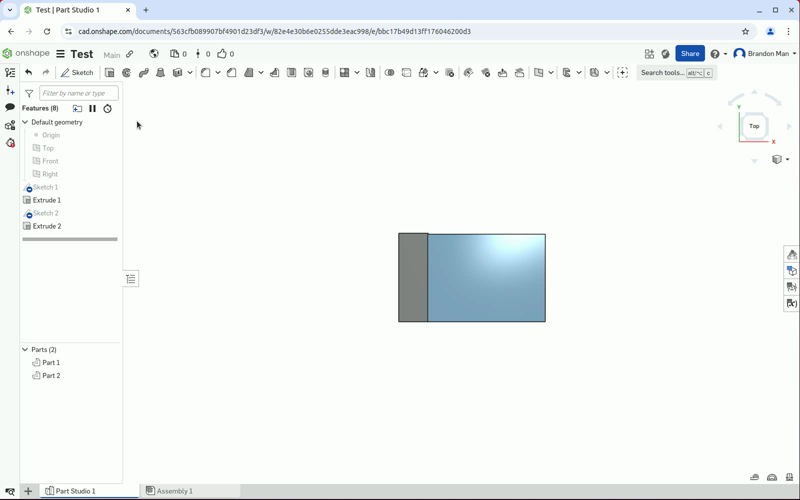
key(shift+h)
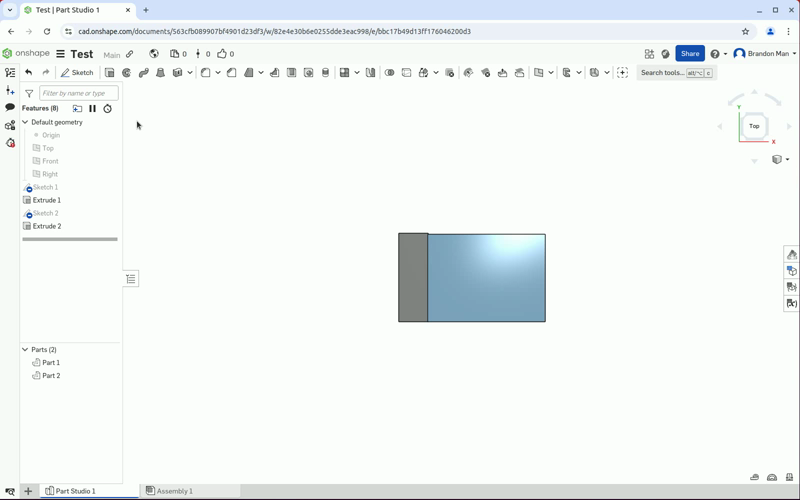
key(shift+h)
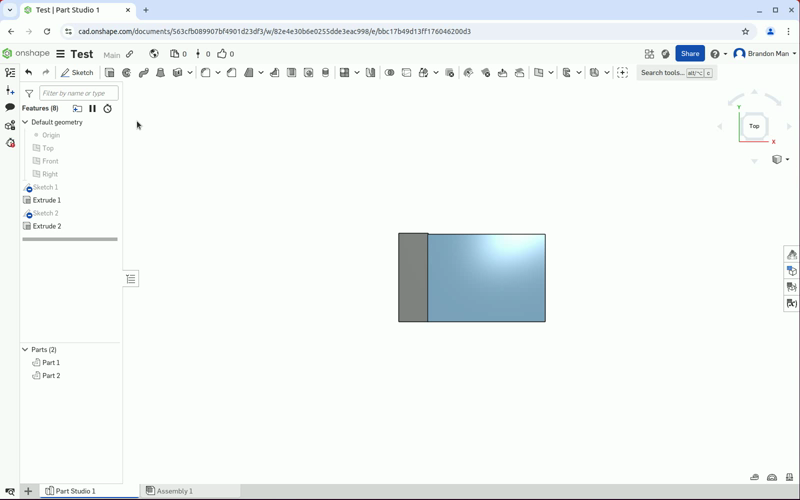
mouse_move(73, 189)
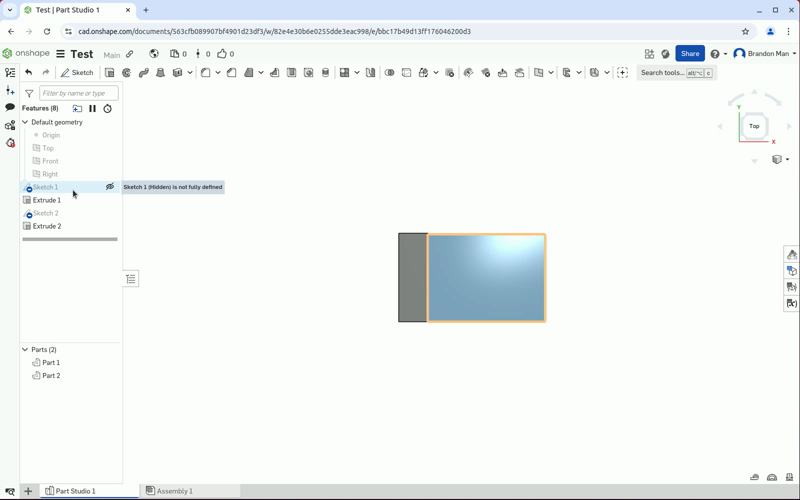
click(73, 189)
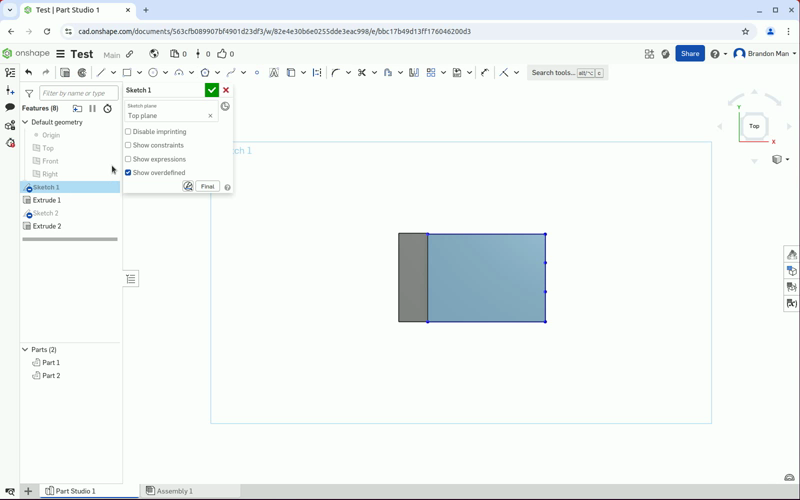
mouse_move(229, 92)
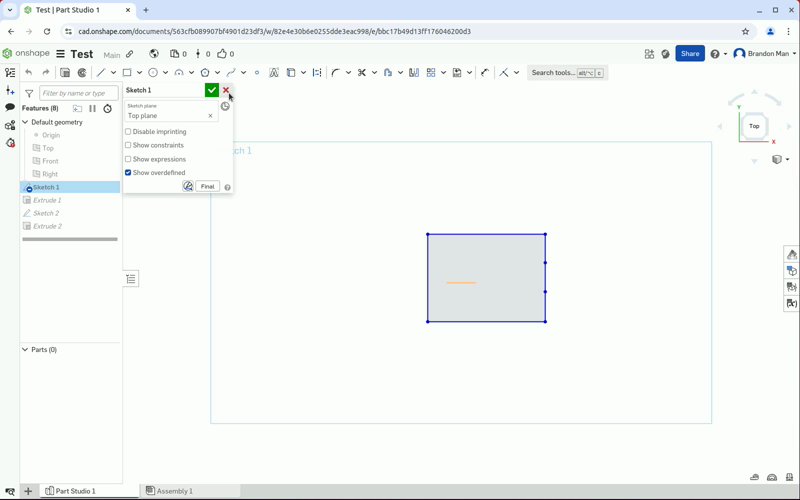
click(229, 92)
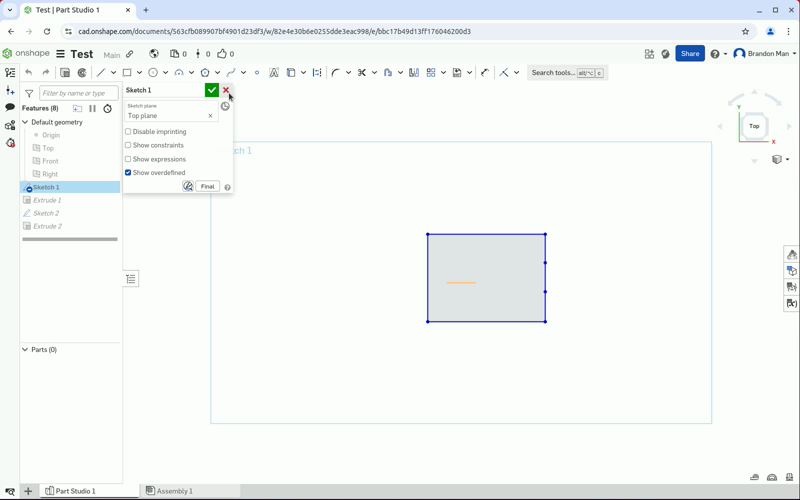
key(shift+s)
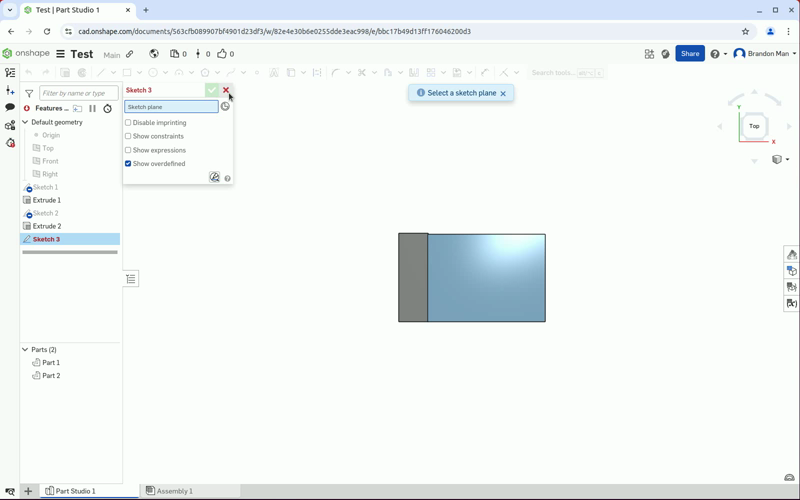
mouse_move(73, 150)
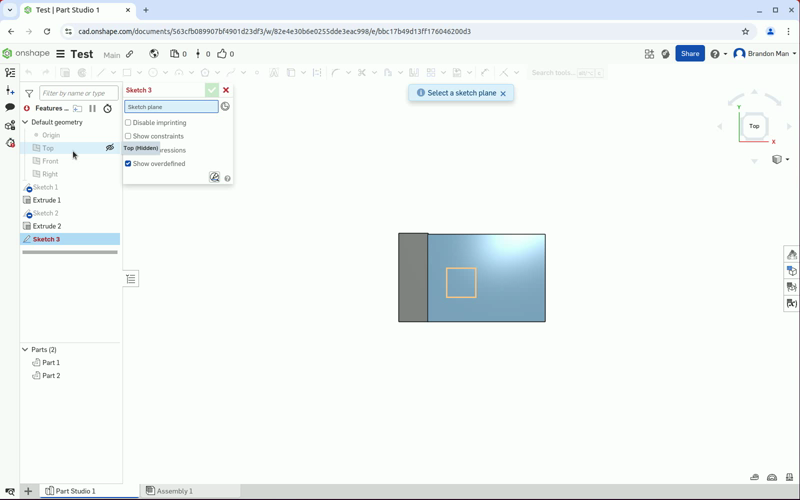
click(73, 150)
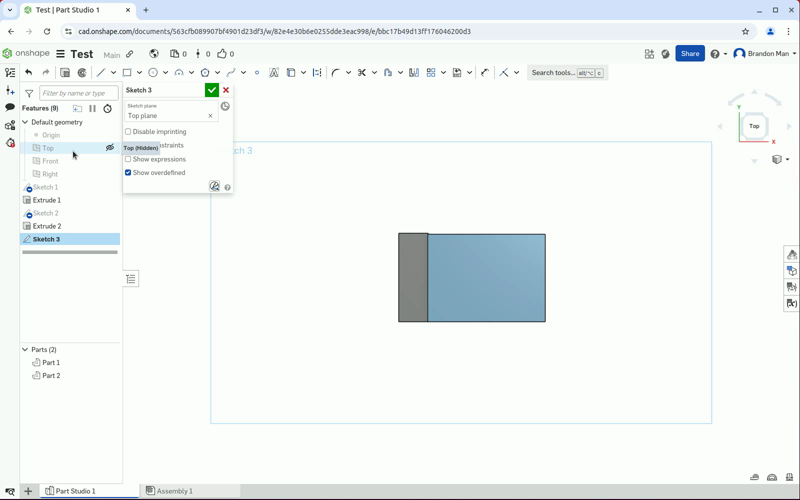
mouse_move(73, 352)
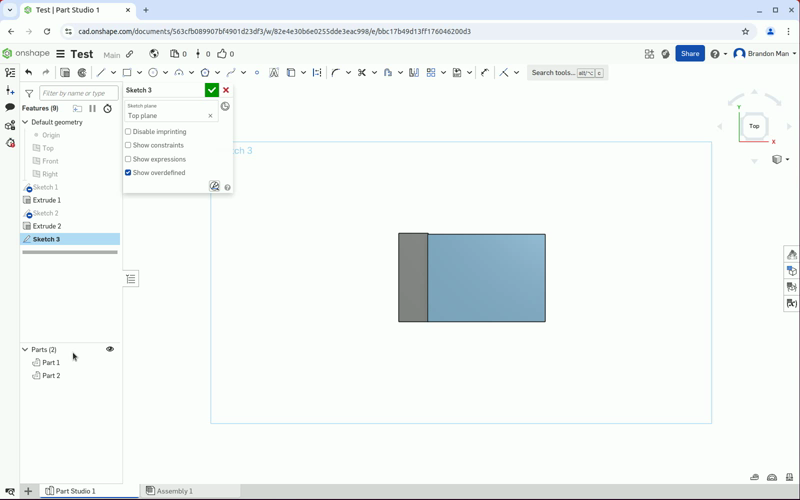
key(y)
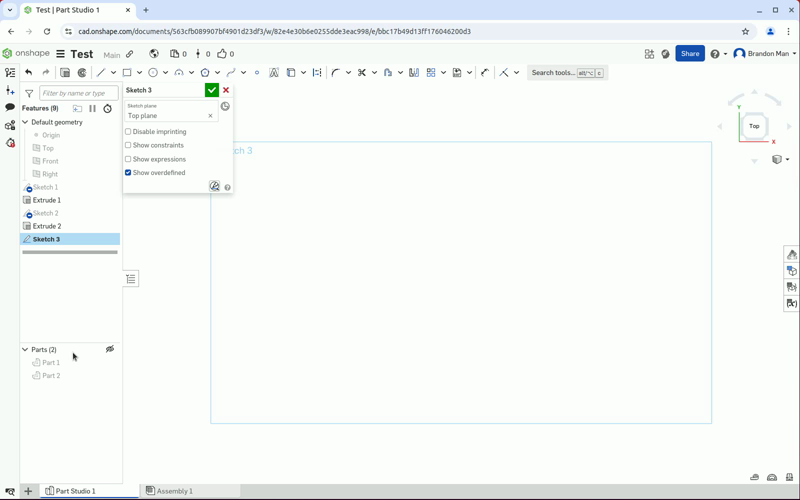
key(l)
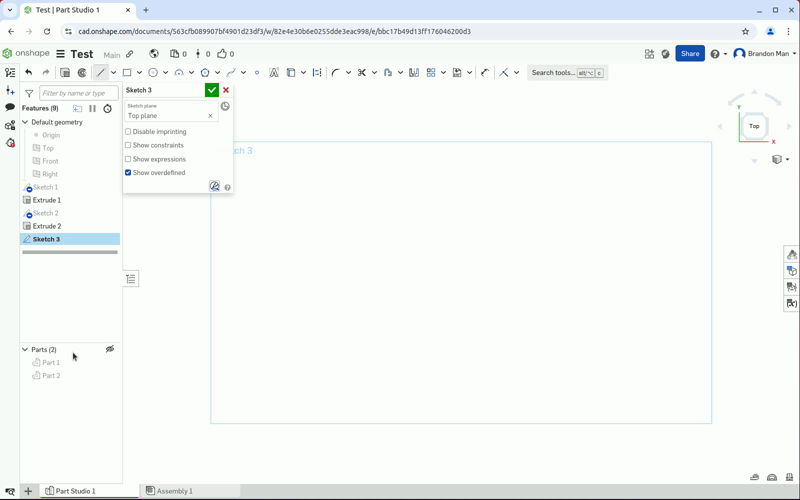
key_down(shift)
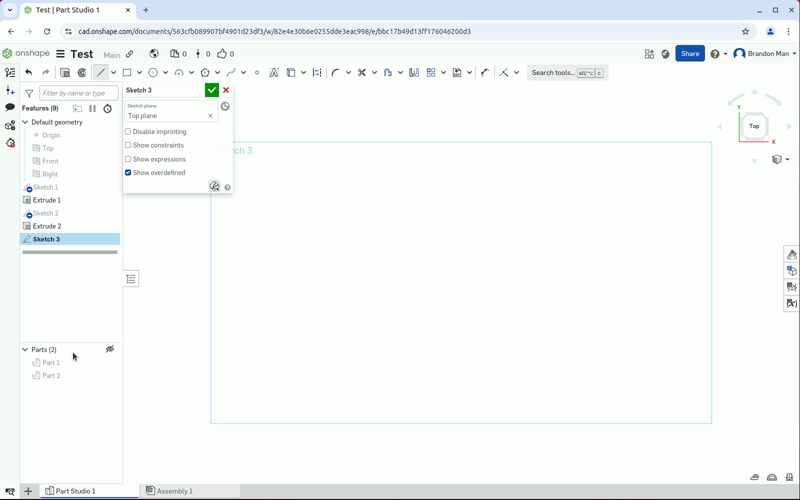
mouse_move(543, 262)
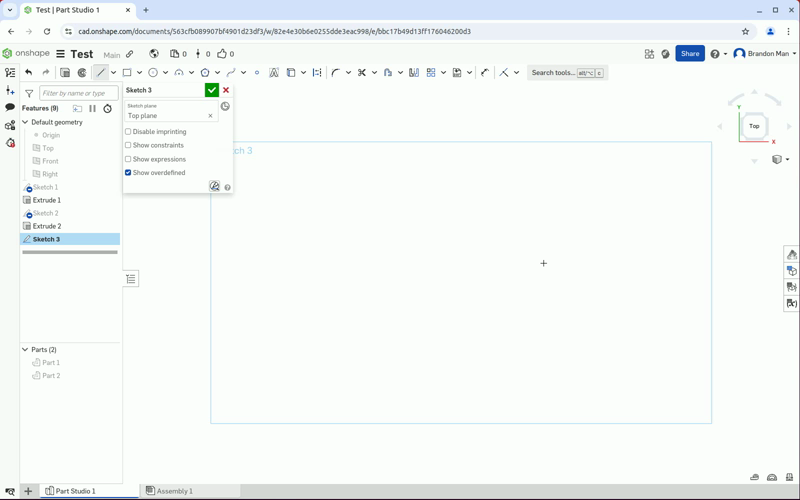
click(543, 262)
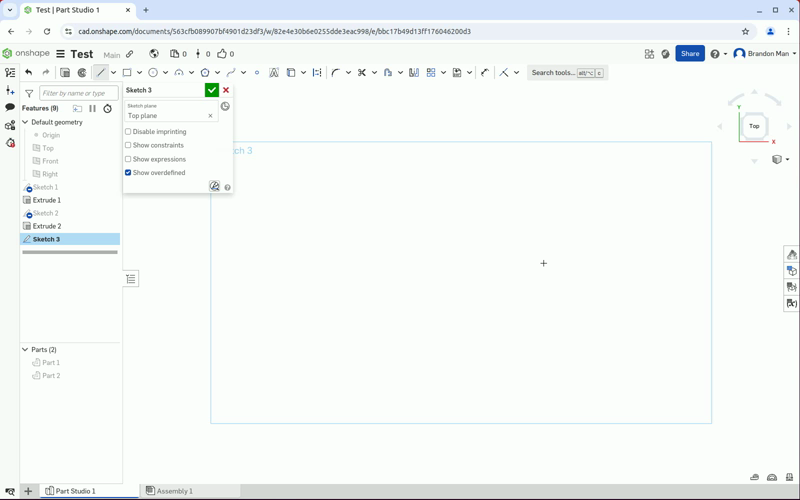
key_up(shift)
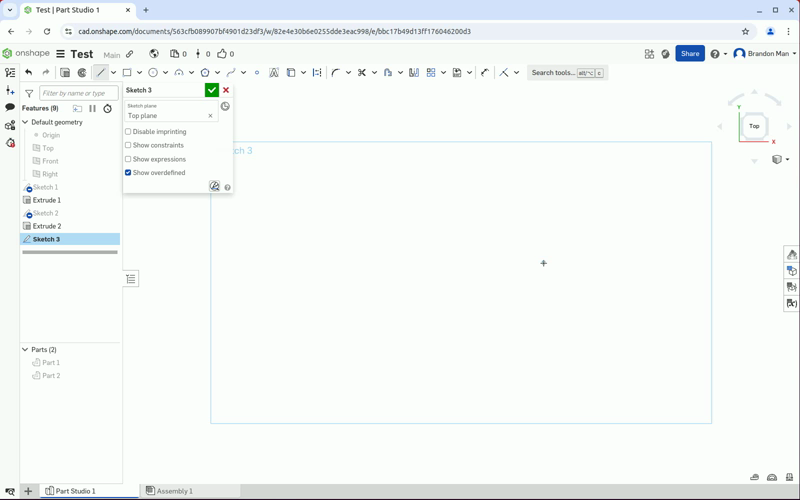
key_down(shift)
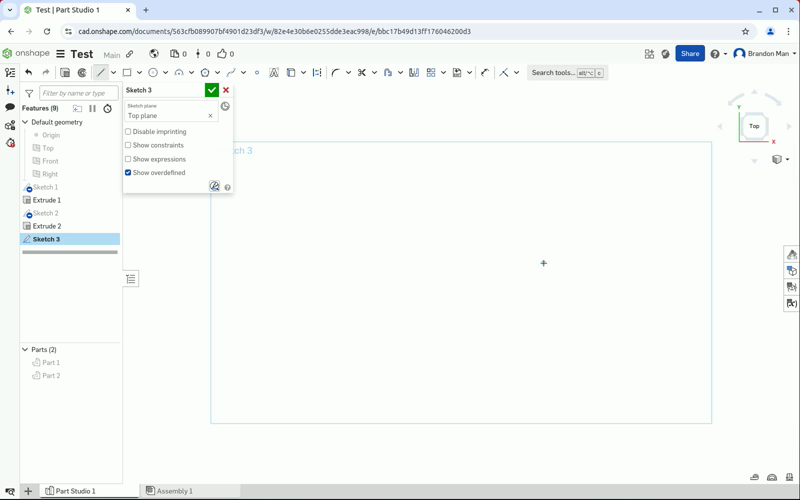
mouse_move(573, 262)
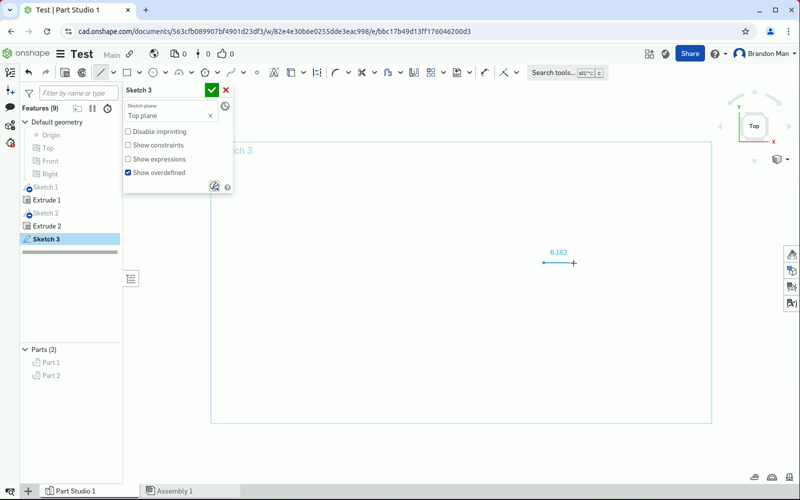
mouse_move(574, 232)
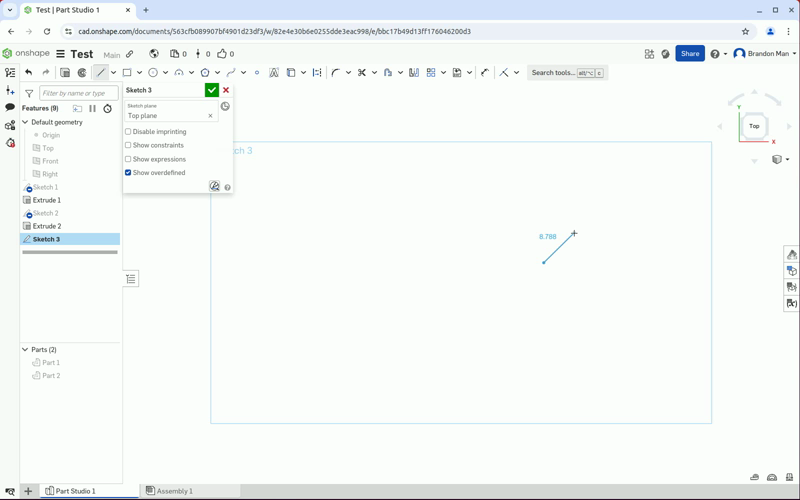
click(574, 232)
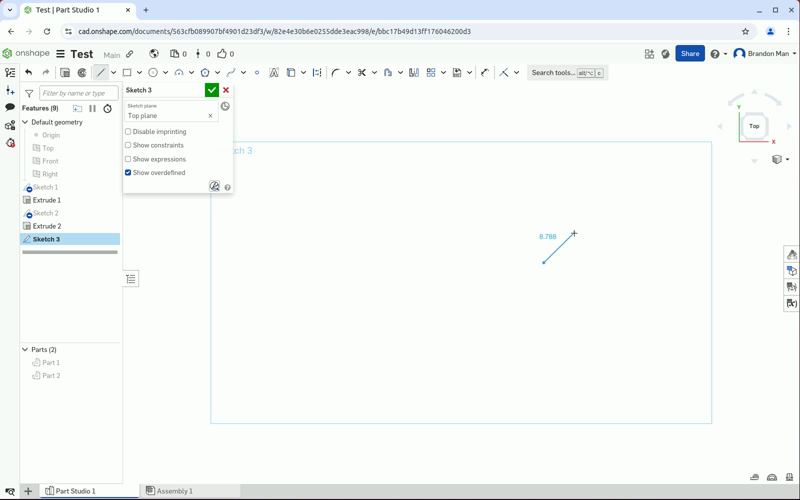
key_up(shift)
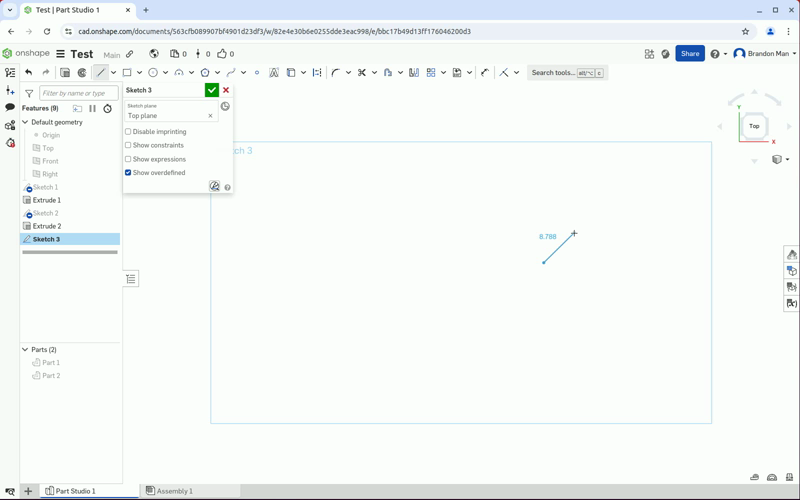
key_down(shift)
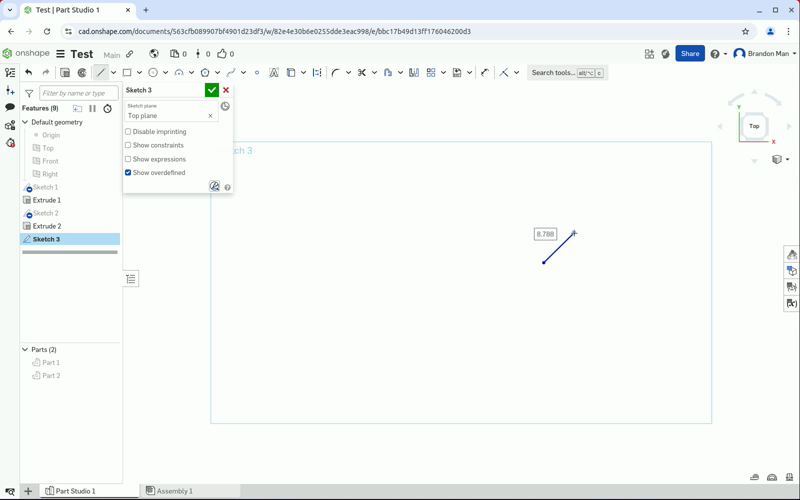
mouse_move(589, 232)
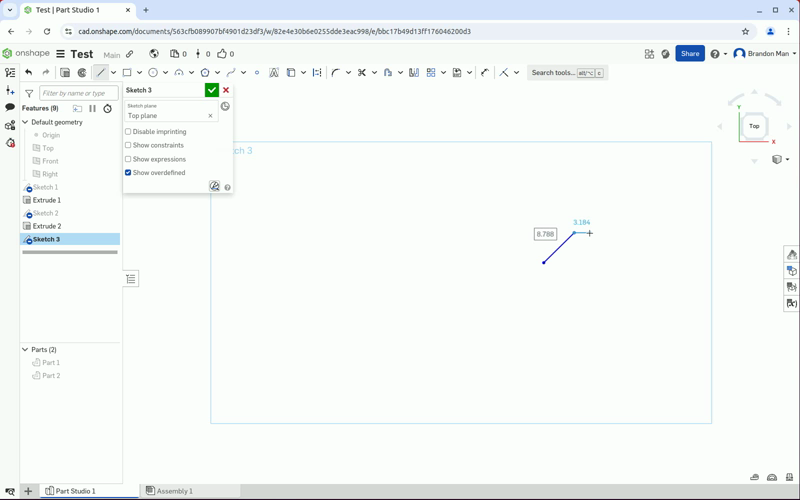
mouse_move(543, 232)
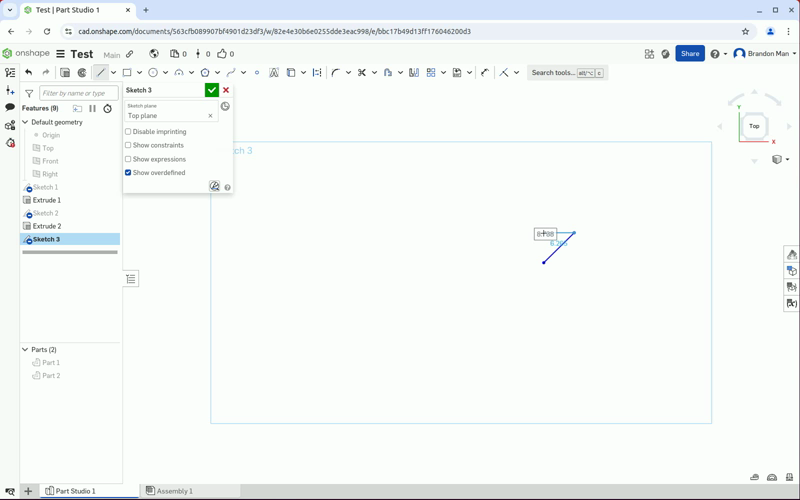
click(543, 232)
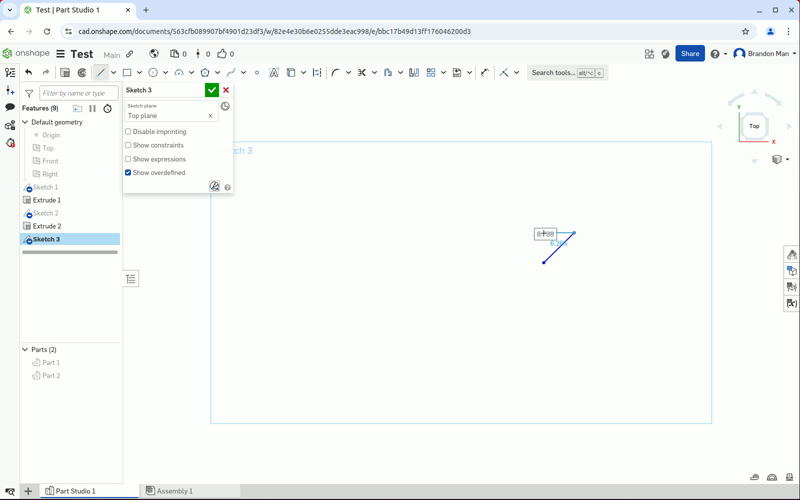
key_up(shift)
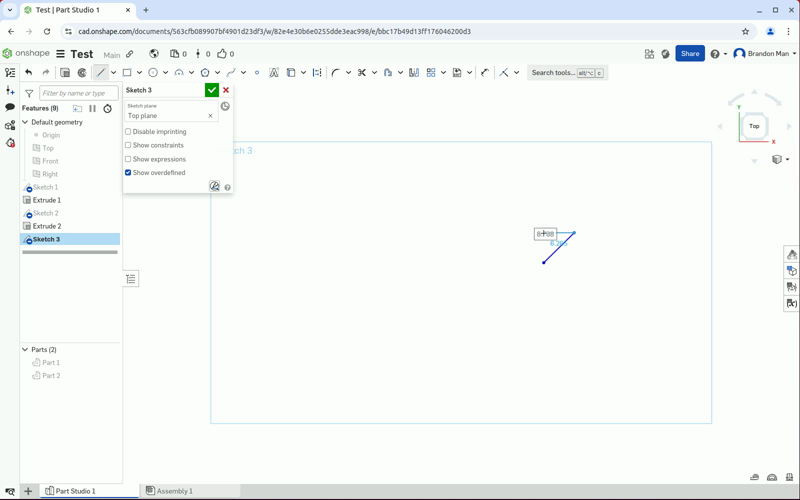
mouse_move(573, 232)
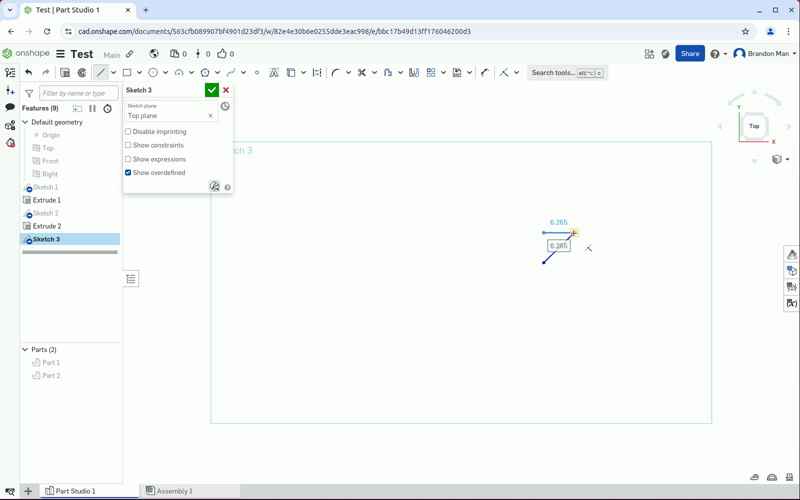
key_down(shift)
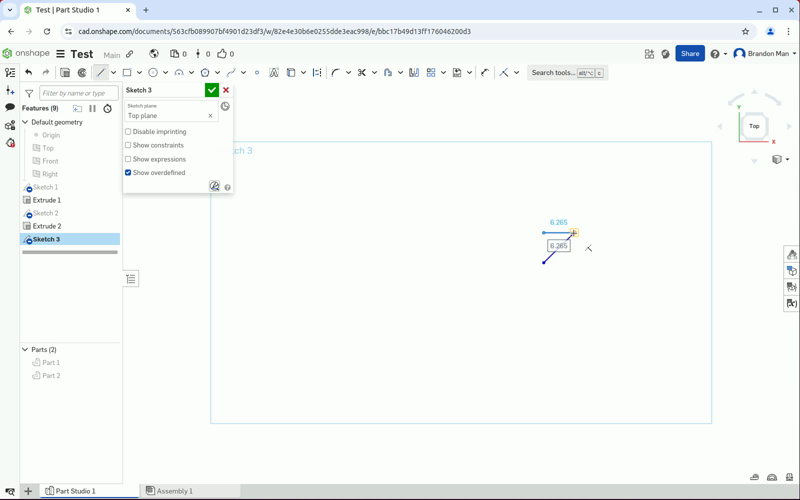
mouse_move(543, 262)
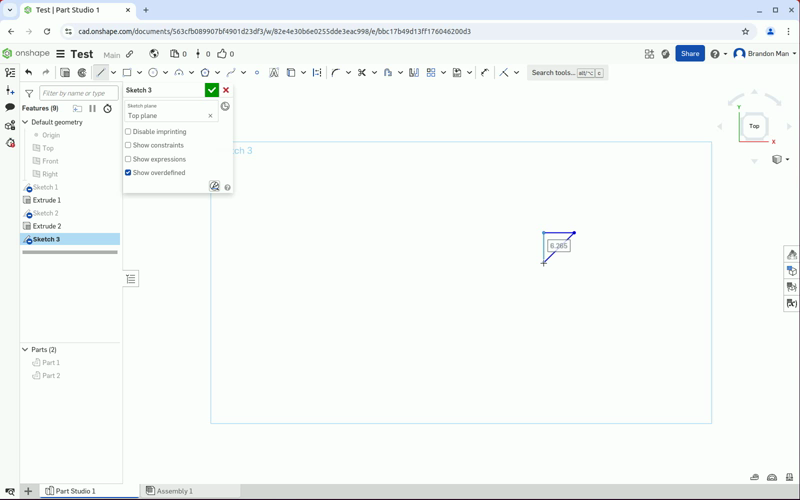
key_up(shift)
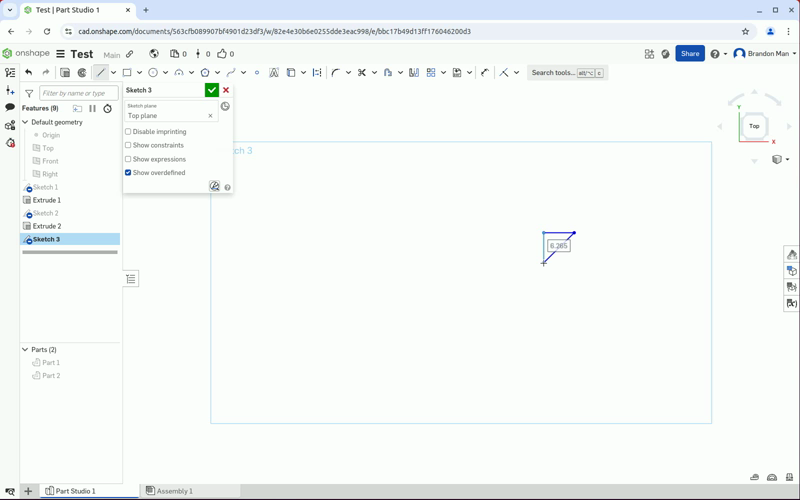
click(543, 262)
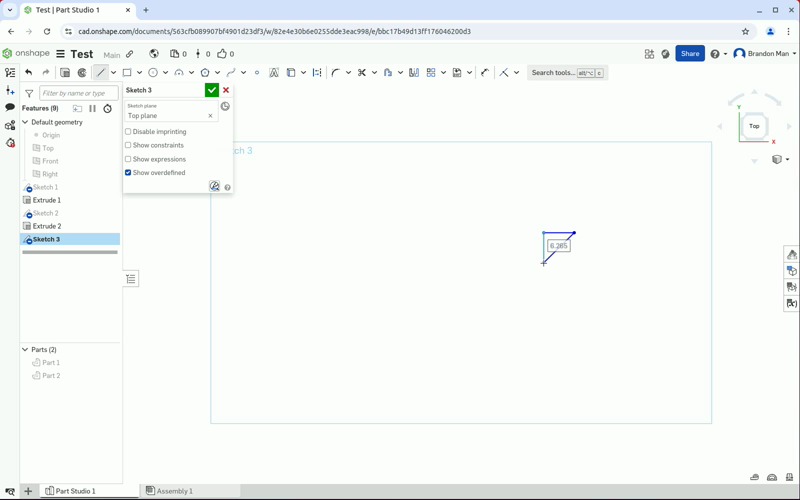
key(esc)
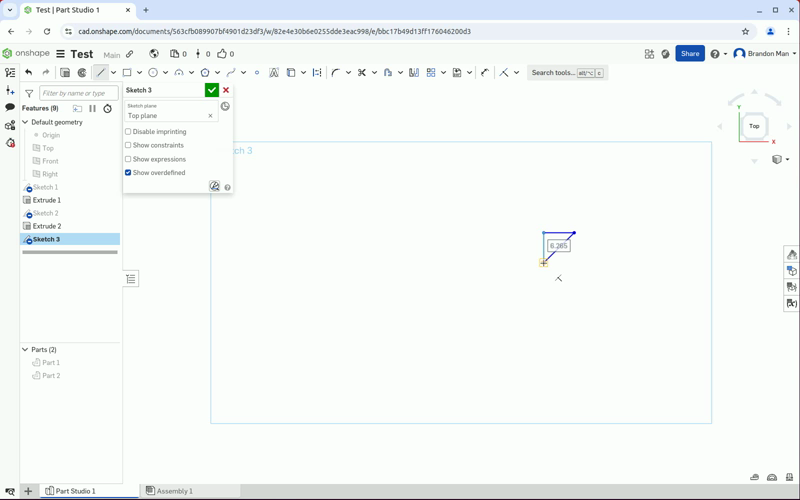
mouse_move(557, 244)
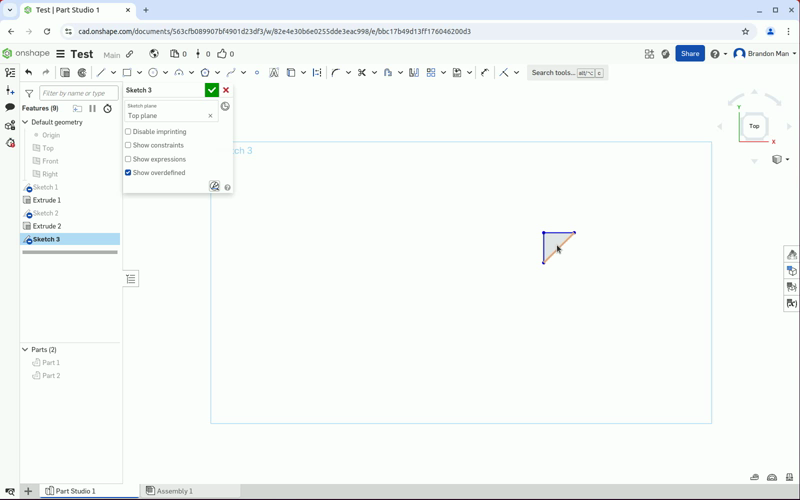
scroll(6)
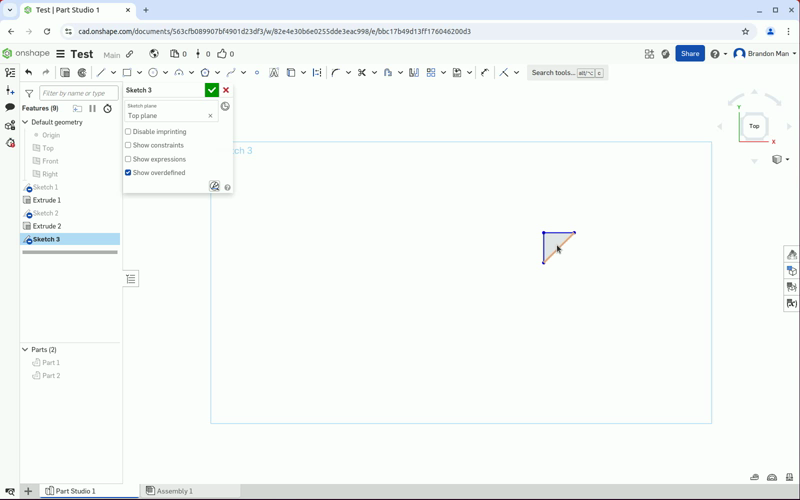
scroll(6)
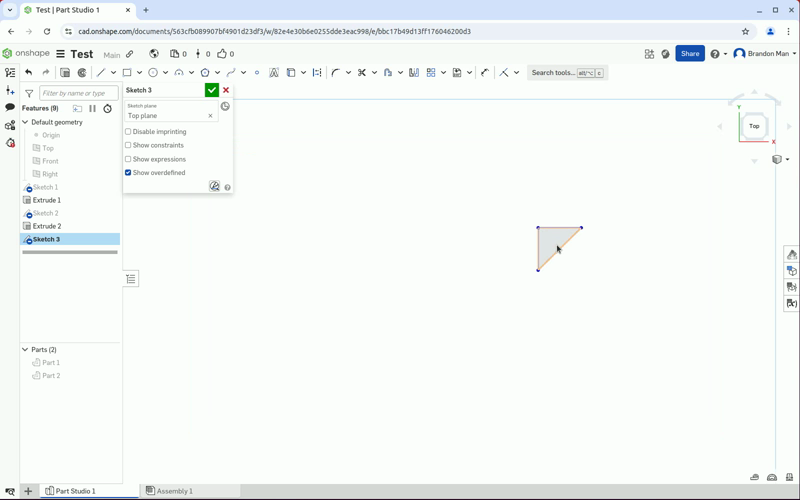
scroll(6)
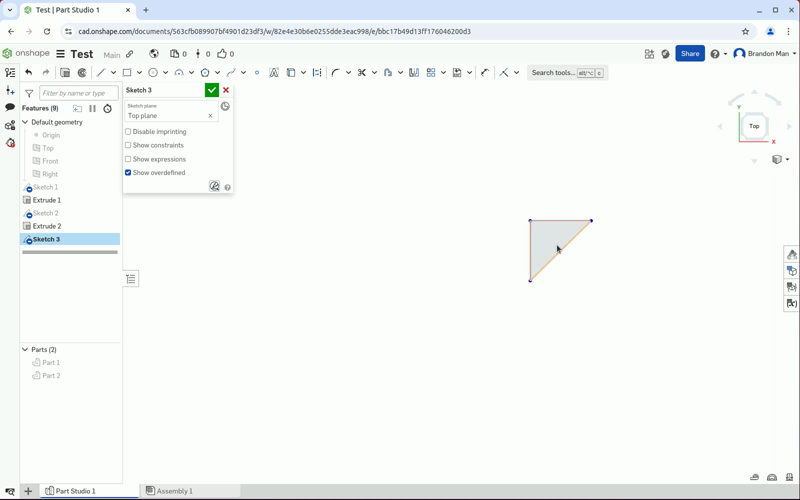
scroll(6)
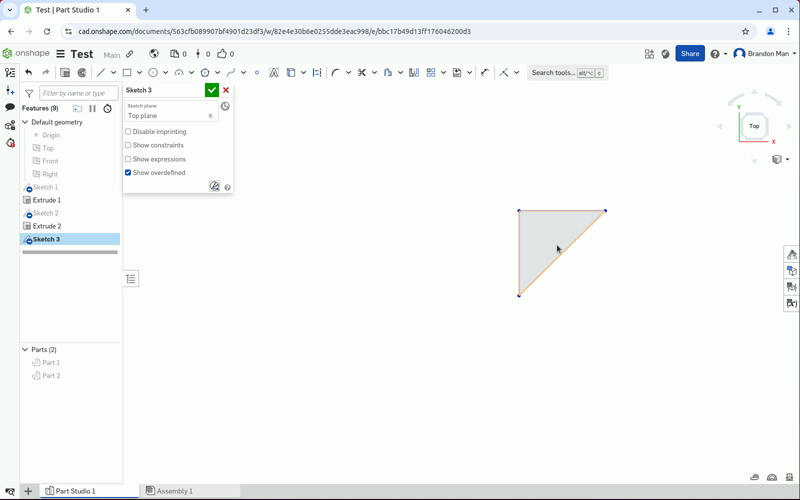
scroll(6)
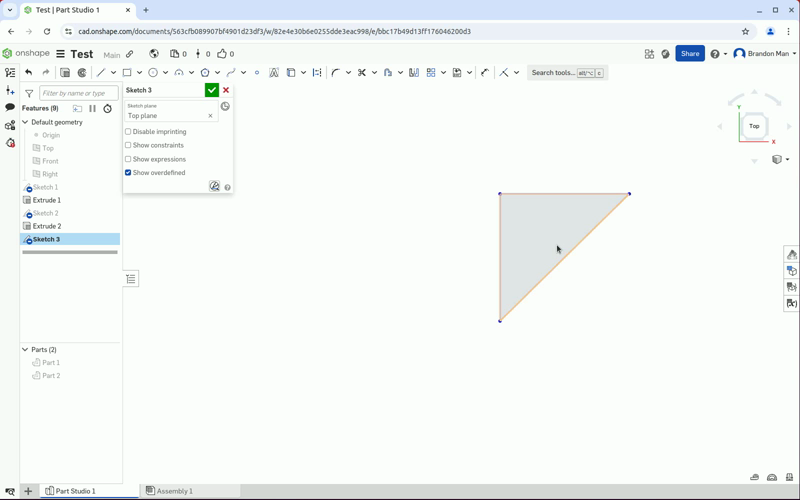
scroll(6)
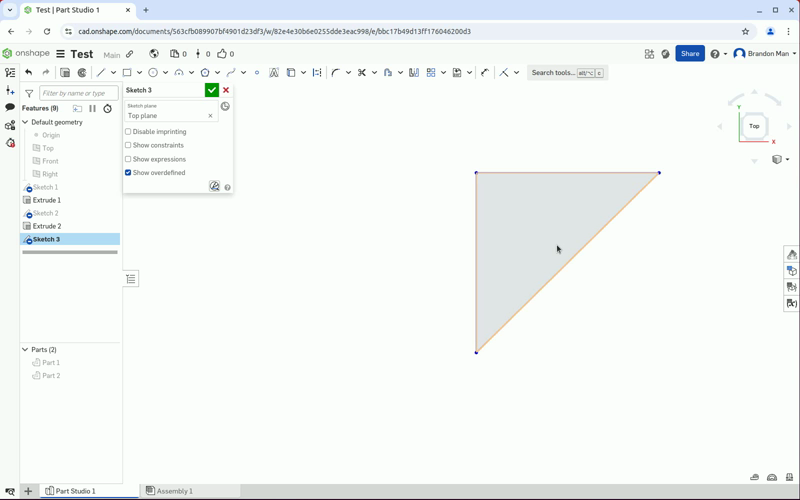
scroll(6)
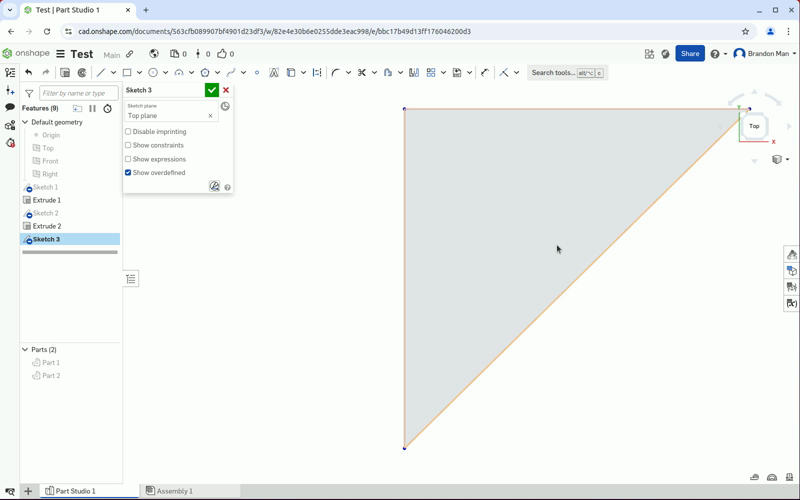
click(557, 244)
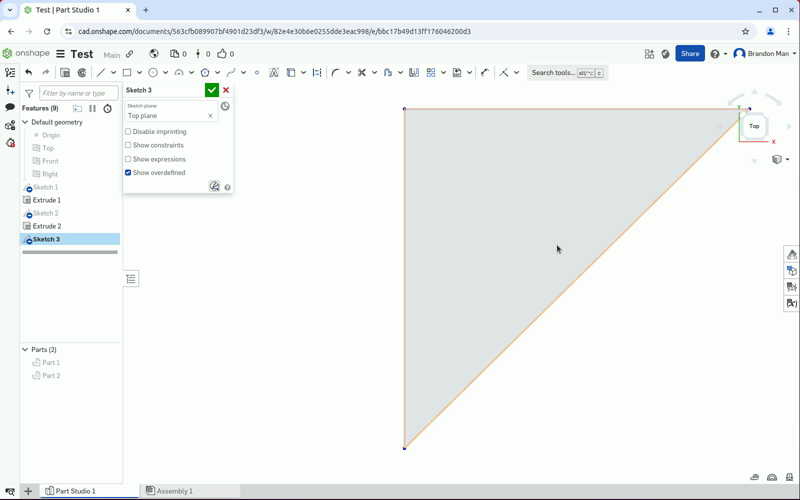
scroll(-6)
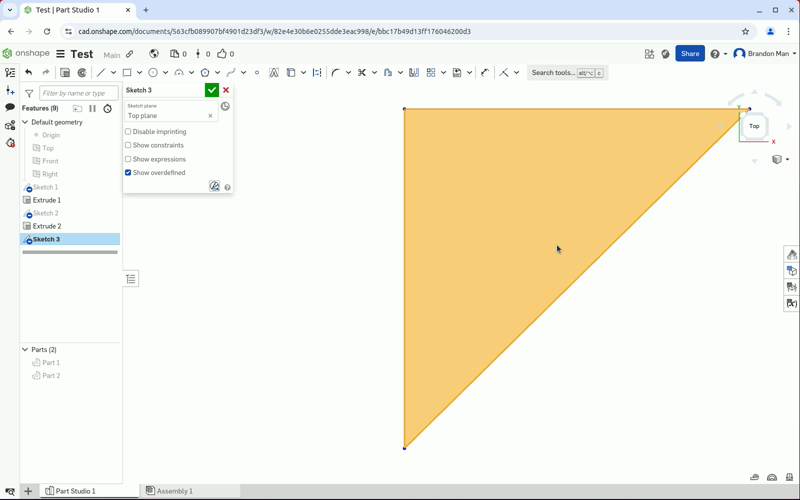
scroll(-6)
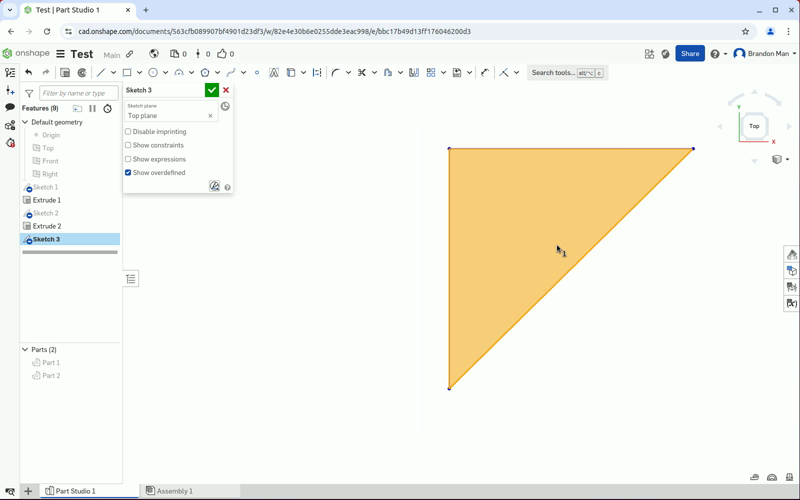
scroll(-6)
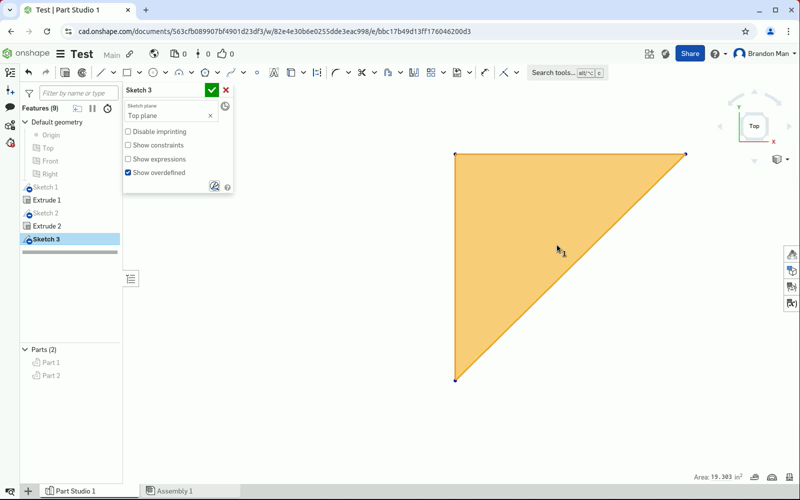
scroll(-6)
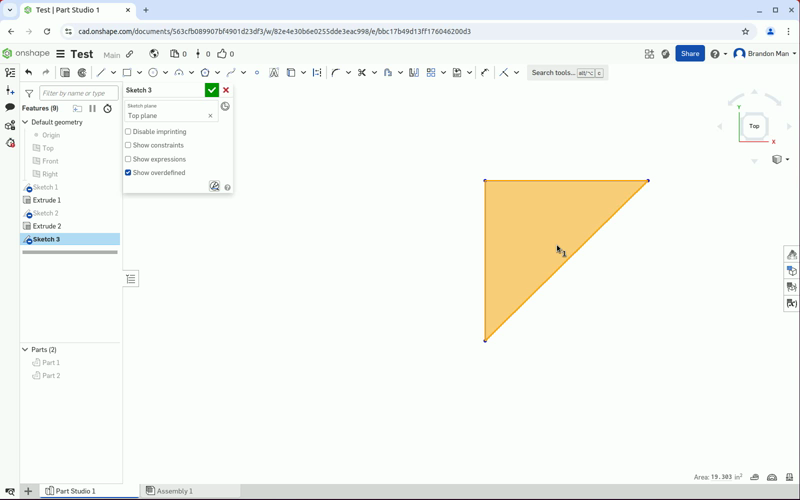
scroll(-6)
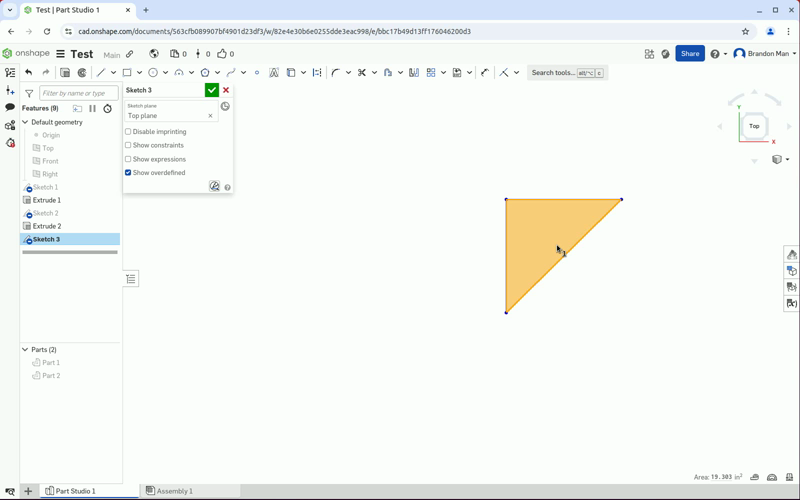
scroll(-6)
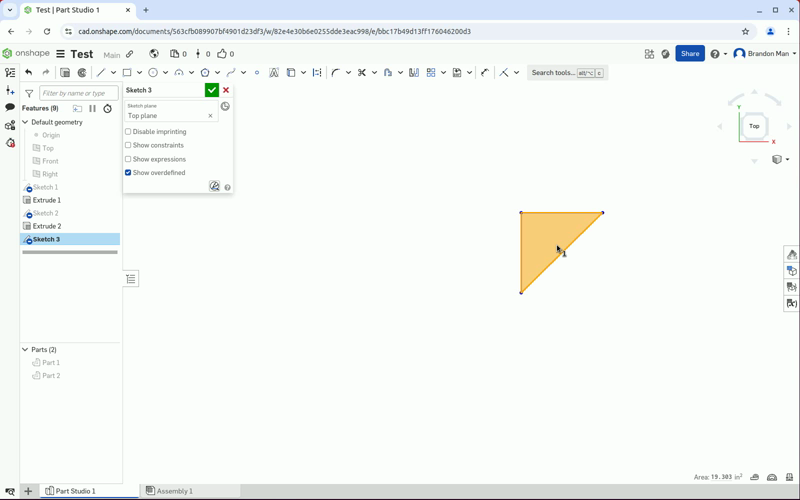
scroll(-6)
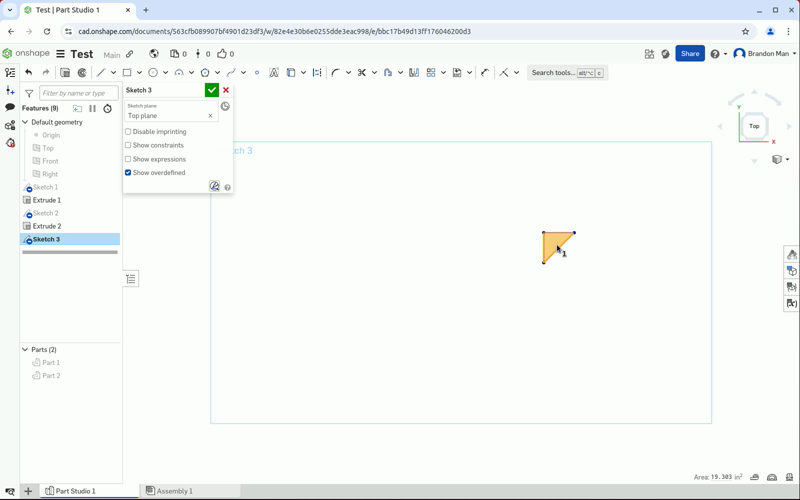
mouse_move(73, 352)
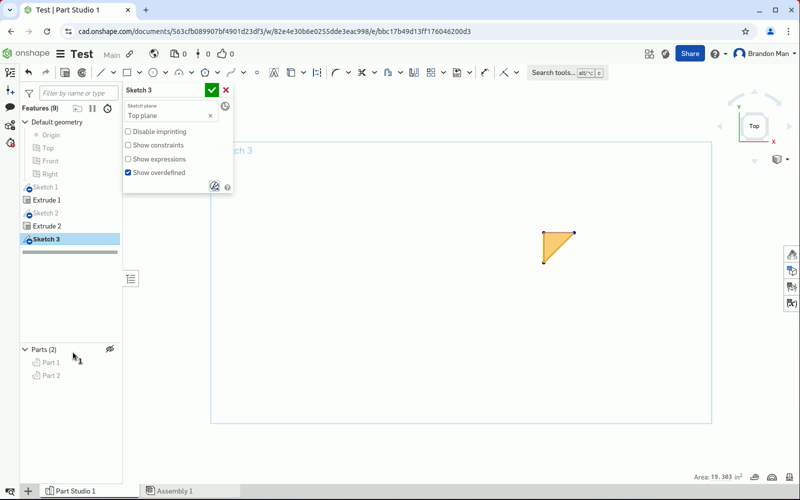
key(shift+y)
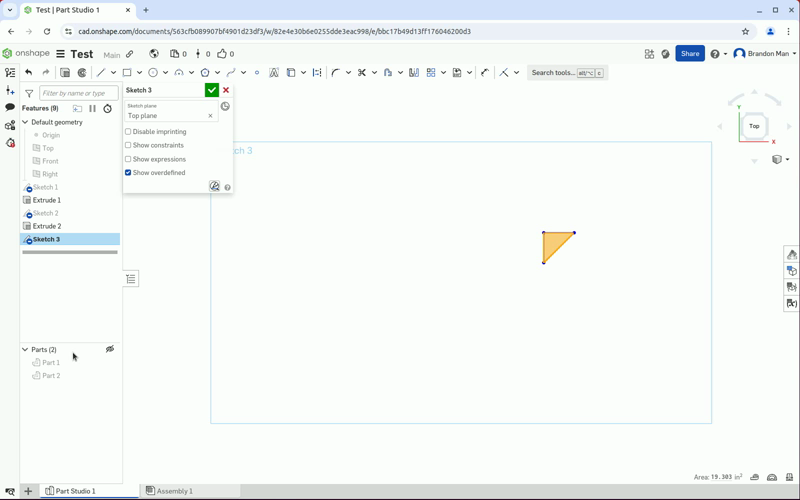
key(shift+e)
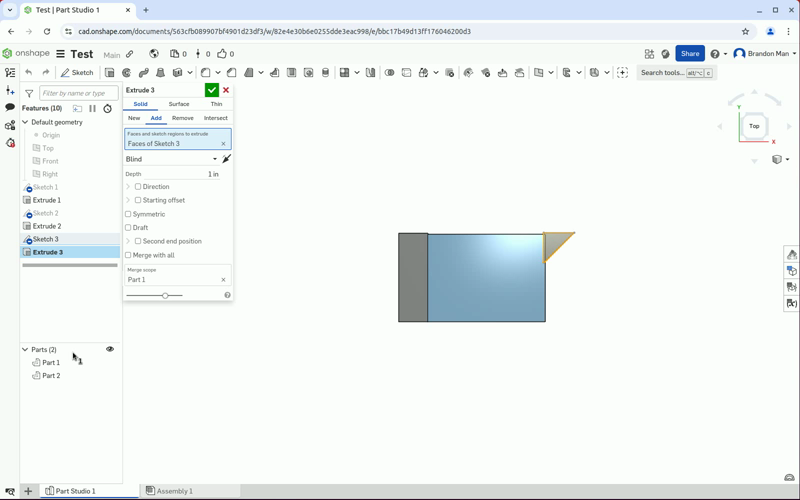
mouse_move(143, 106)
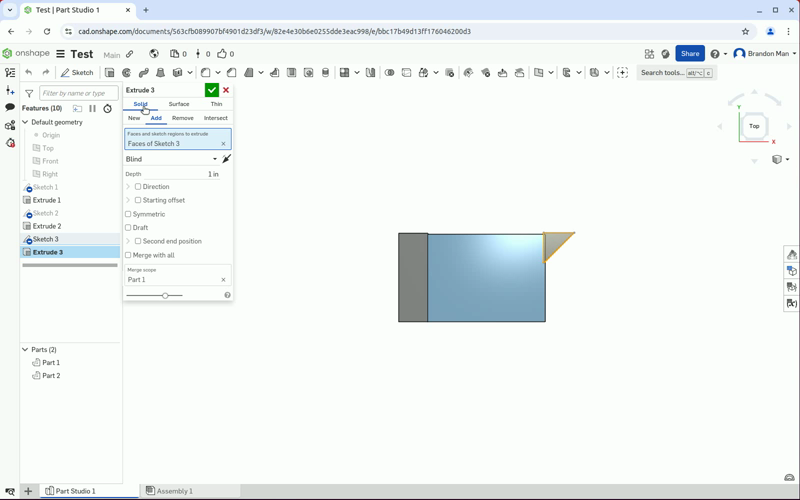
click(143, 106)
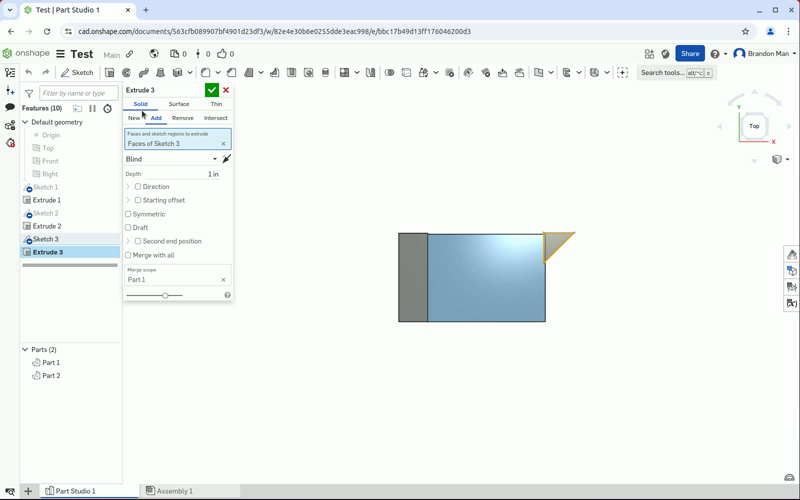
mouse_move(137, 120)
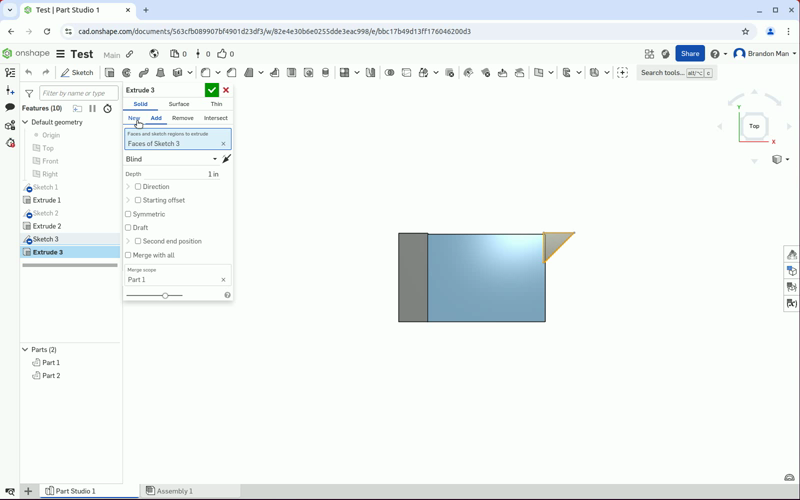
click(137, 120)
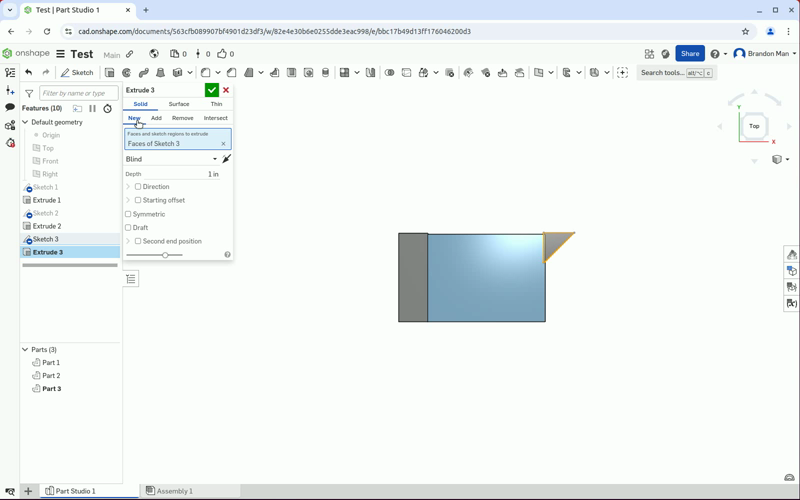
key(tab, 4)
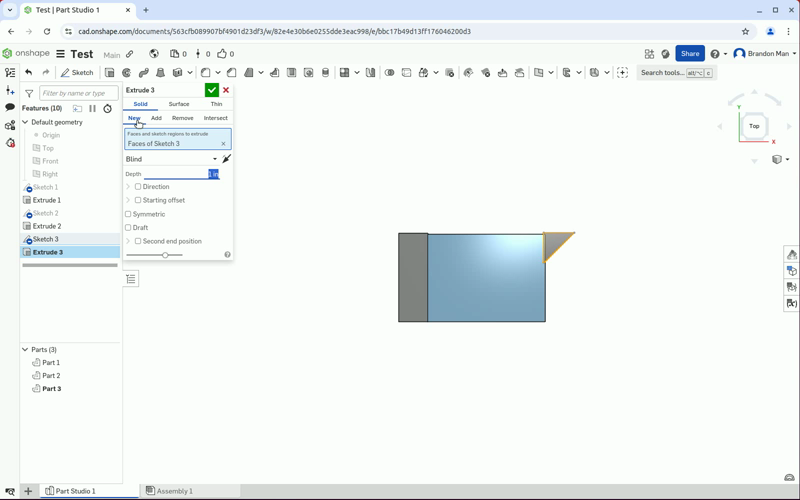
text(2.889)
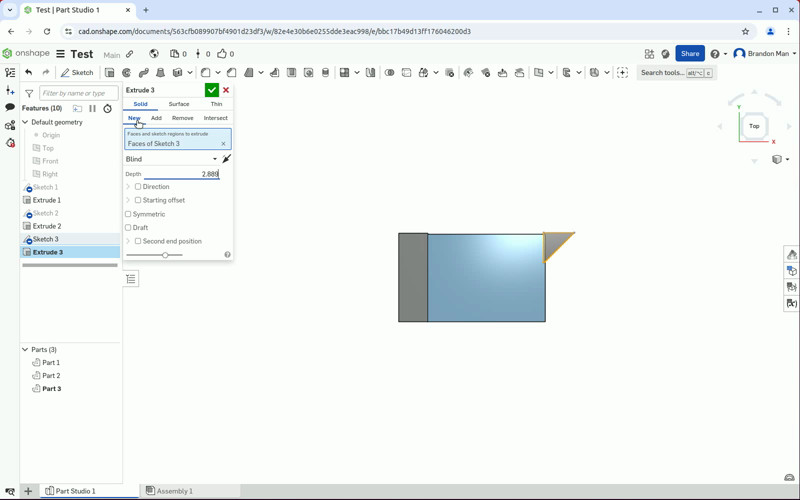
key(enter)
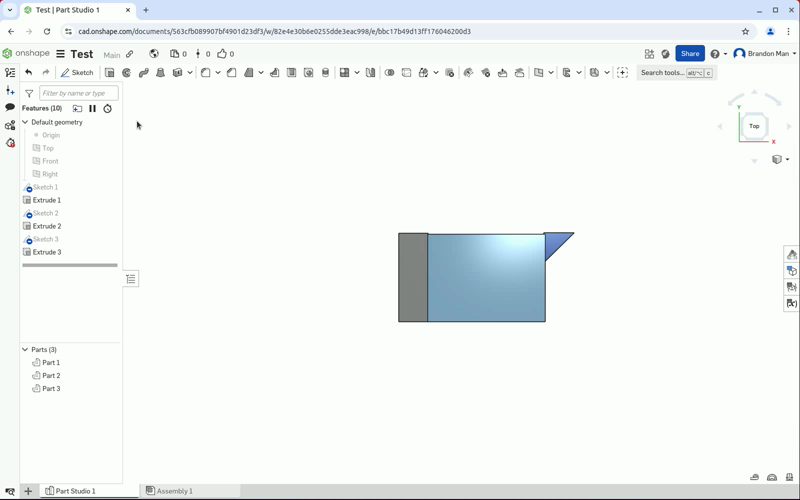
key(shift+h)
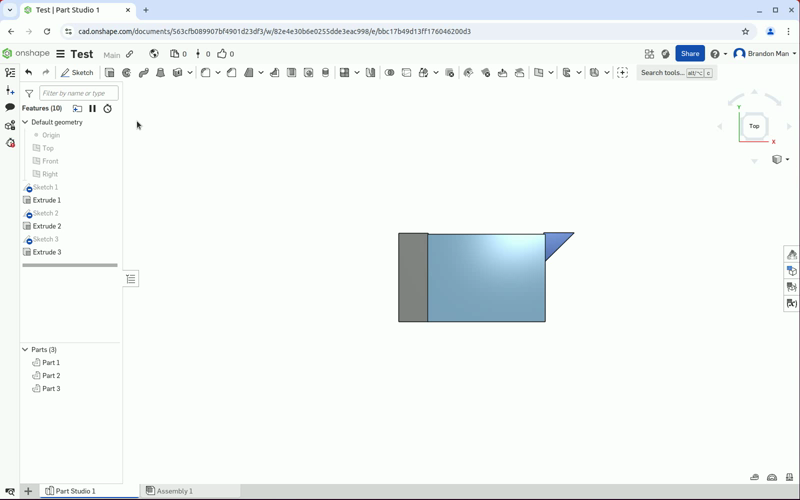
key(shift+h)
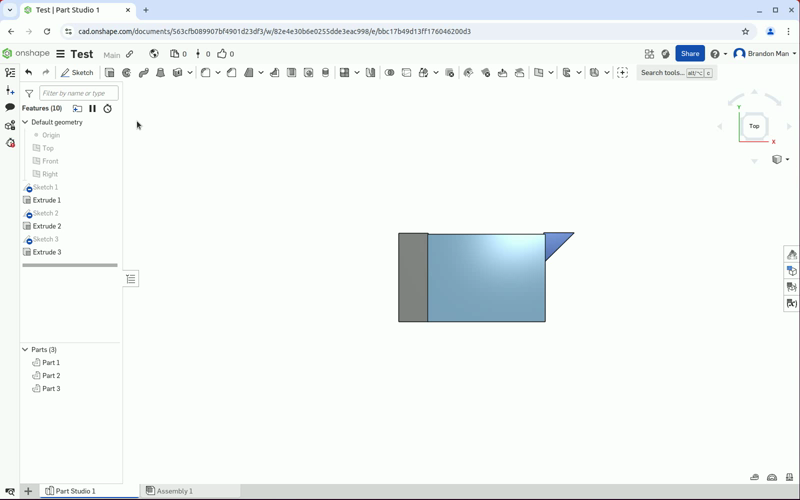
mouse_move(73, 189)
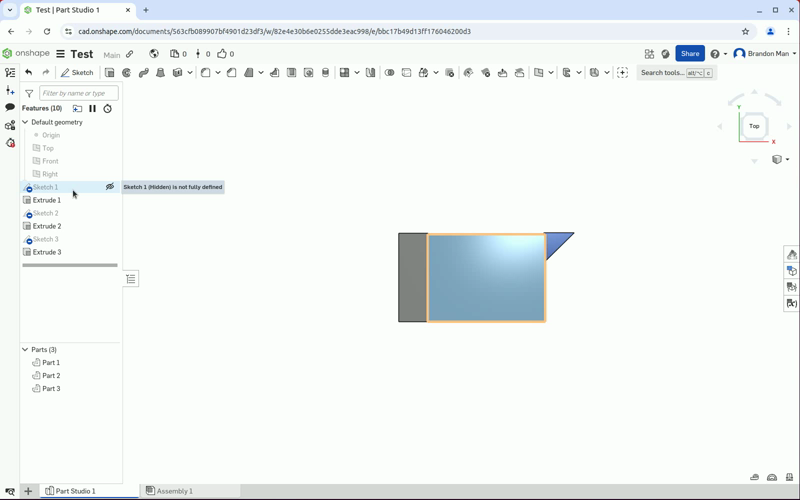
click(73, 189)
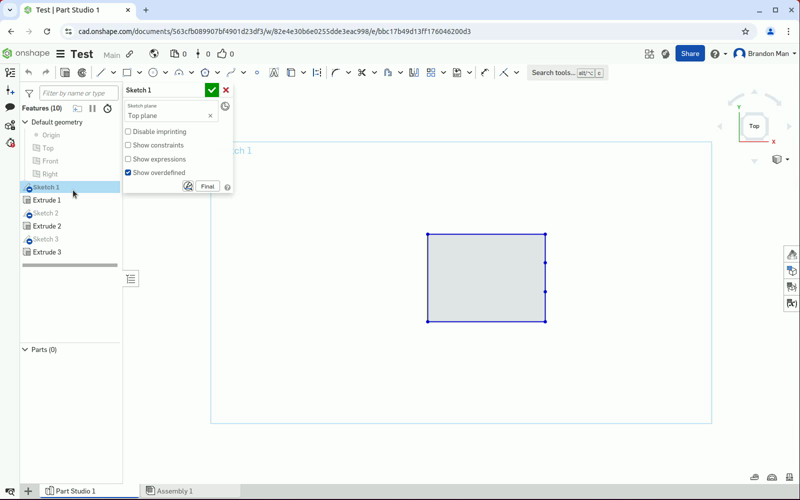
mouse_move(229, 92)
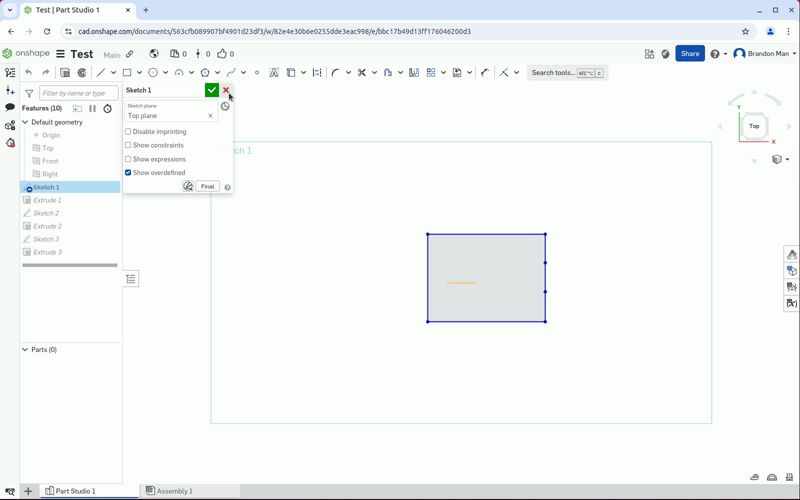
click(229, 92)
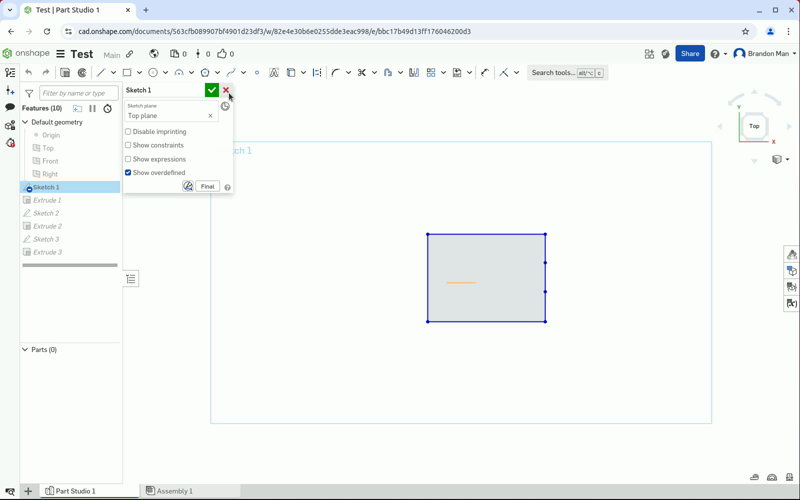
key(shift+s)
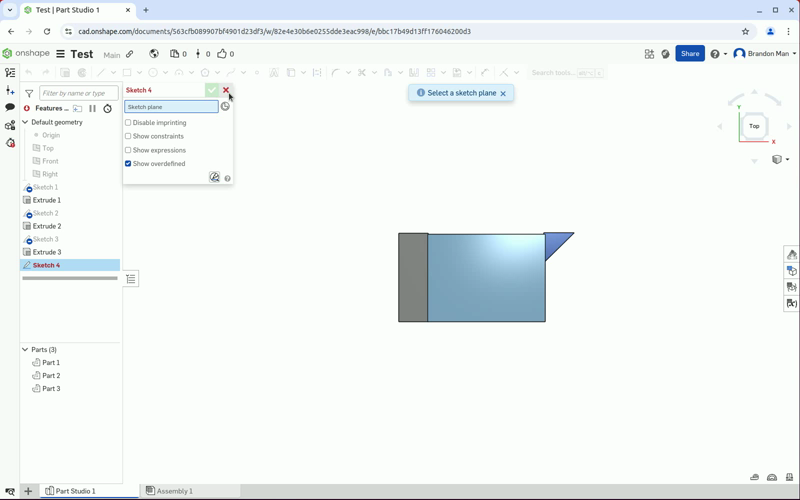
mouse_move(73, 150)
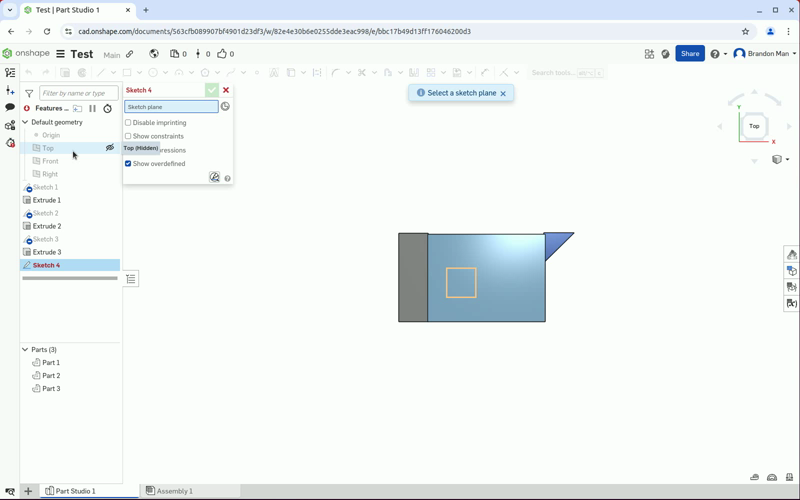
click(73, 150)
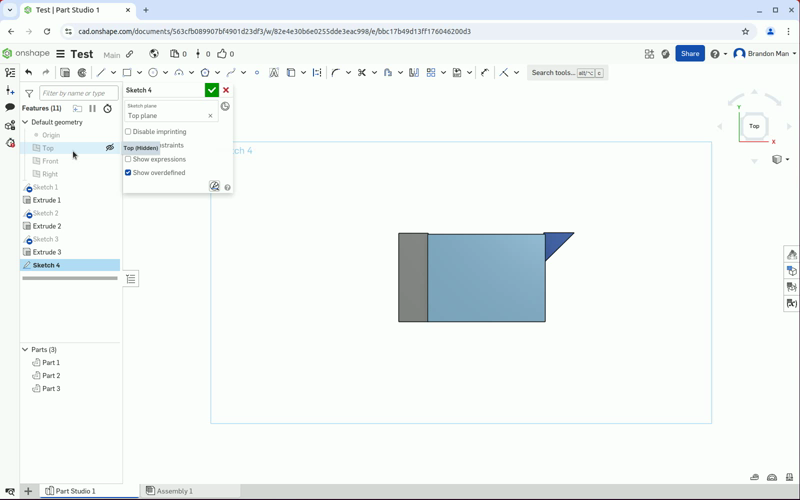
mouse_move(73, 352)
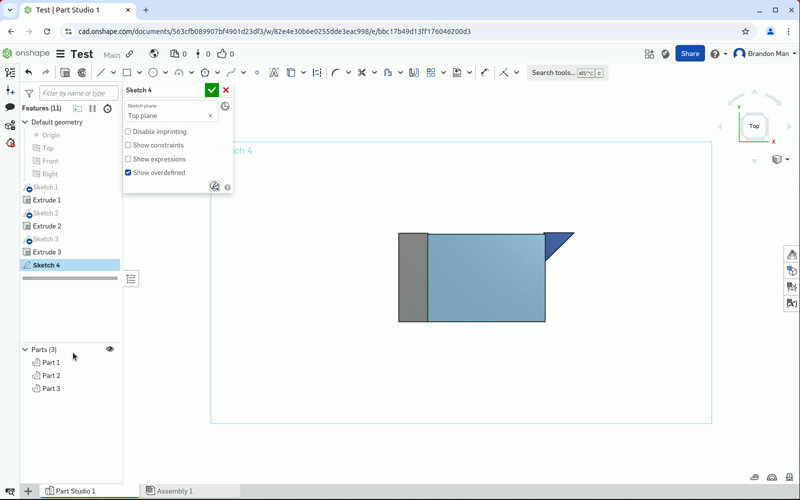
key(y)
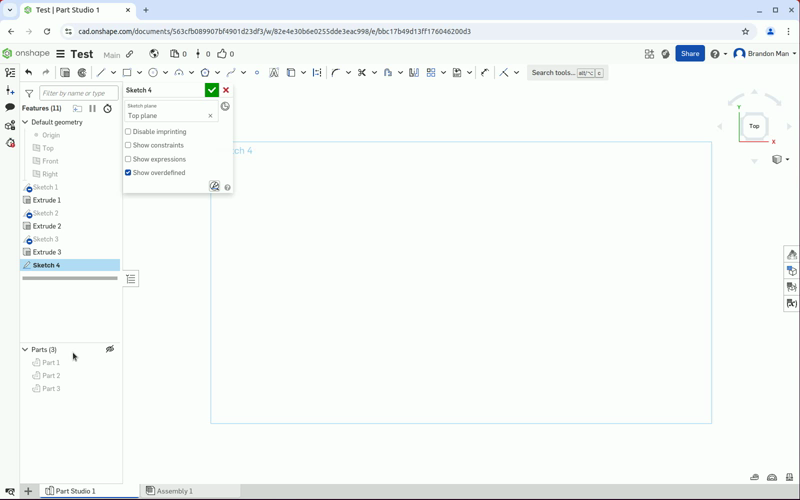
key(l)
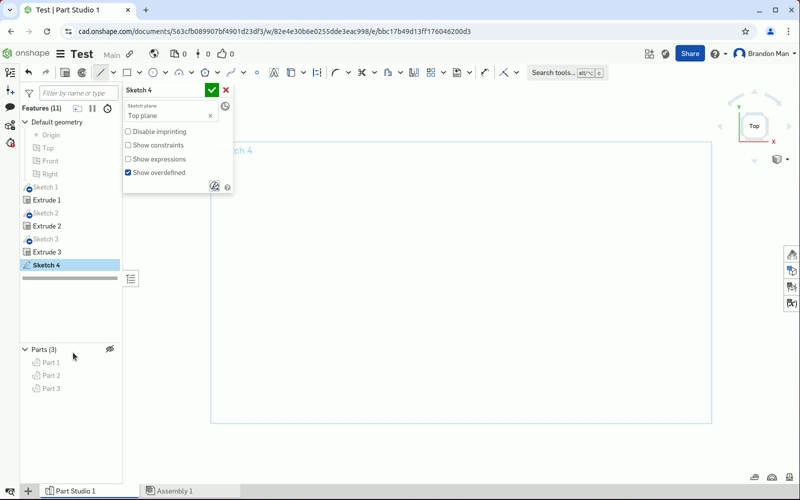
key_down(shift)
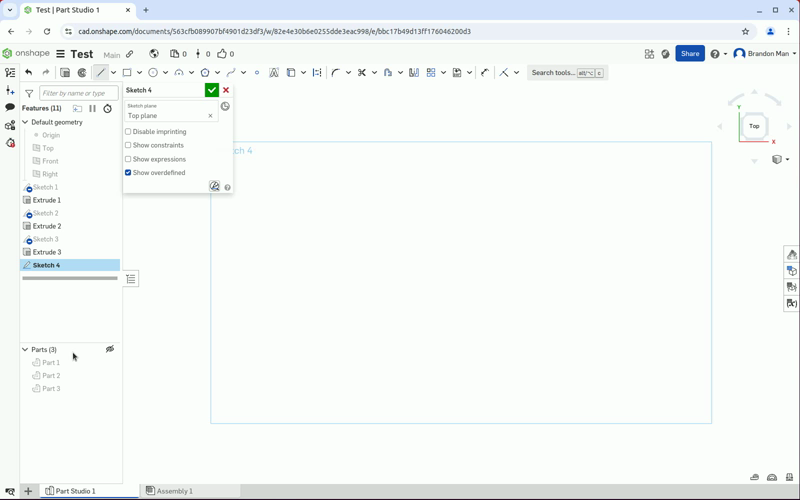
mouse_move(543, 321)
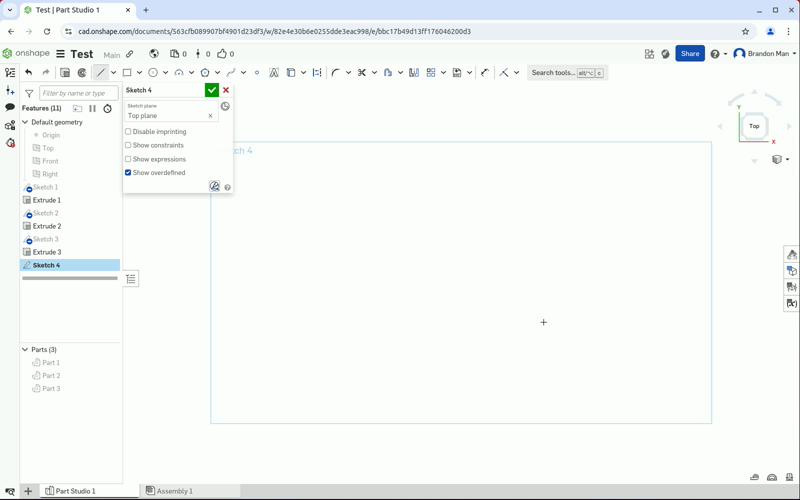
click(543, 321)
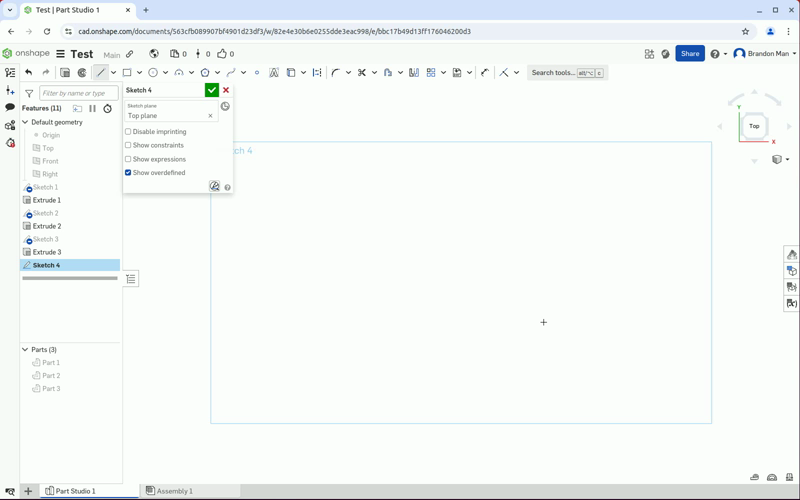
key_up(shift)
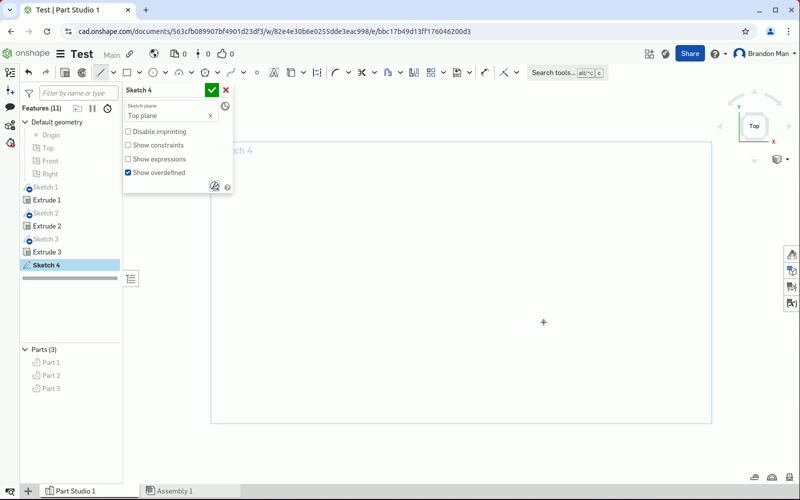
key_down(shift)
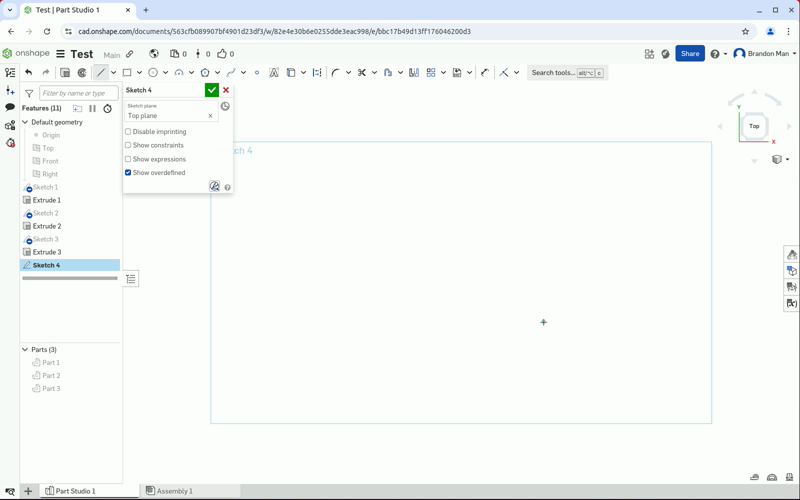
mouse_move(573, 321)
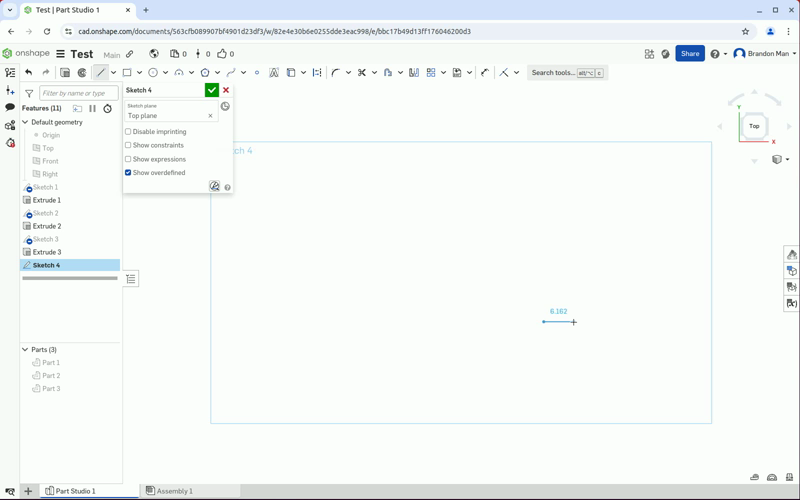
mouse_move(574, 321)
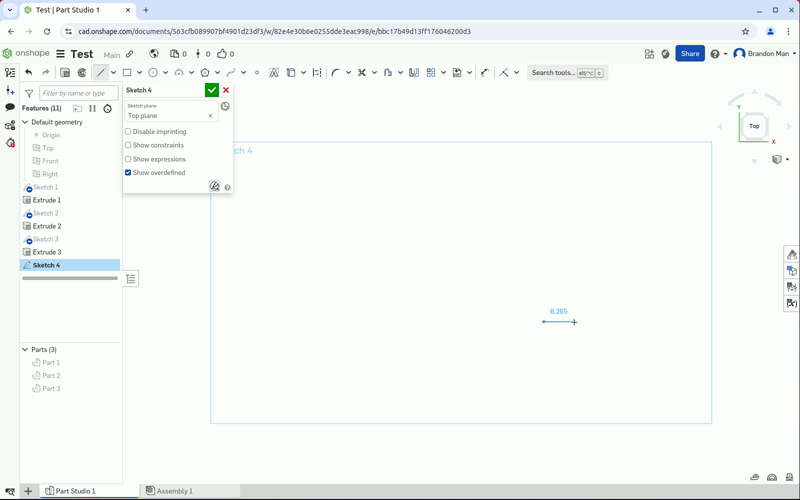
click(574, 321)
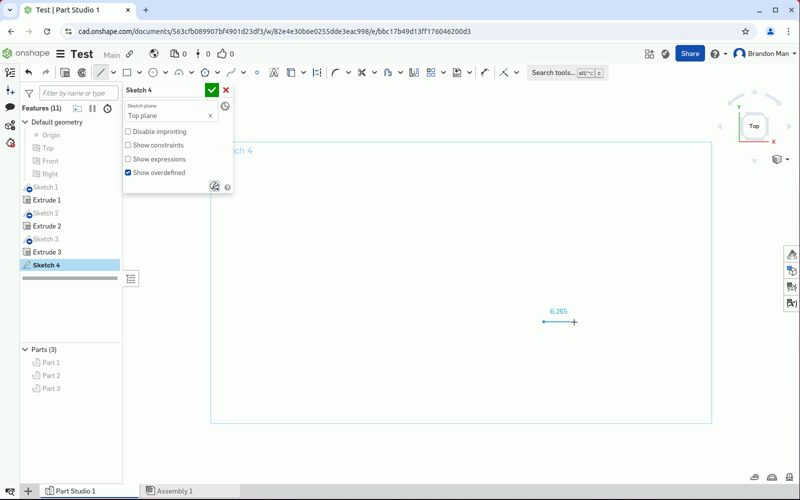
key_up(shift)
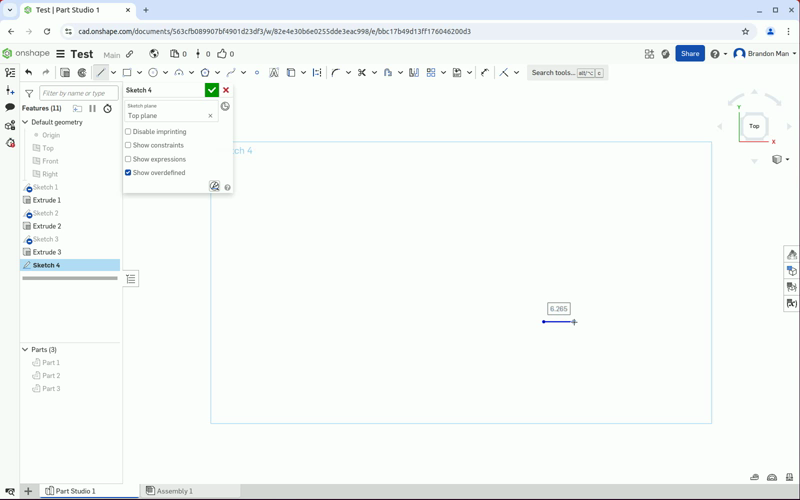
key_down(shift)
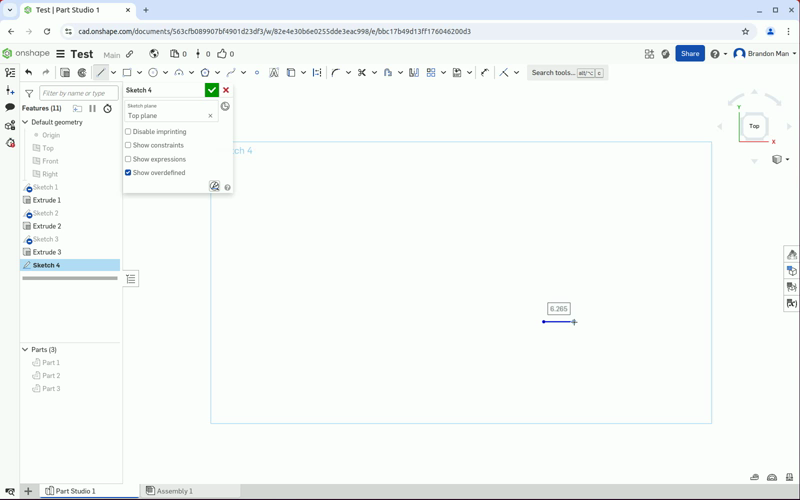
mouse_move(589, 321)
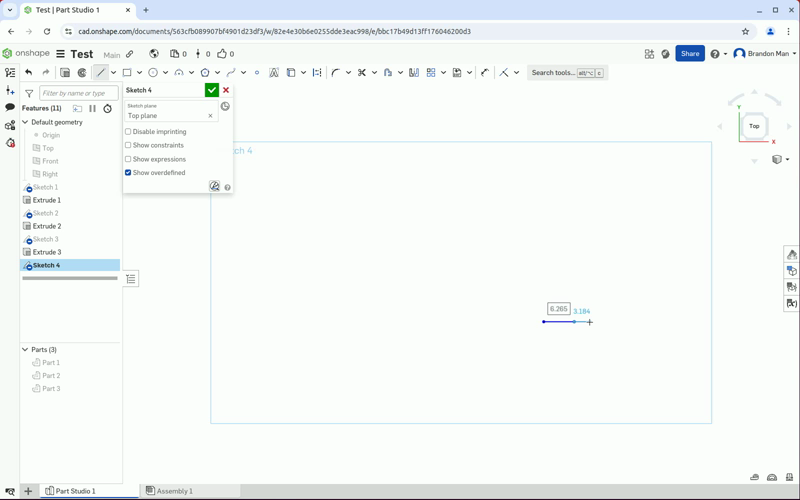
mouse_move(543, 291)
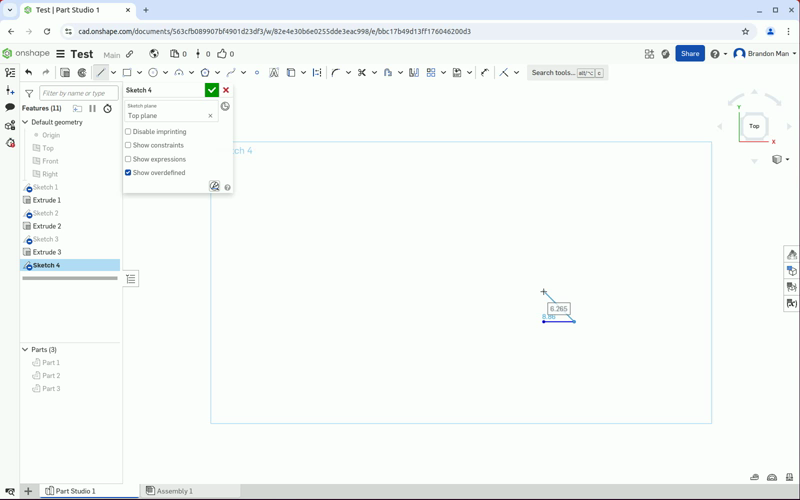
click(543, 291)
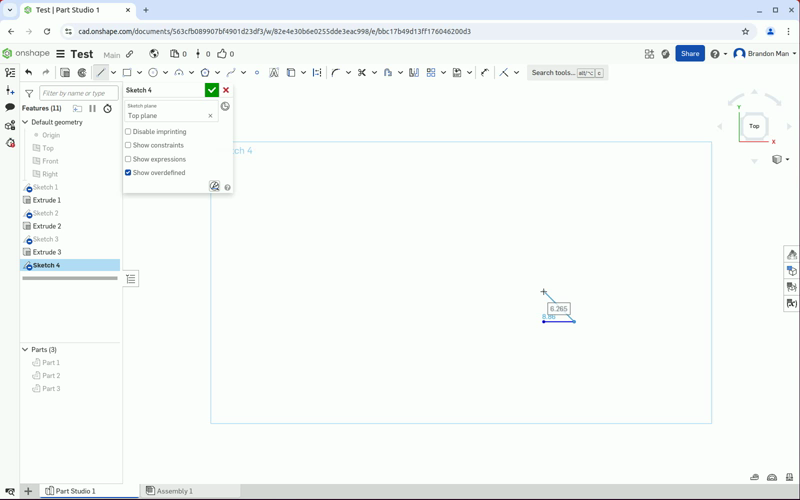
key_up(shift)
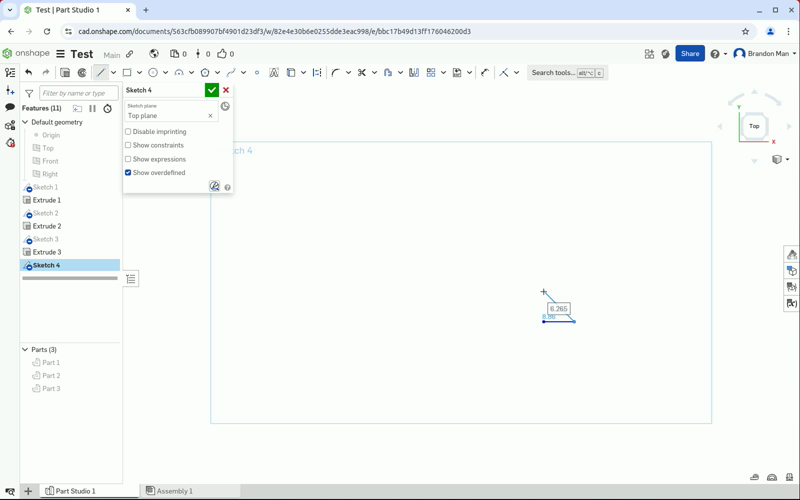
mouse_move(573, 291)
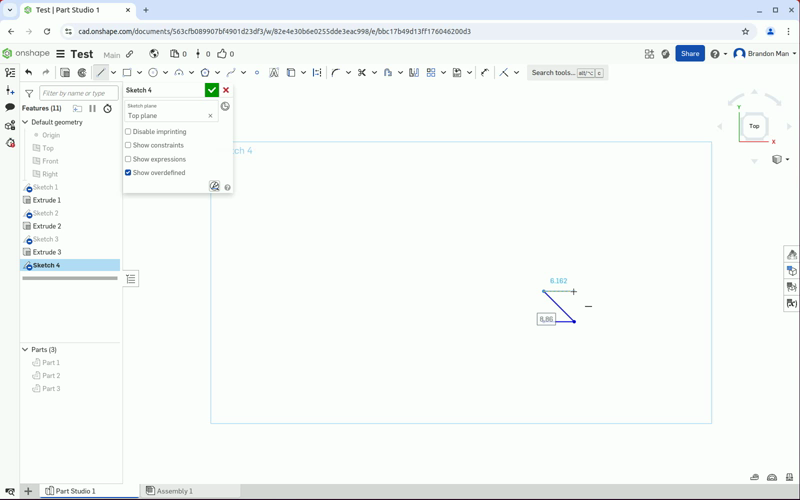
key_down(shift)
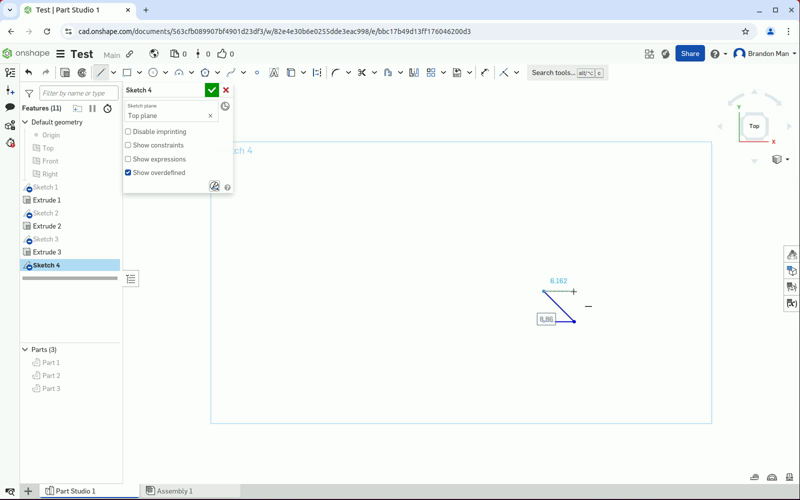
mouse_move(543, 321)
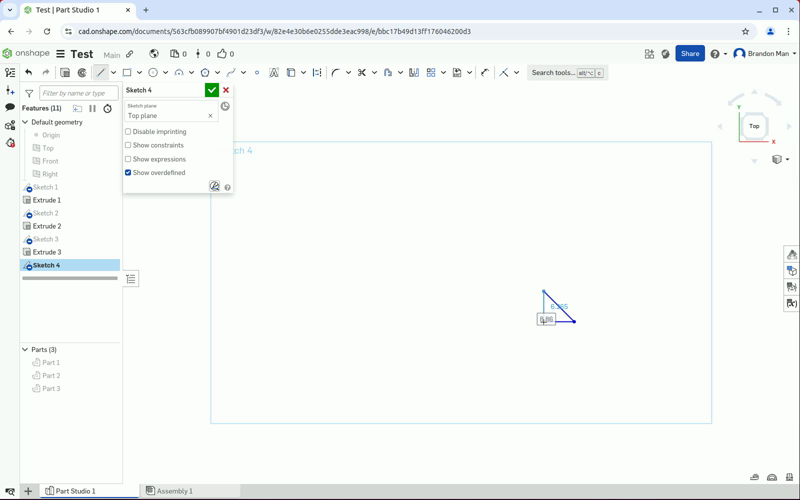
key_up(shift)
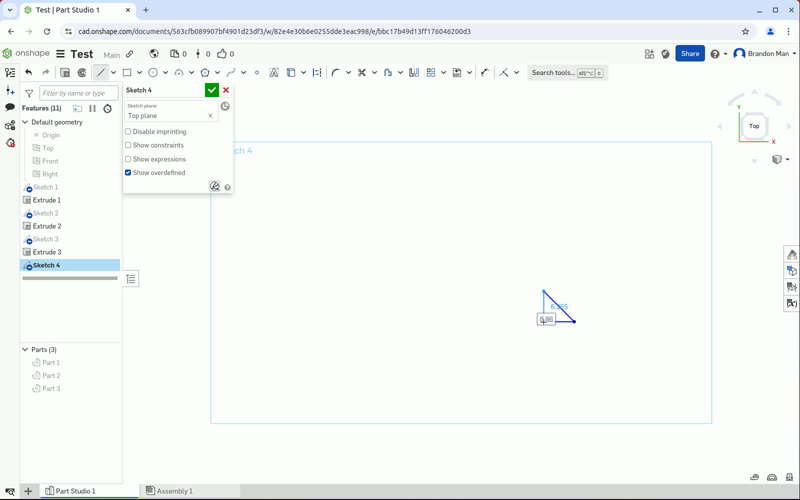
click(543, 321)
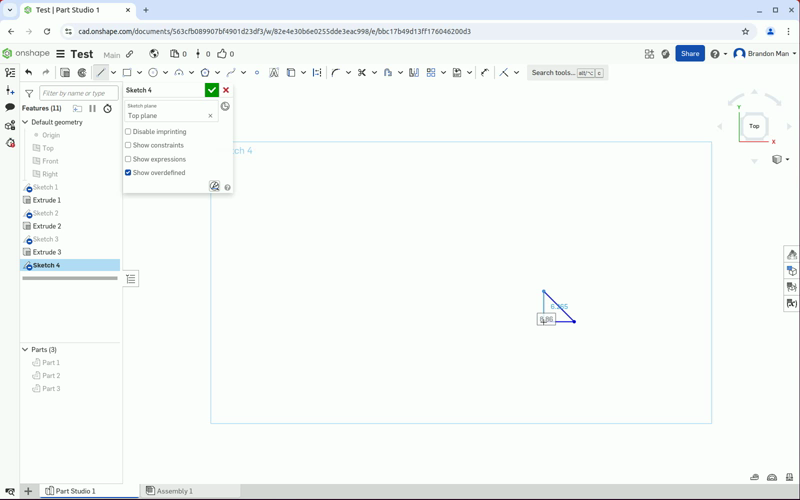
key(esc)
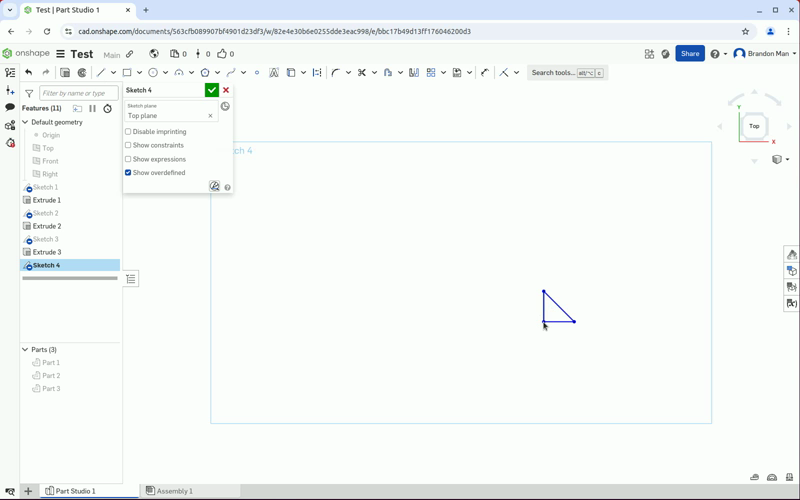
mouse_move(557, 310)
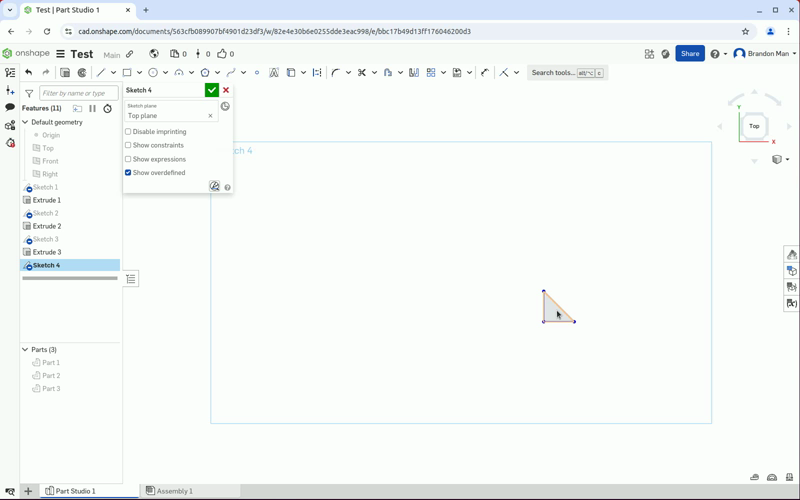
scroll(6)
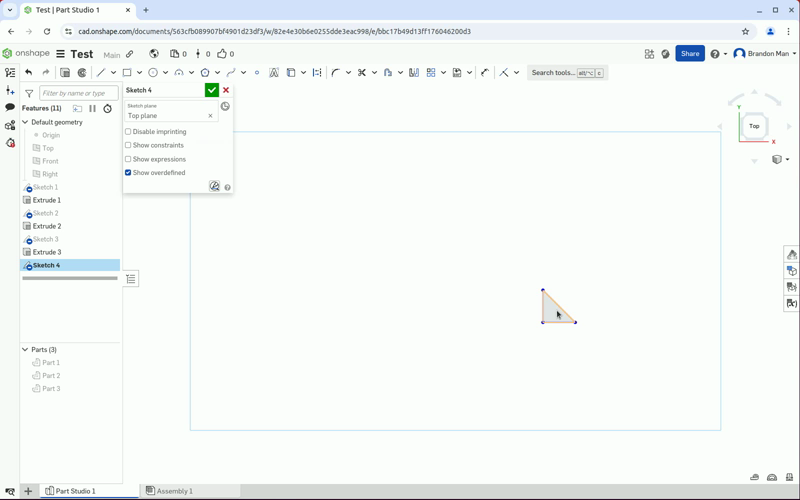
scroll(6)
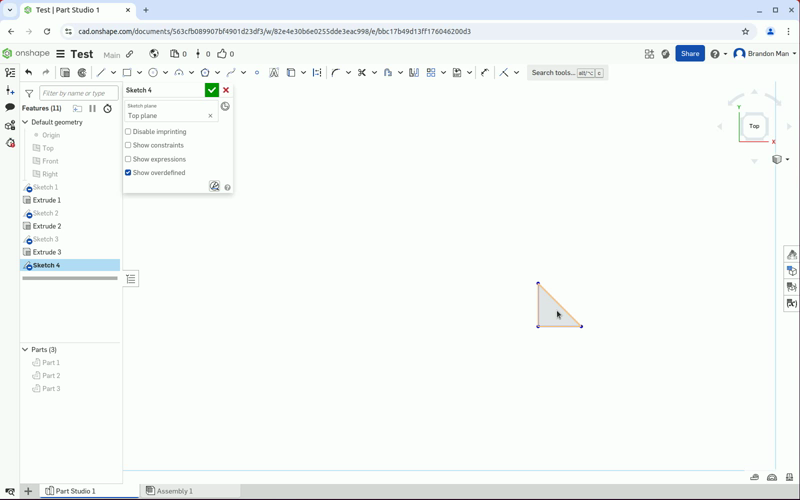
scroll(6)
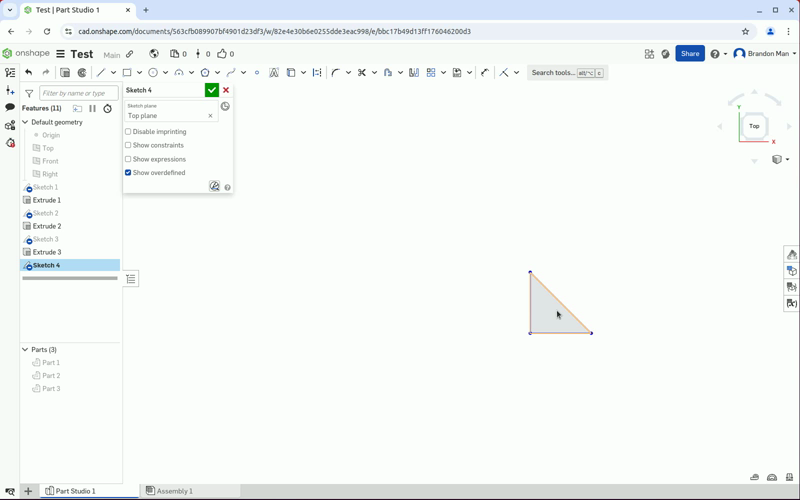
scroll(6)
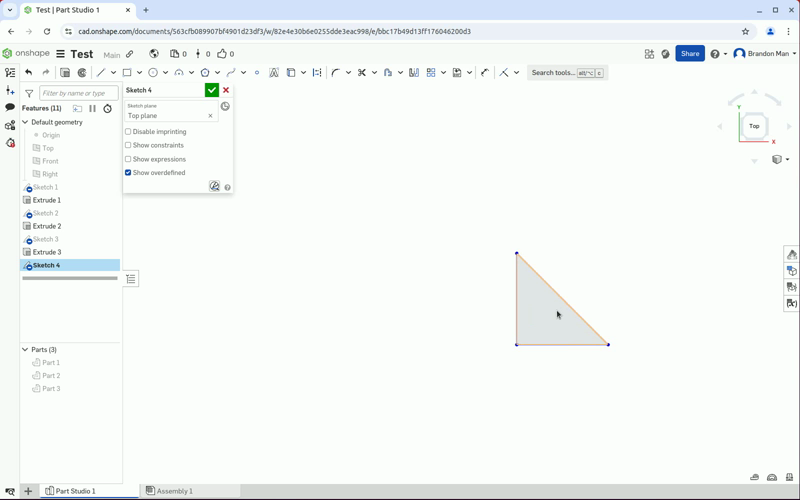
scroll(6)
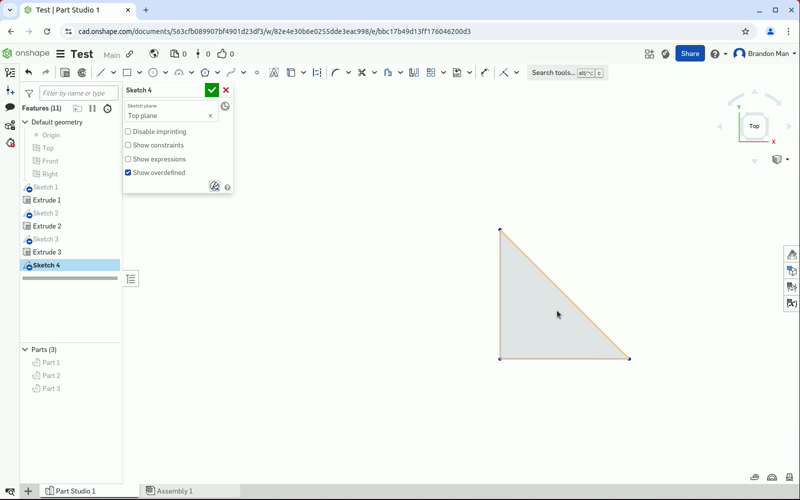
scroll(6)
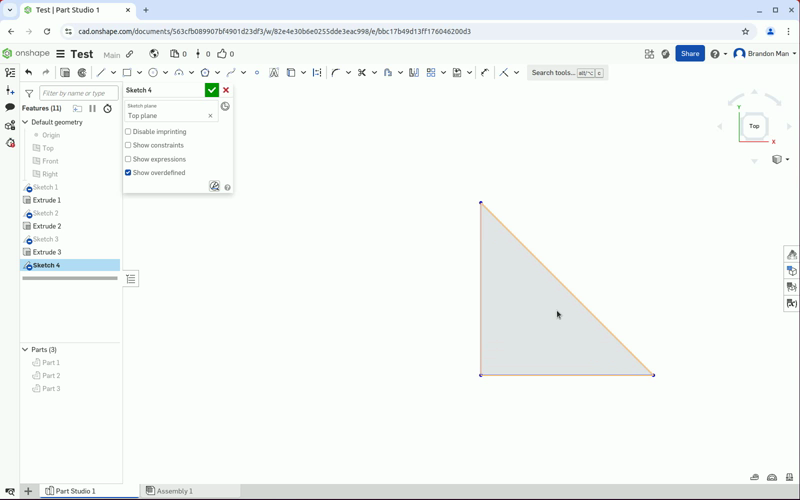
scroll(6)
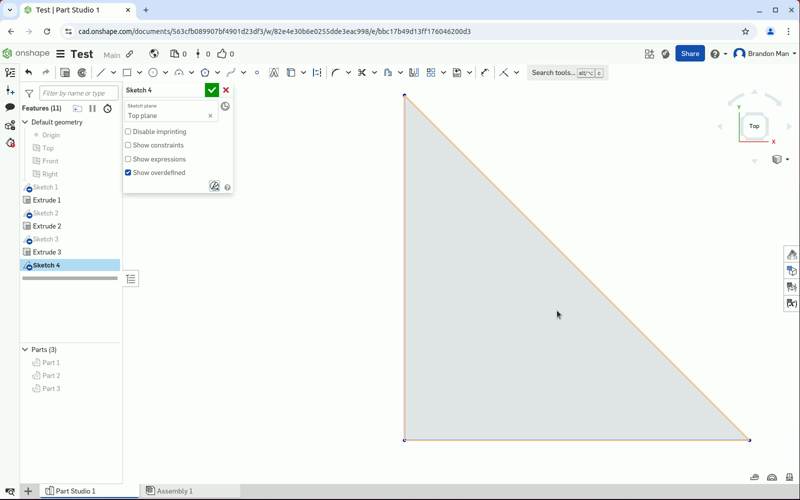
click(557, 310)
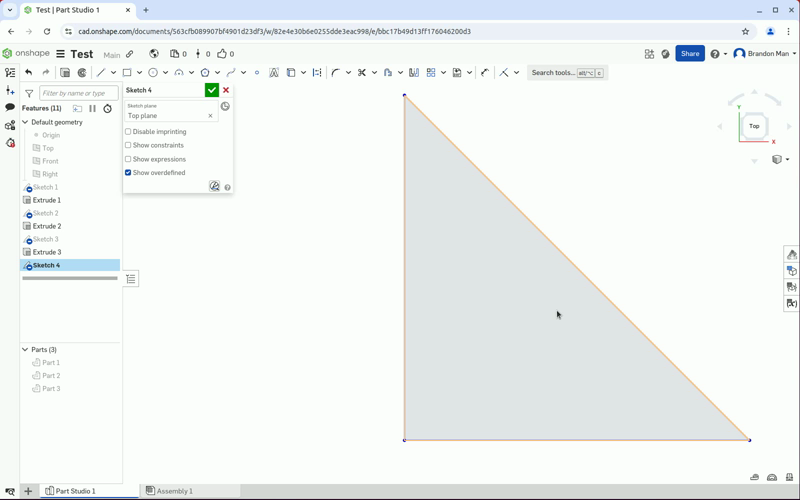
scroll(-6)
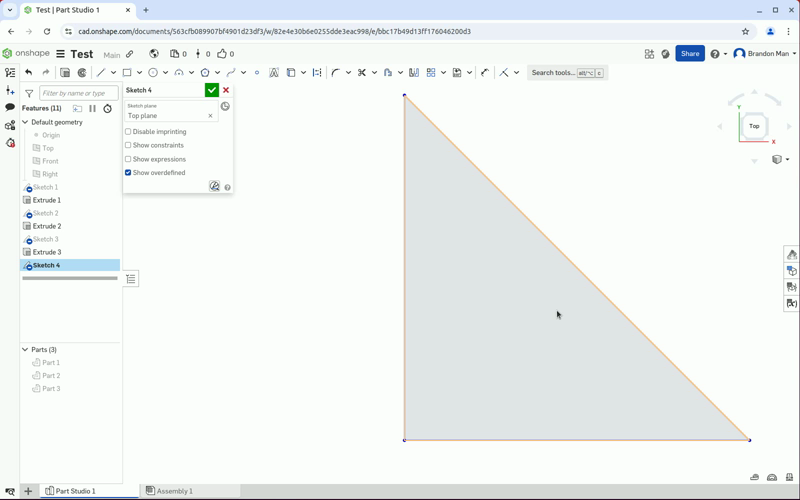
scroll(-6)
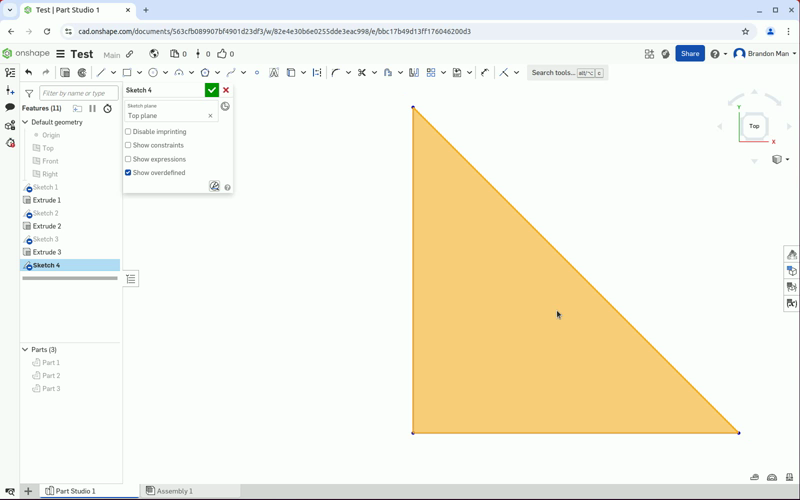
scroll(-6)
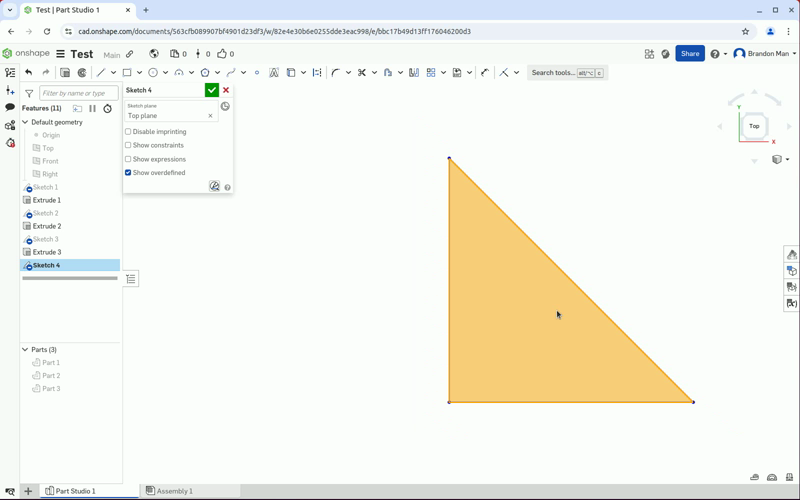
scroll(-6)
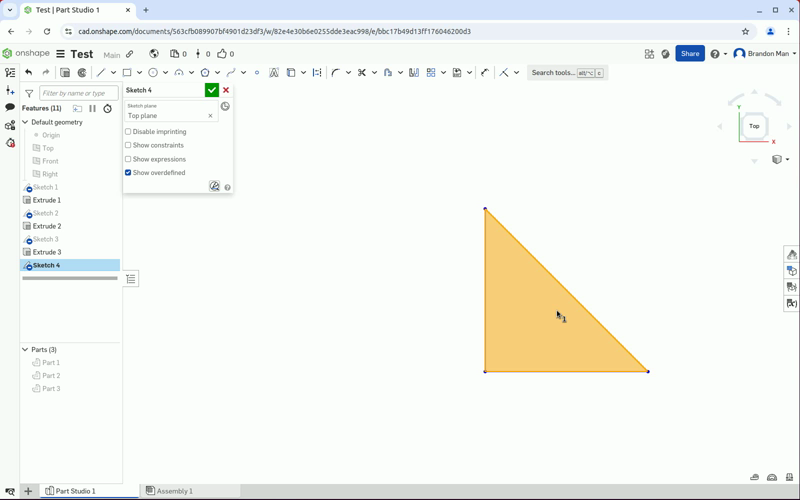
scroll(-6)
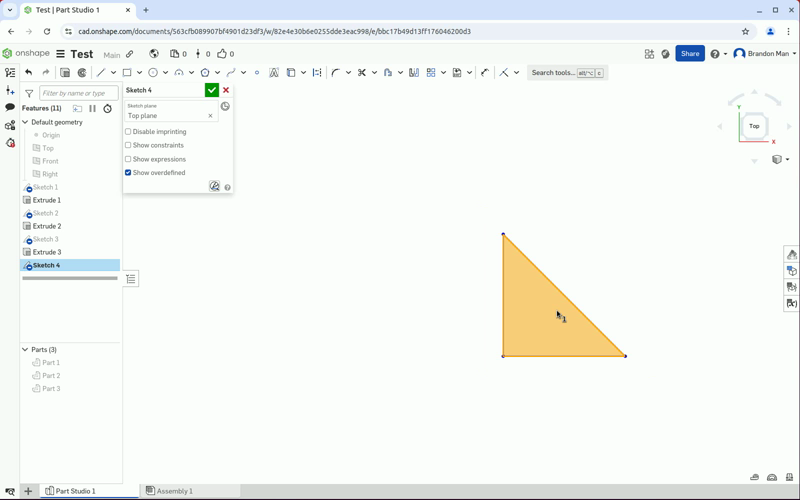
scroll(-6)
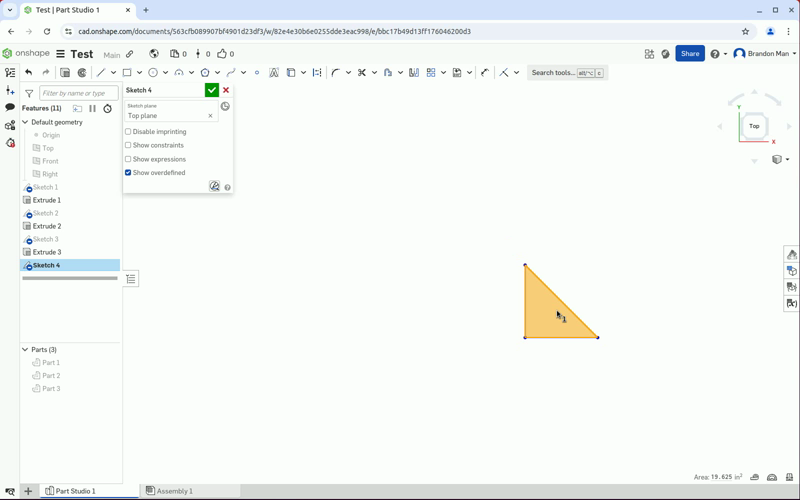
scroll(-6)
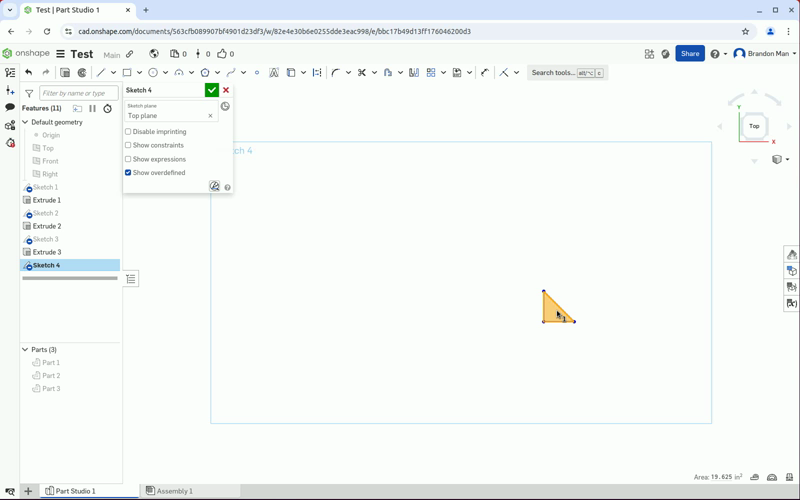
mouse_move(73, 352)
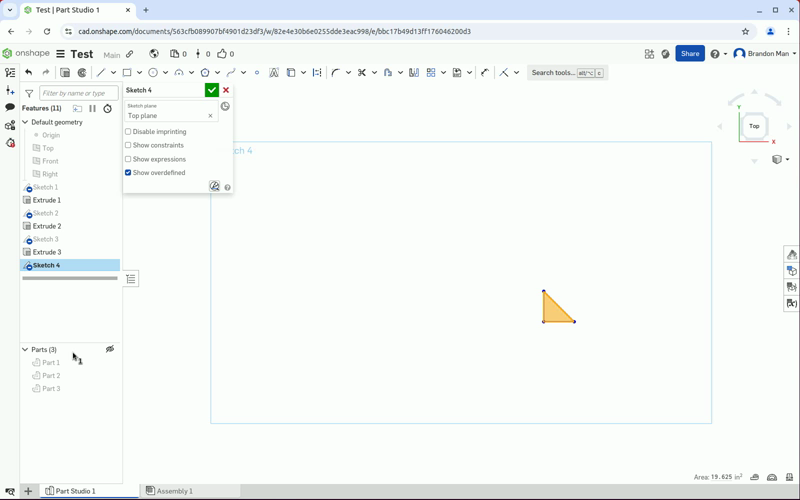
key(shift+y)
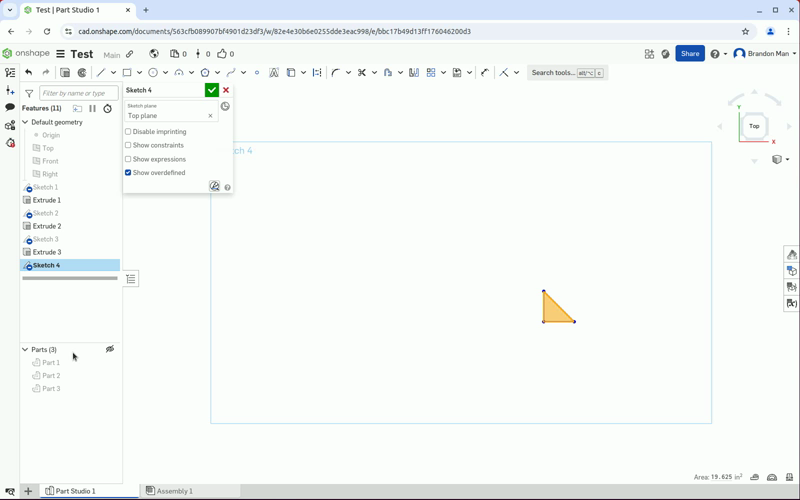
key(shift+e)
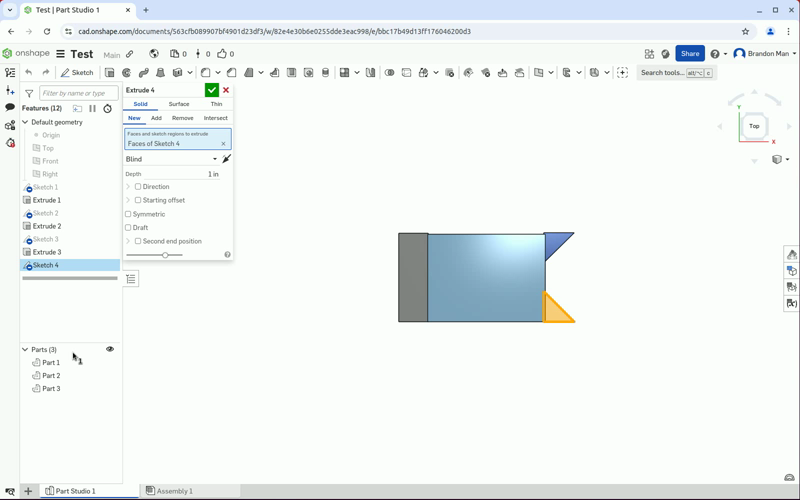
mouse_move(143, 106)
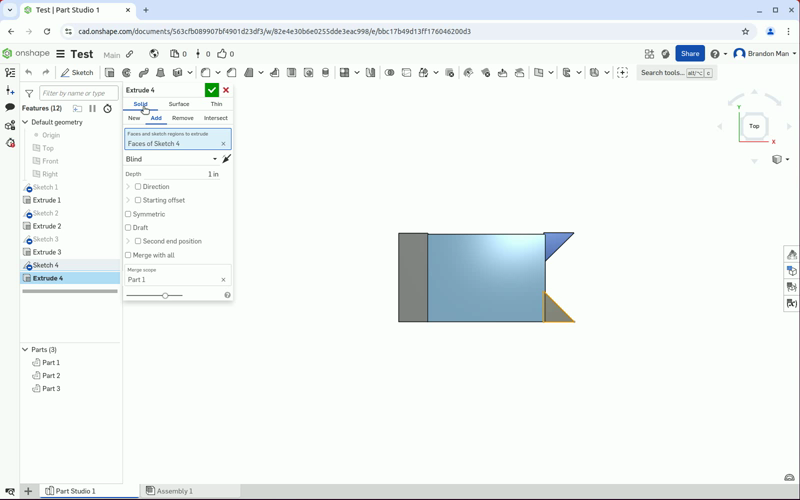
click(143, 106)
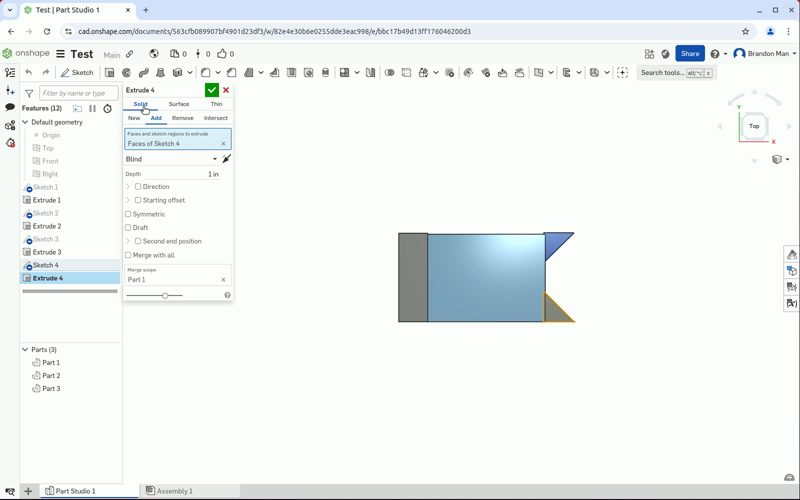
mouse_move(137, 120)
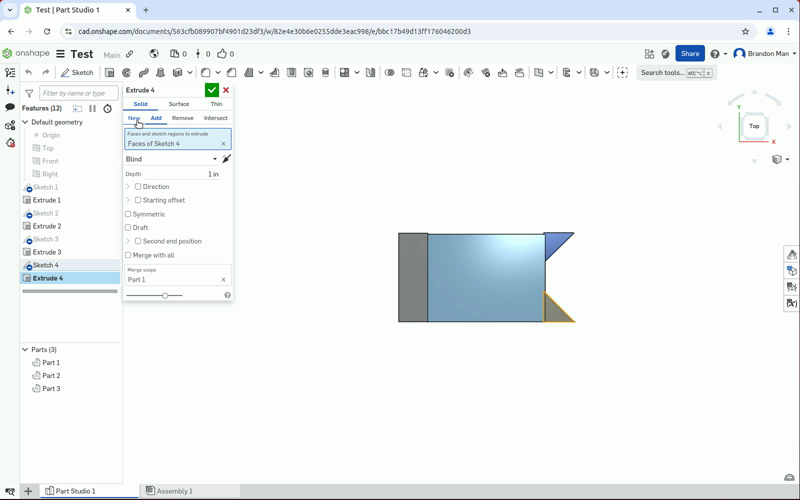
click(137, 120)
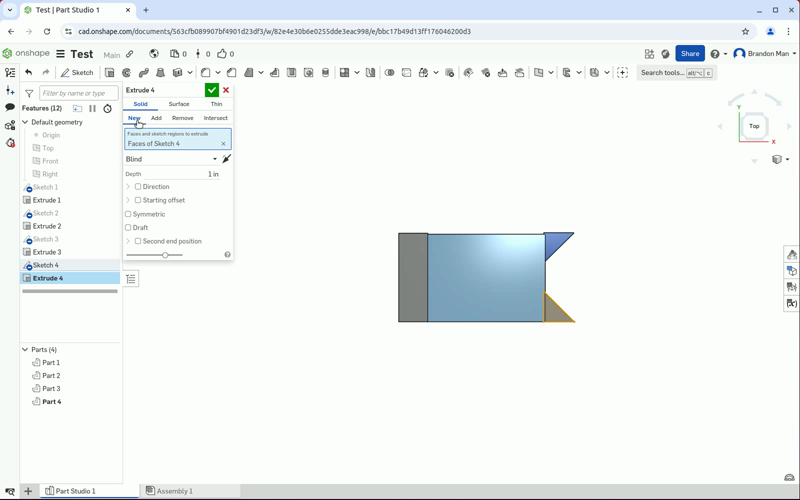
key(tab, 4)
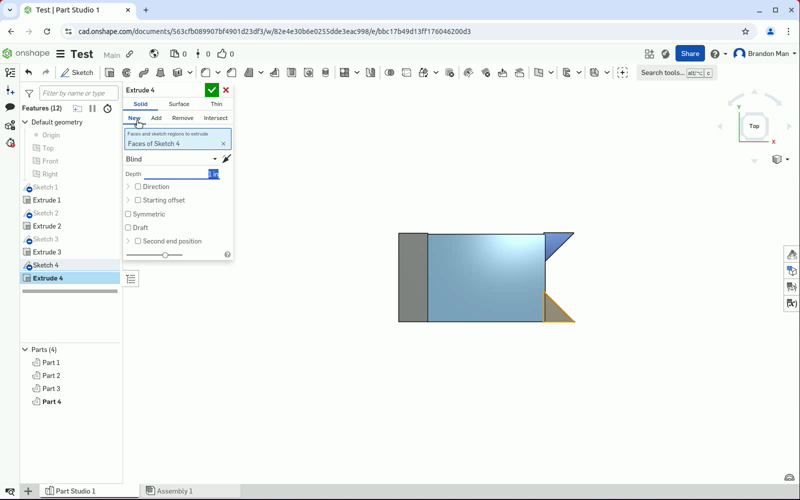
text(2.889)
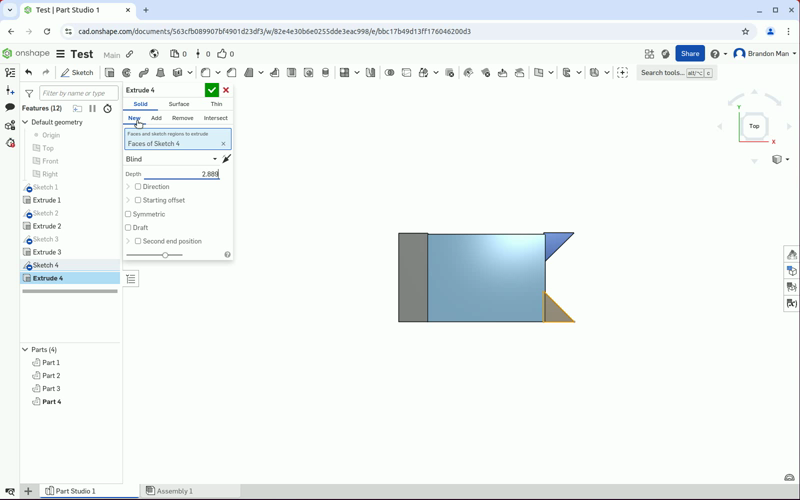
key(enter)
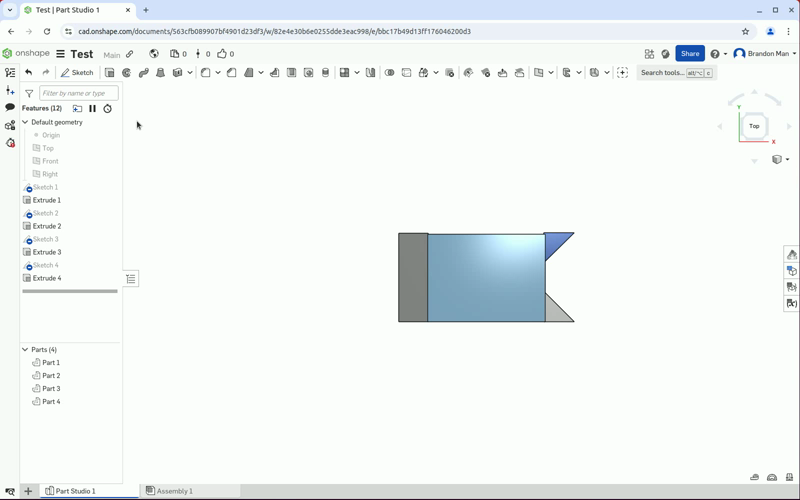
key(shift+h)
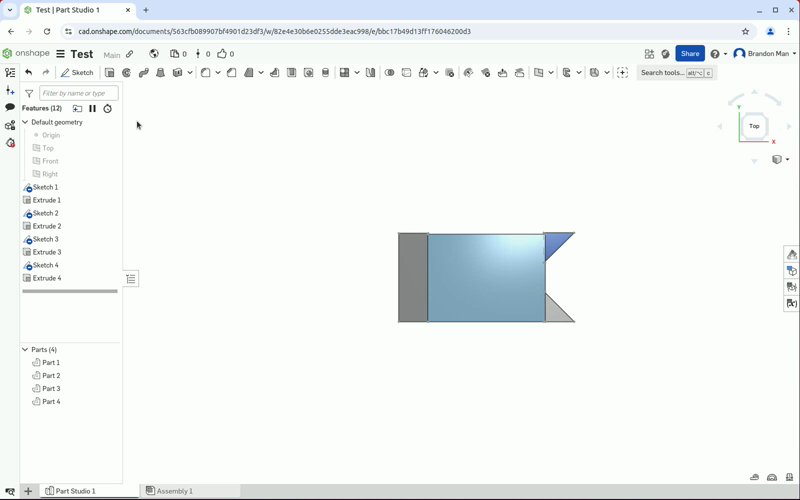
key(shift+h)
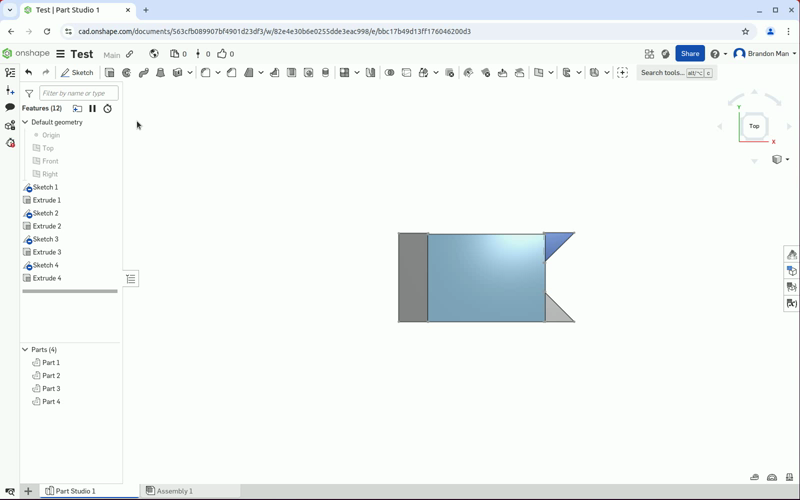
key(shift+7)
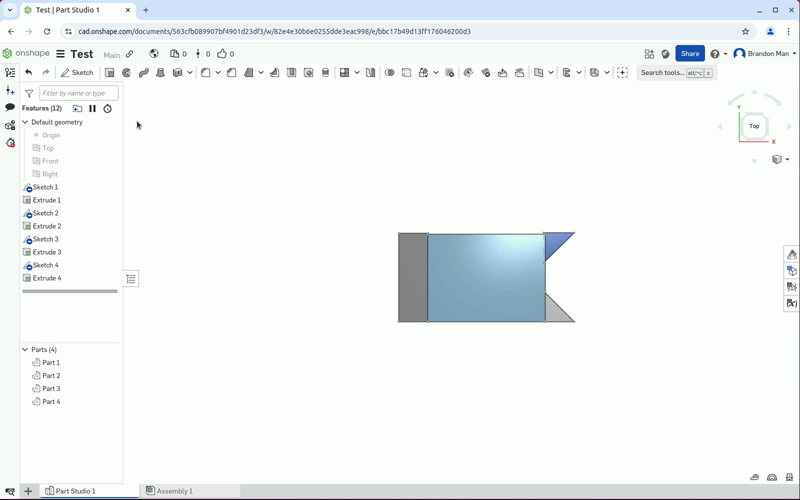
key(up, 3)
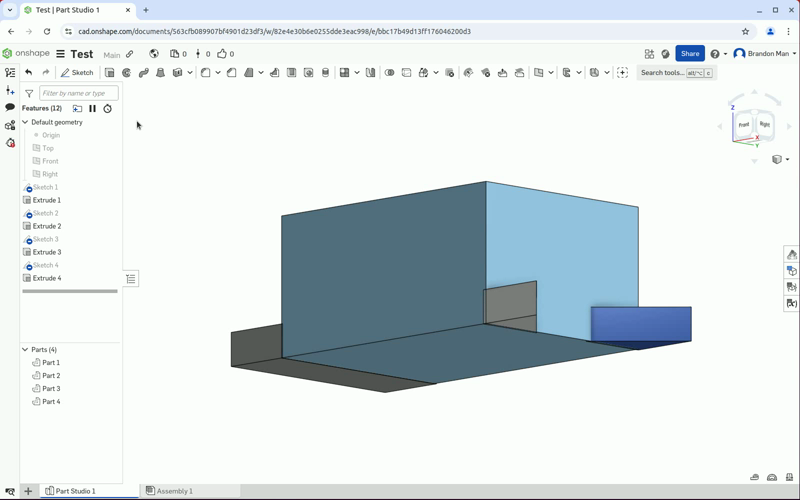
key(left, 3)
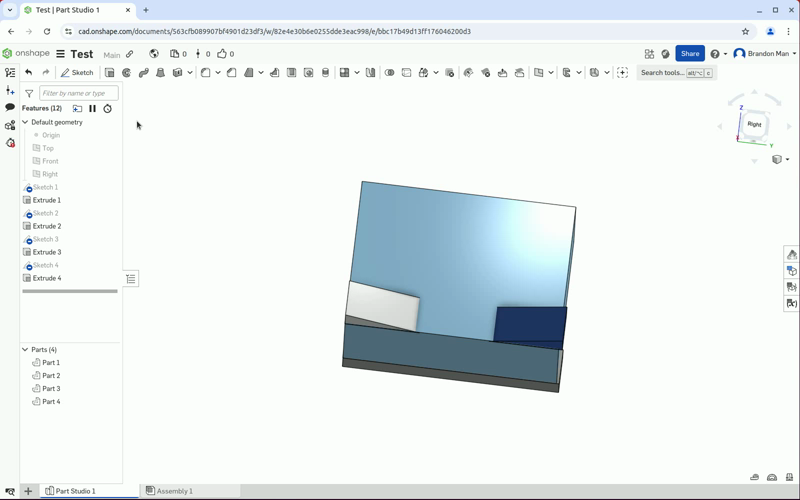
key(right, 3)
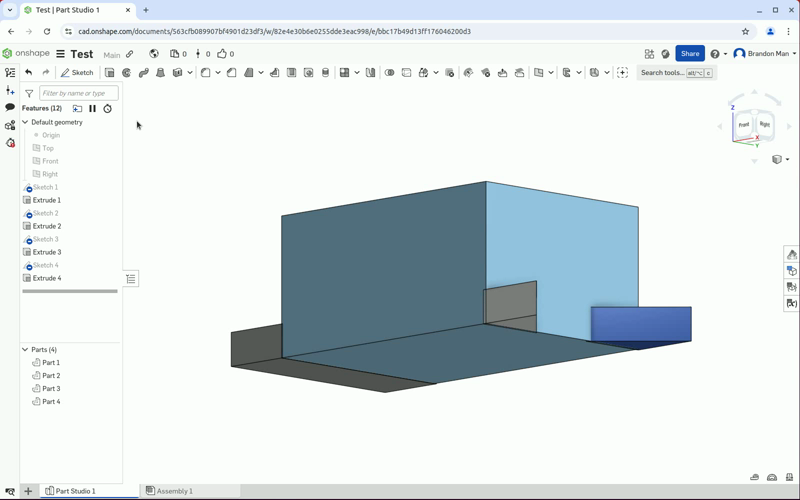
key(down, 3)
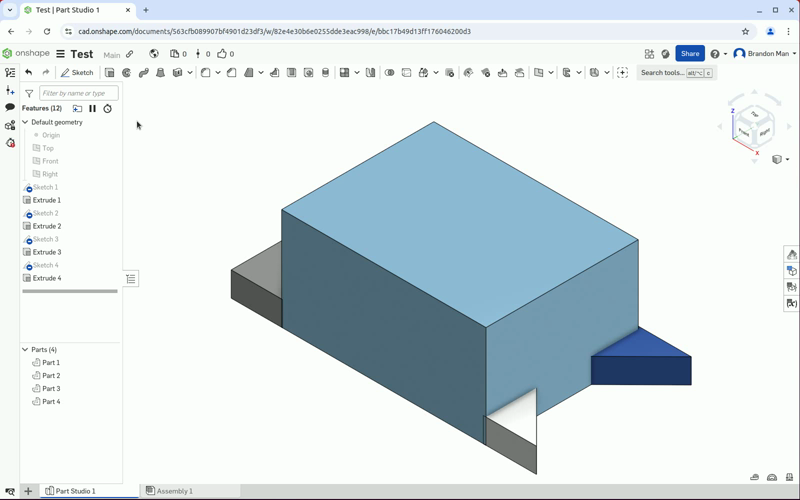
mouse_move(73, 189)
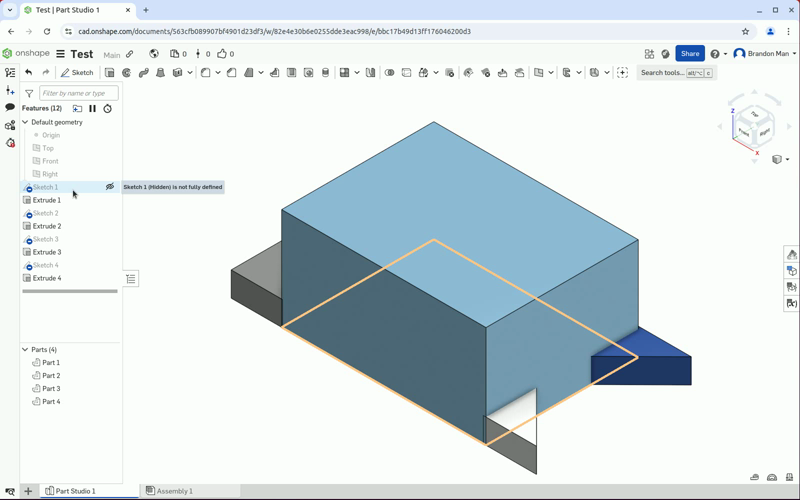
click(73, 189)